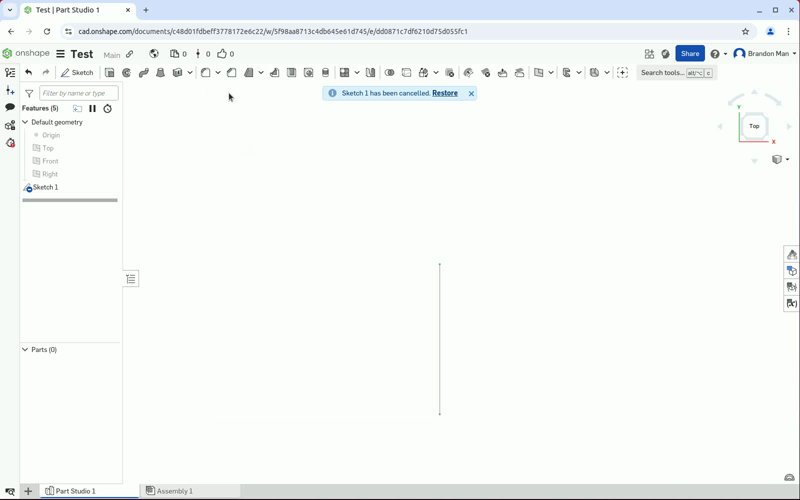
key(shift+h)
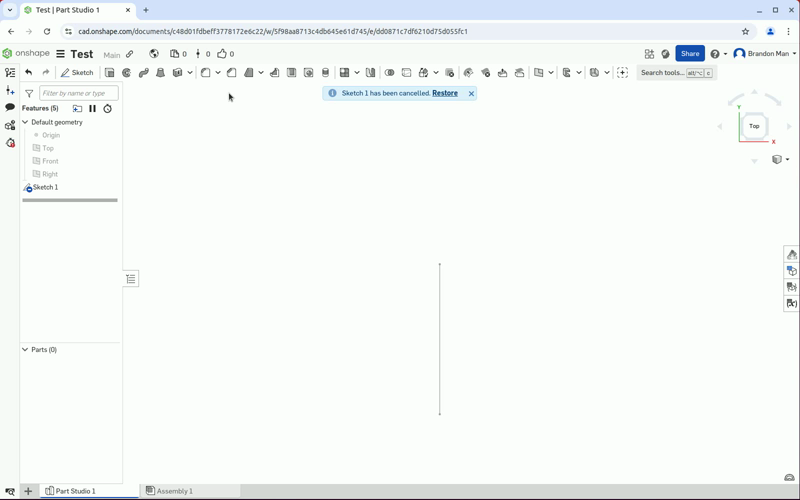
key(shift+s)
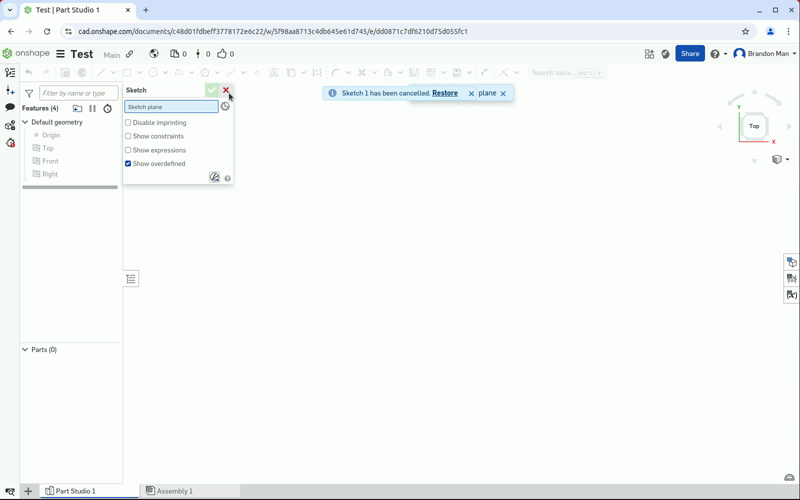
mouse_move(73, 150)
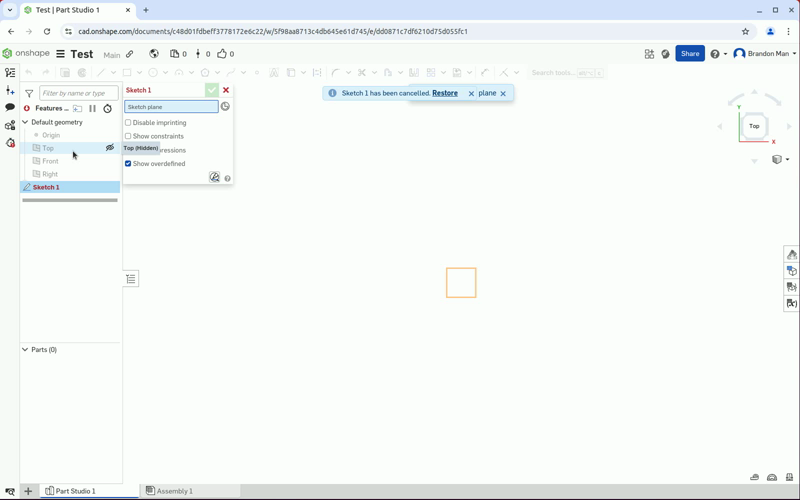
click(73, 150)
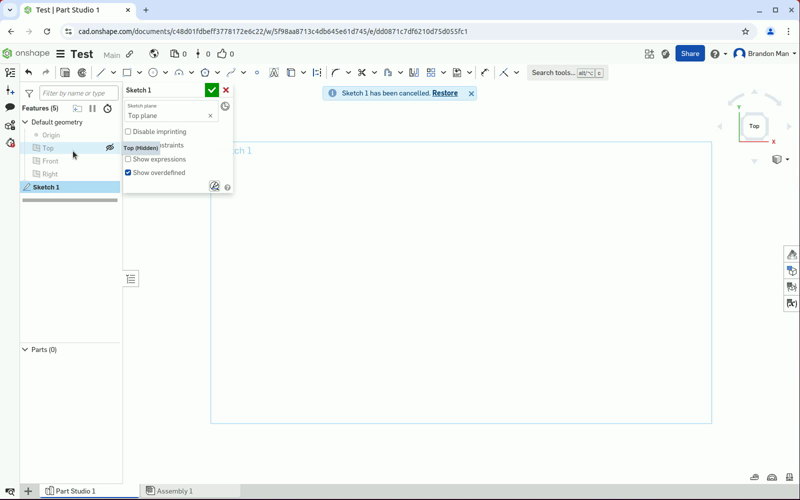
mouse_move(73, 352)
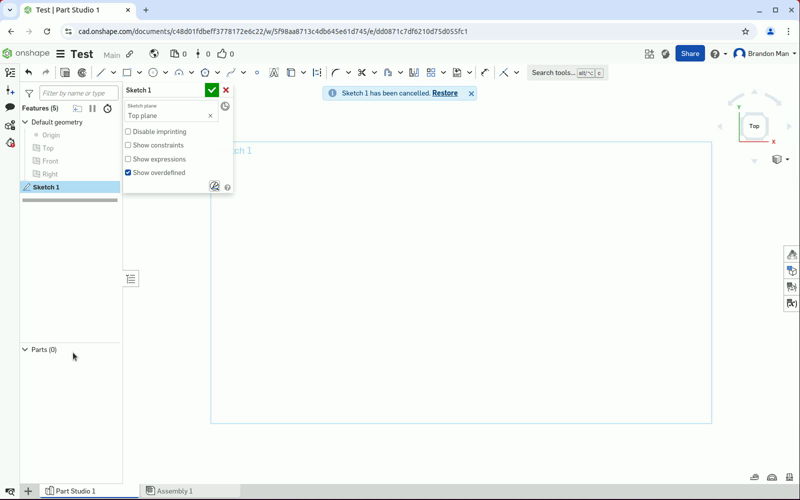
key(y)
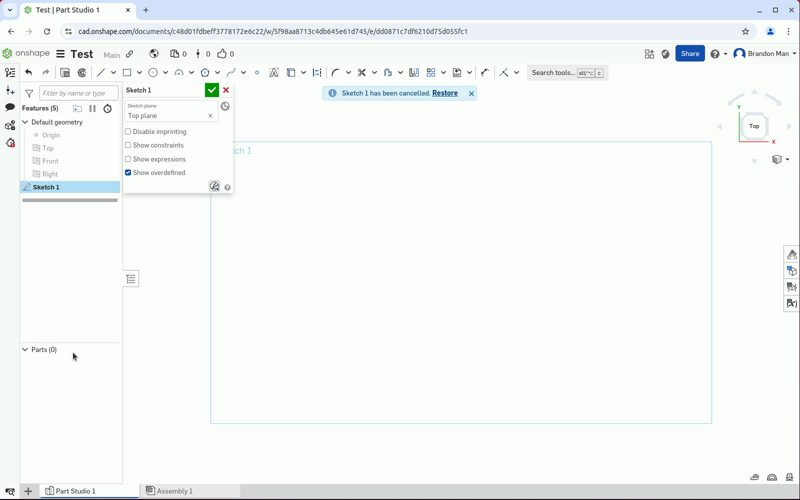
key(l)
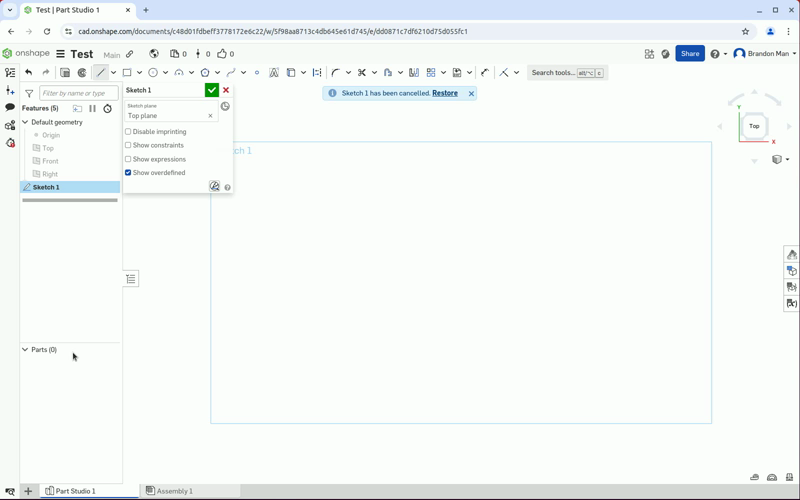
key_down(shift)
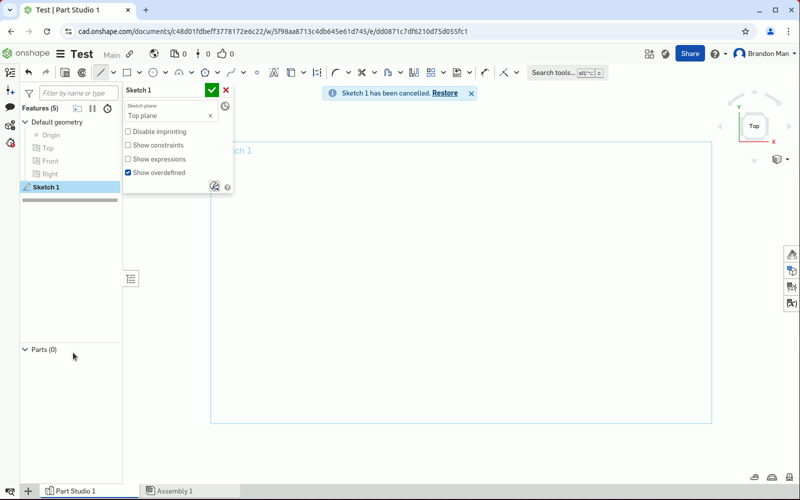
mouse_move(370, 361)
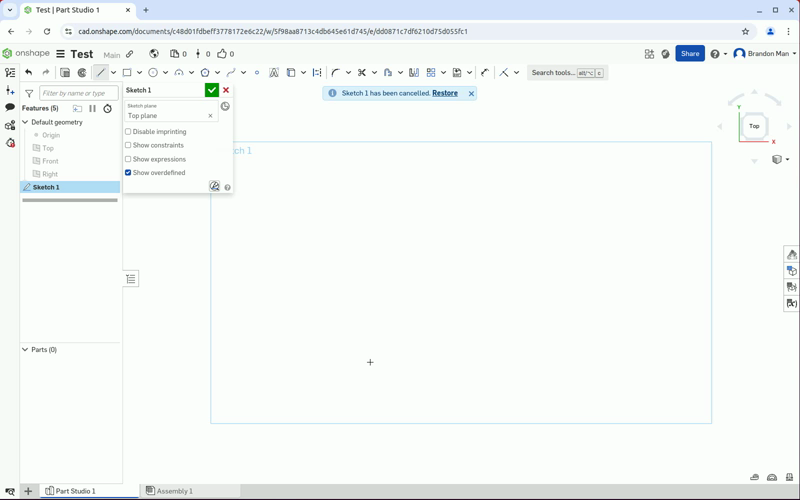
click(370, 361)
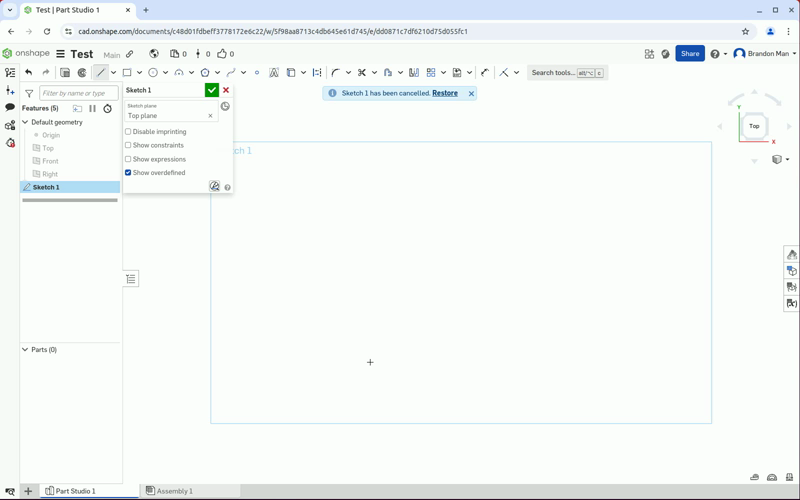
key_up(shift)
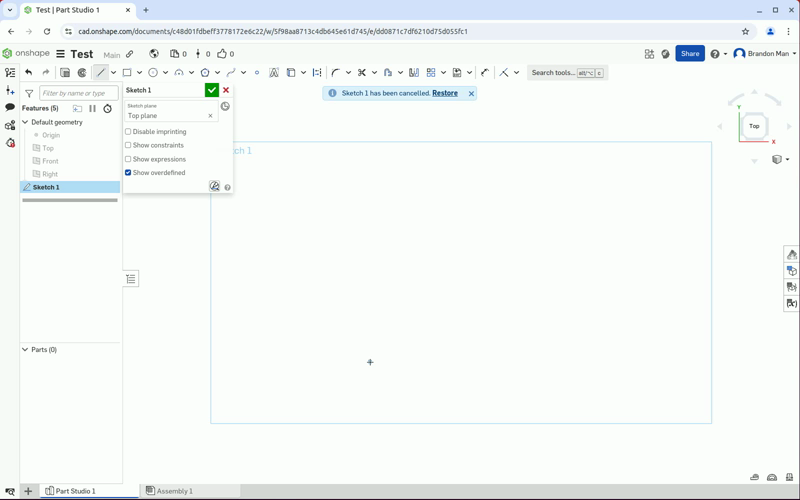
key_down(shift)
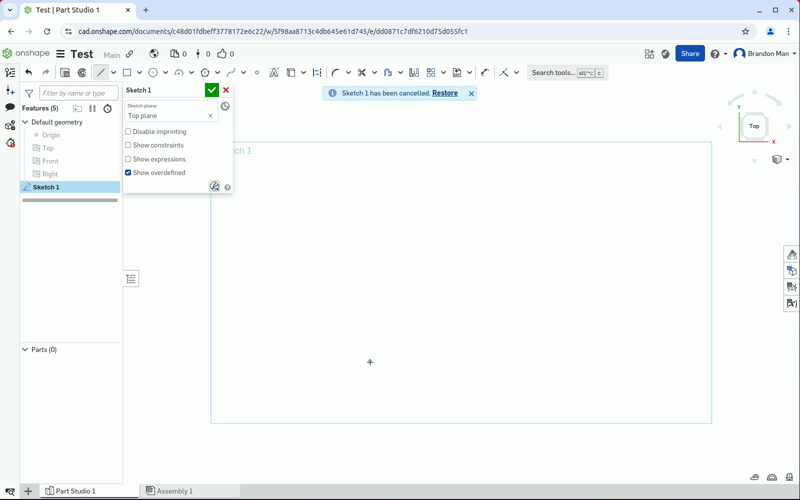
mouse_move(550, 361)
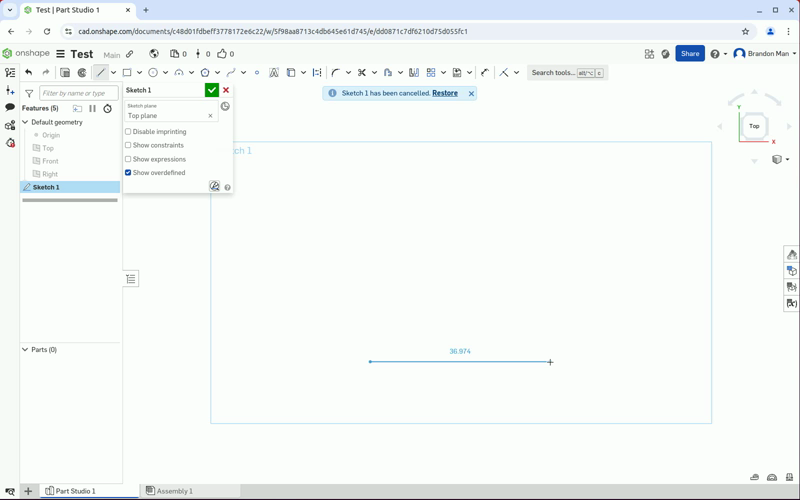
click(550, 361)
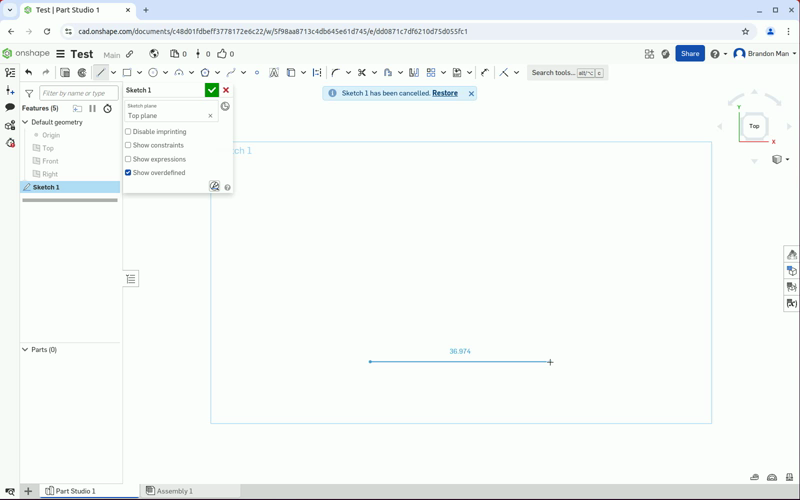
key_up(shift)
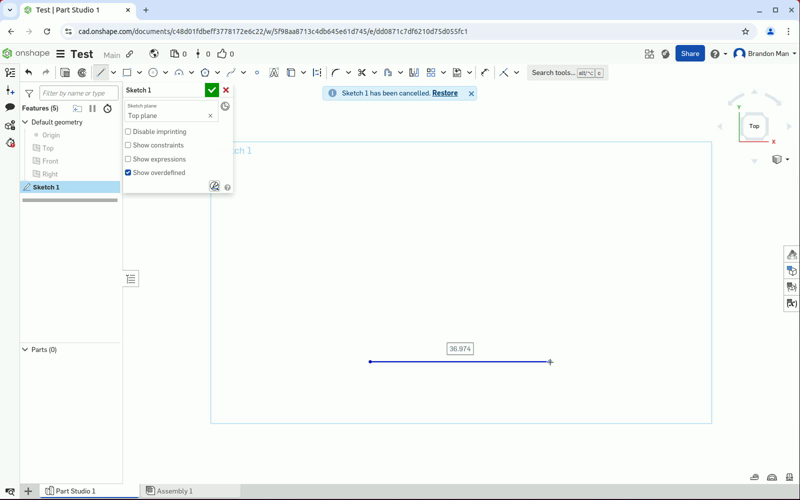
key_down(shift)
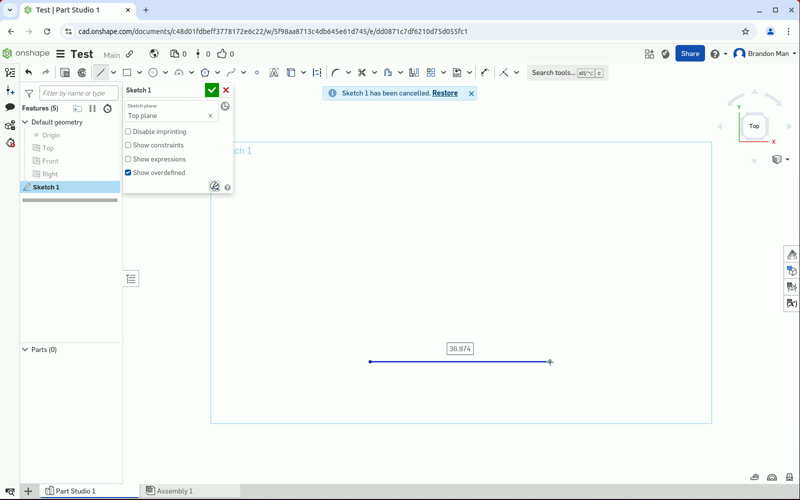
mouse_move(550, 282)
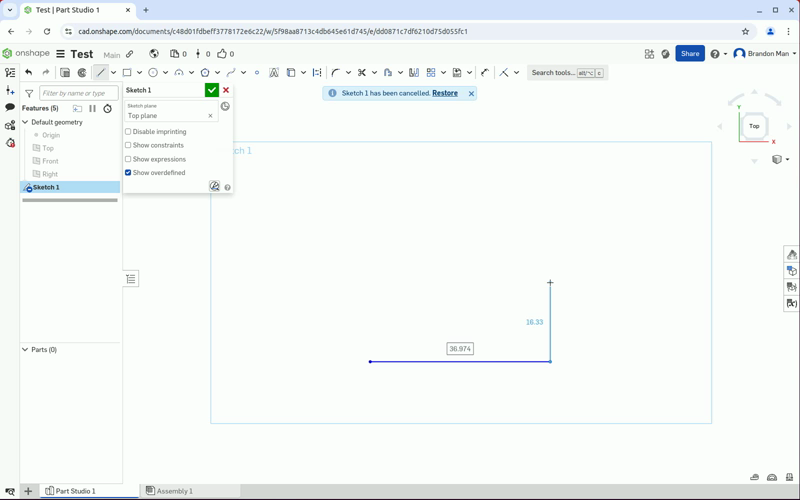
click(550, 282)
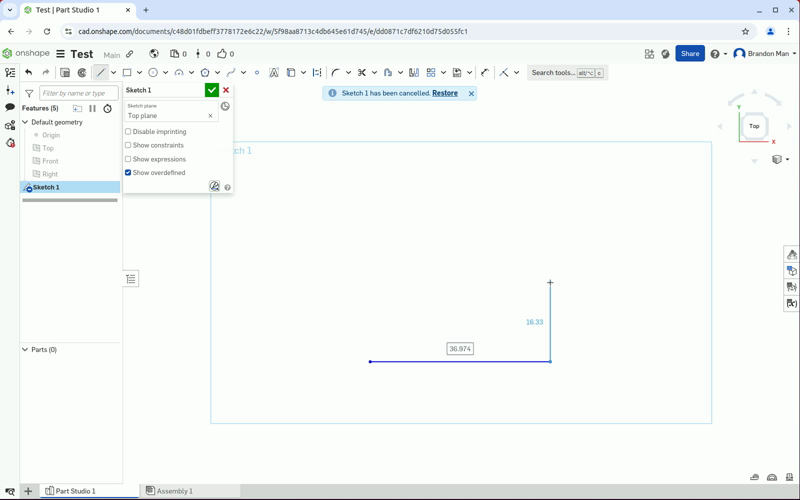
key_up(shift)
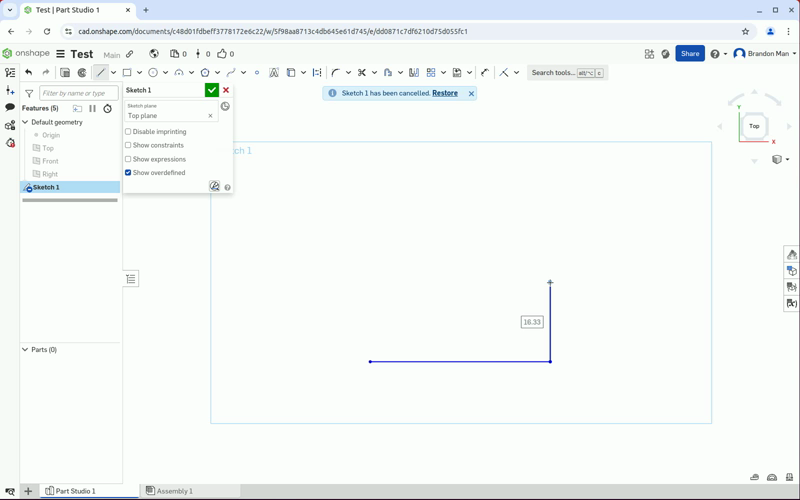
key_down(shift)
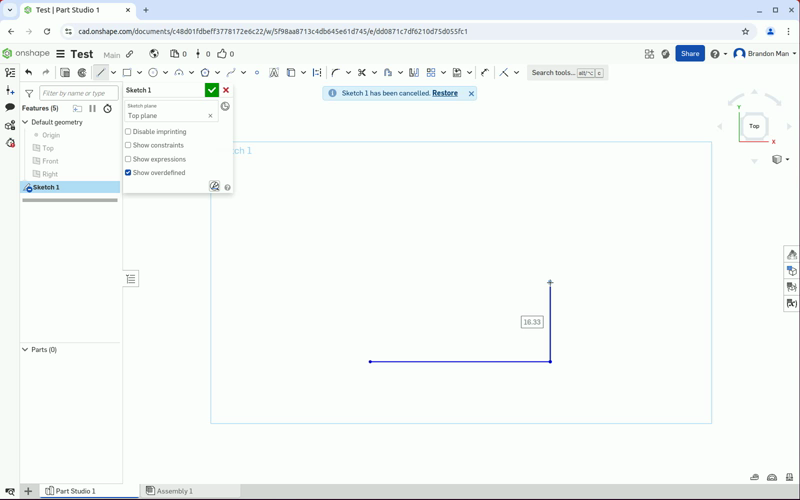
mouse_move(370, 282)
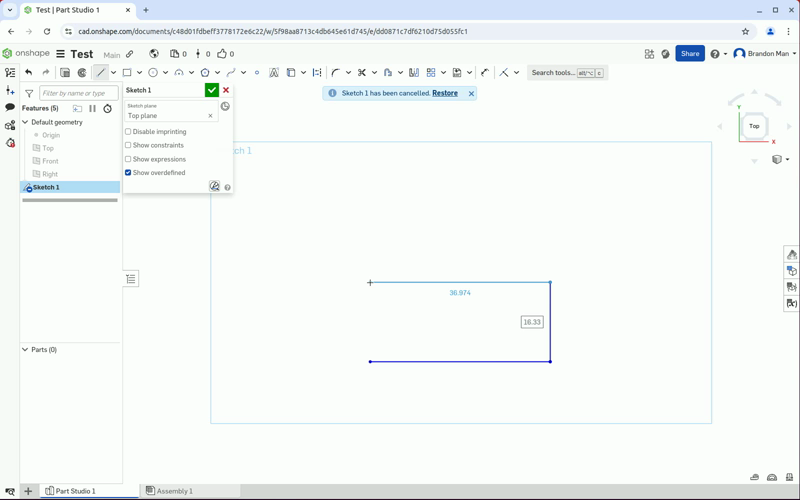
click(370, 282)
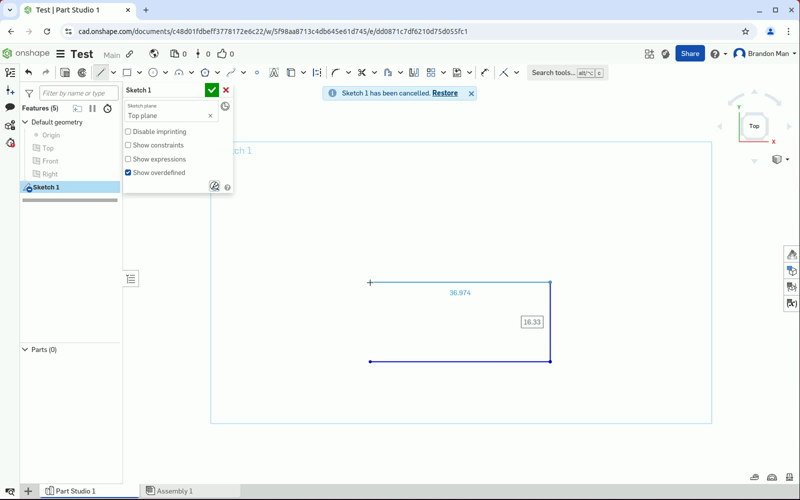
key_up(shift)
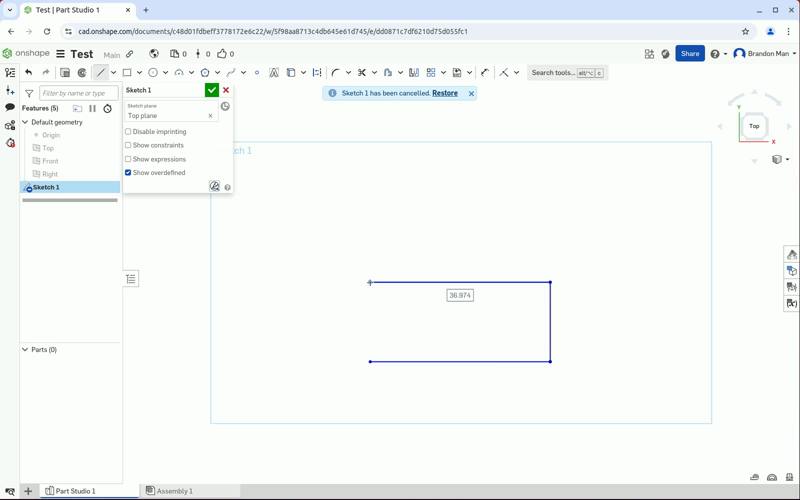
key_down(shift)
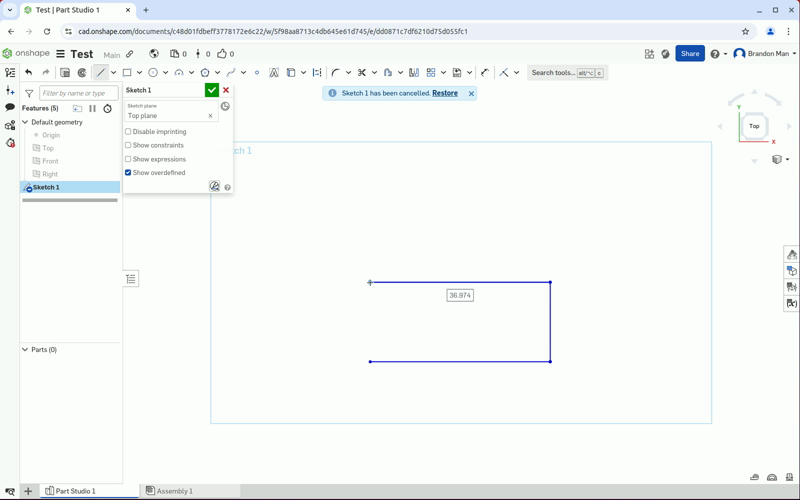
mouse_move(370, 361)
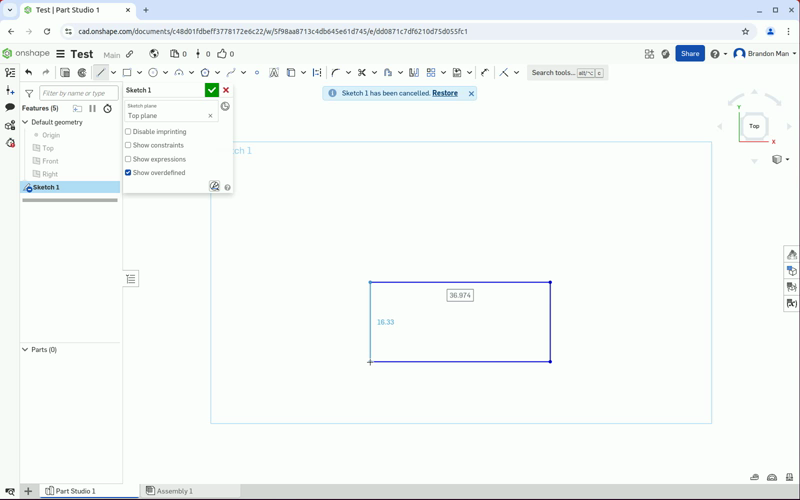
key_up(shift)
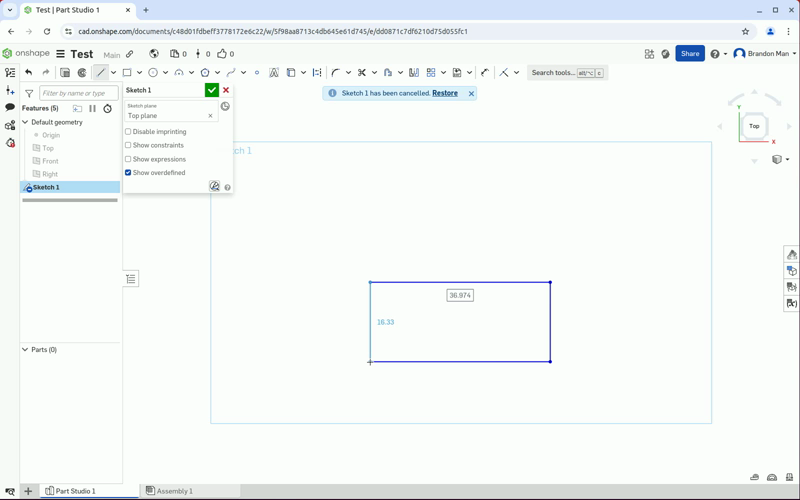
click(370, 361)
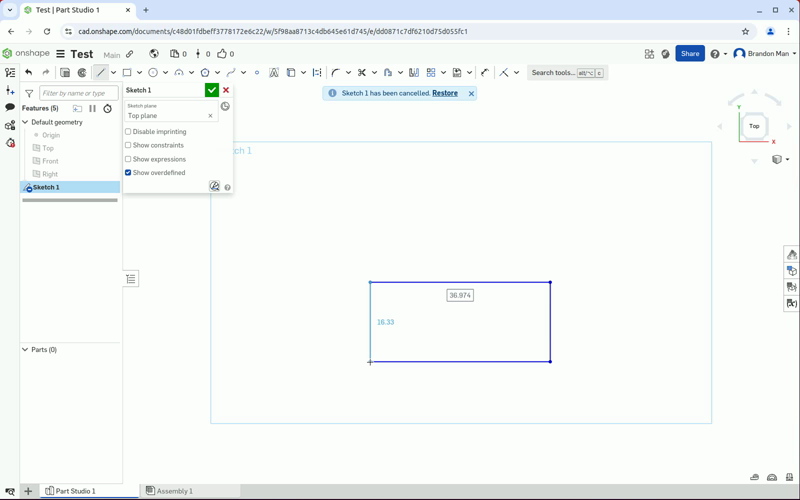
key(esc)
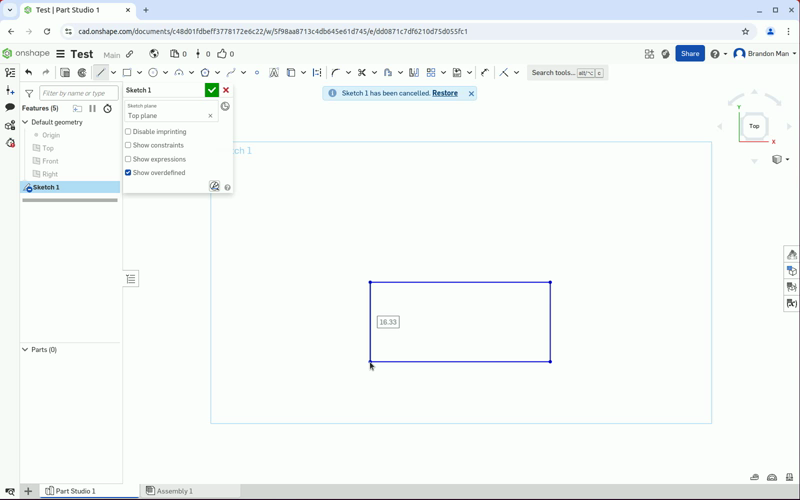
mouse_move(459, 295)
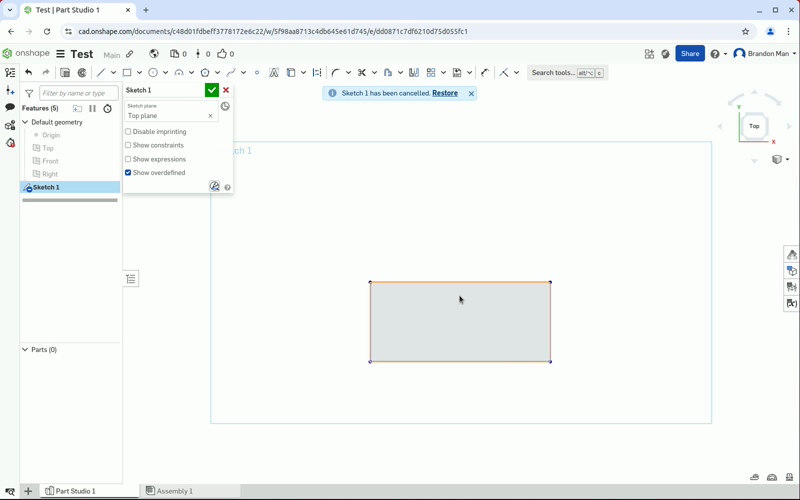
click(459, 295)
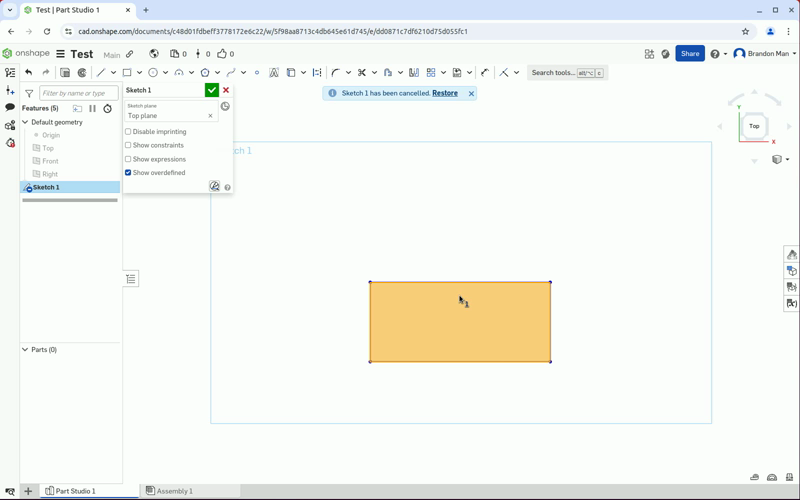
mouse_move(73, 352)
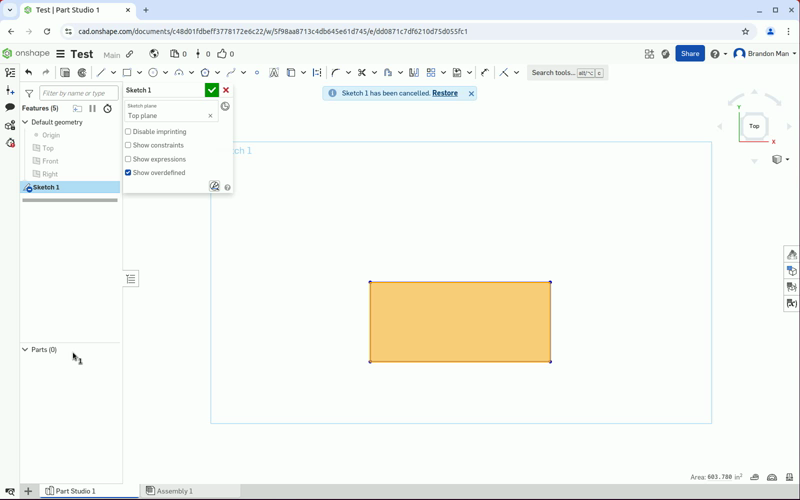
key(shift+y)
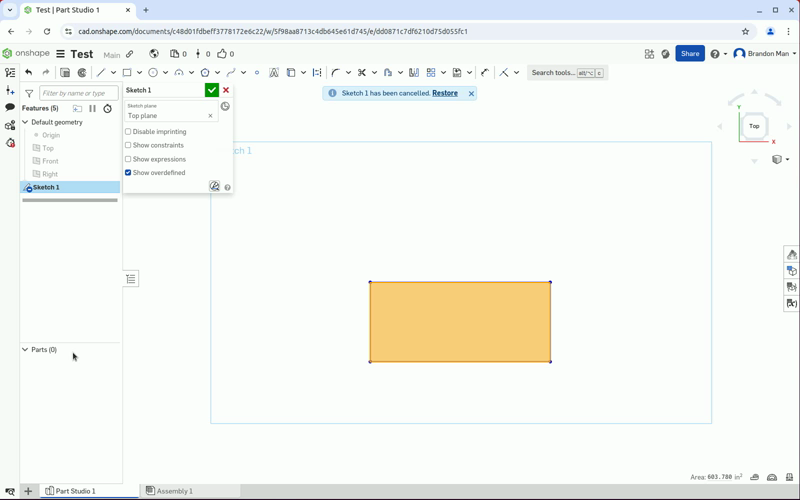
key(shift+e)
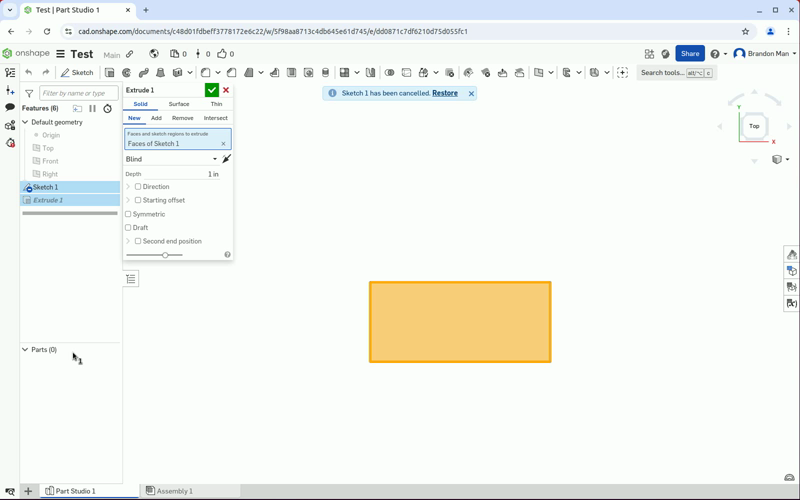
mouse_move(143, 106)
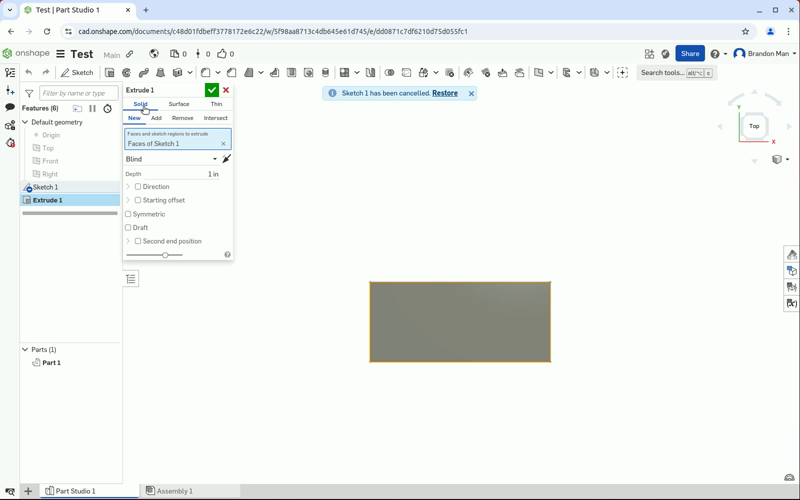
click(143, 106)
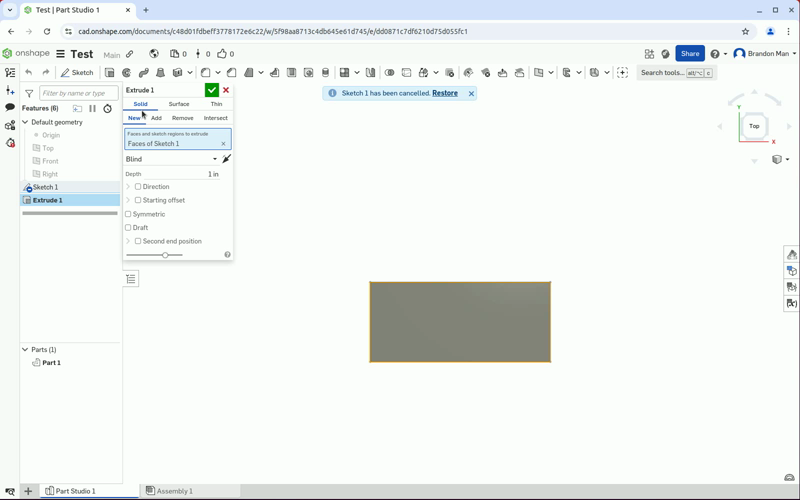
mouse_move(137, 120)
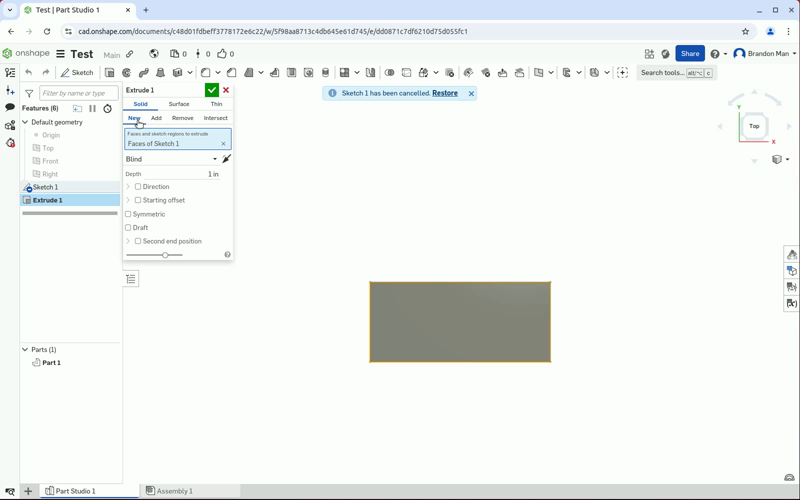
click(137, 120)
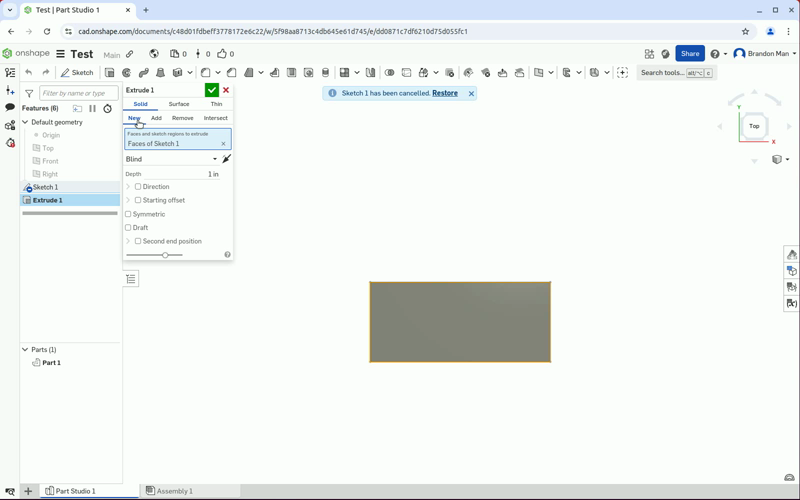
key(tab, 4)
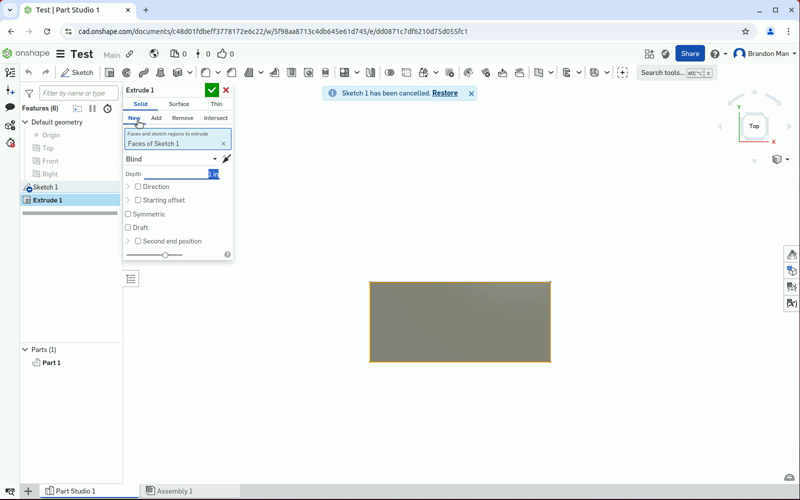
text(23.108)
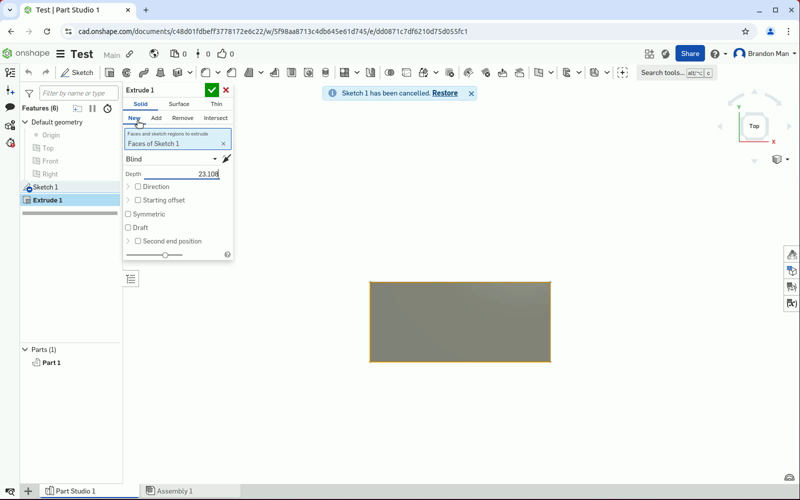
key(enter)
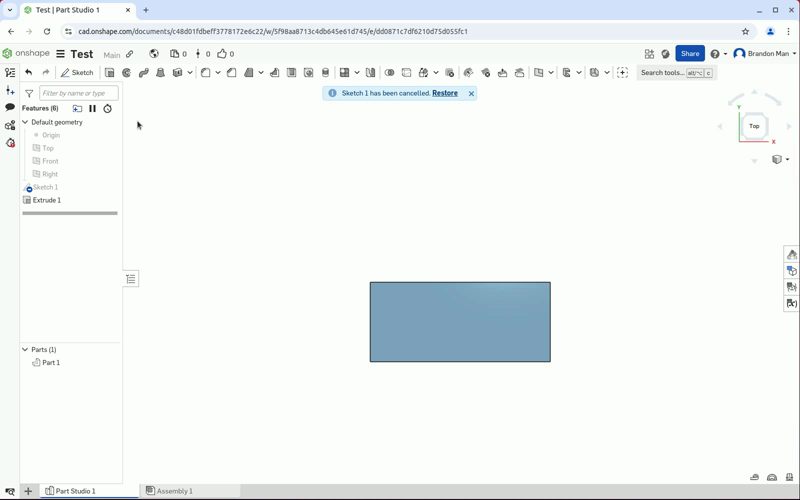
key(shift+h)
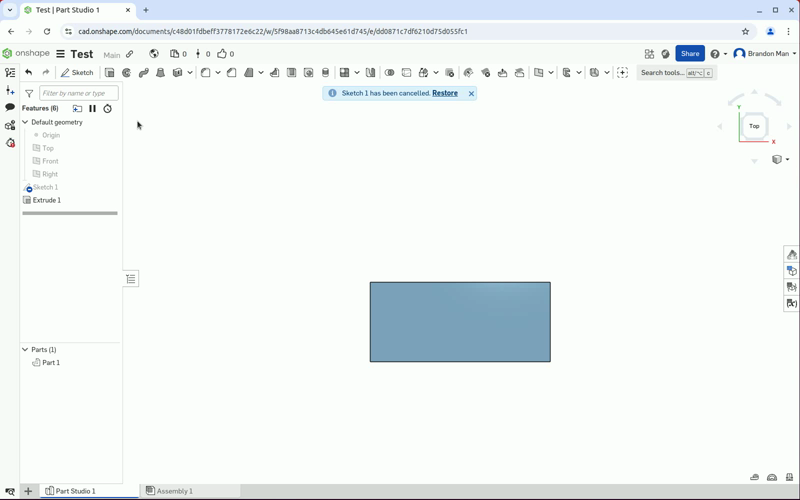
key(shift+h)
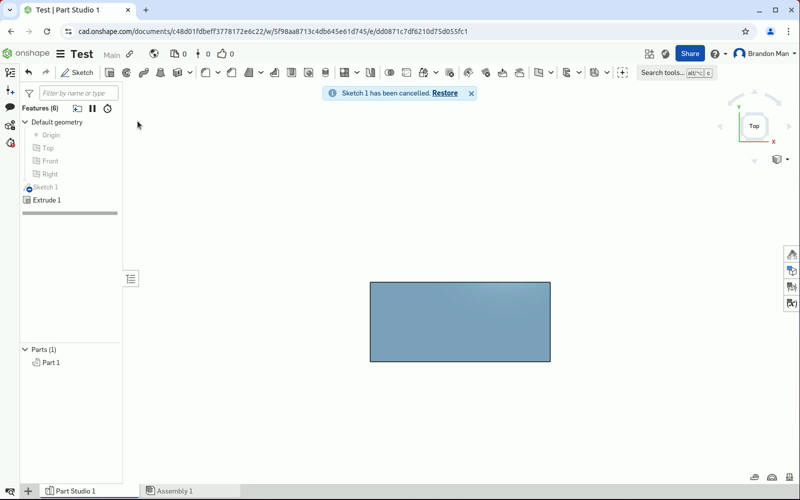
mouse_move(73, 189)
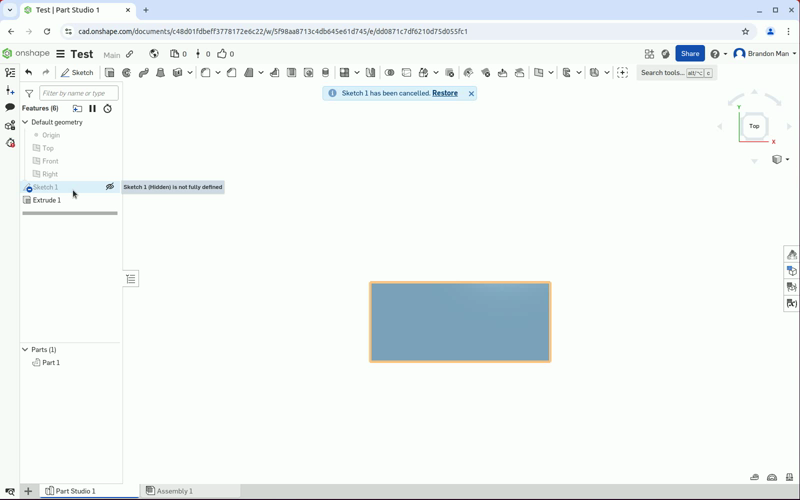
click(73, 189)
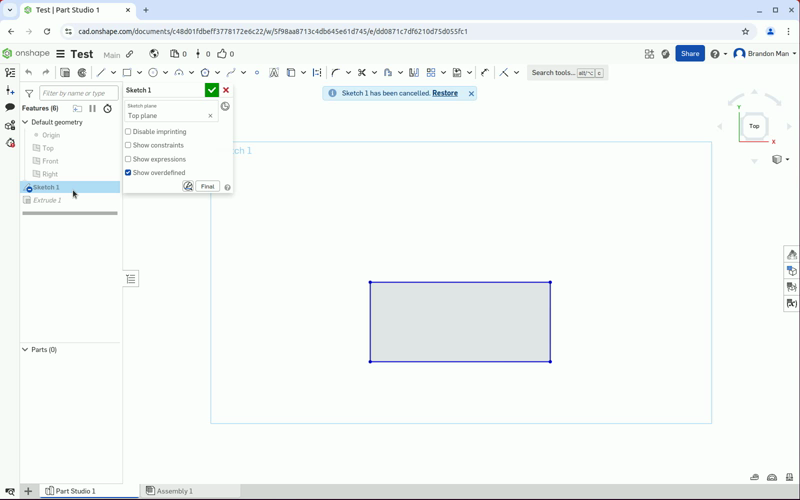
mouse_move(229, 92)
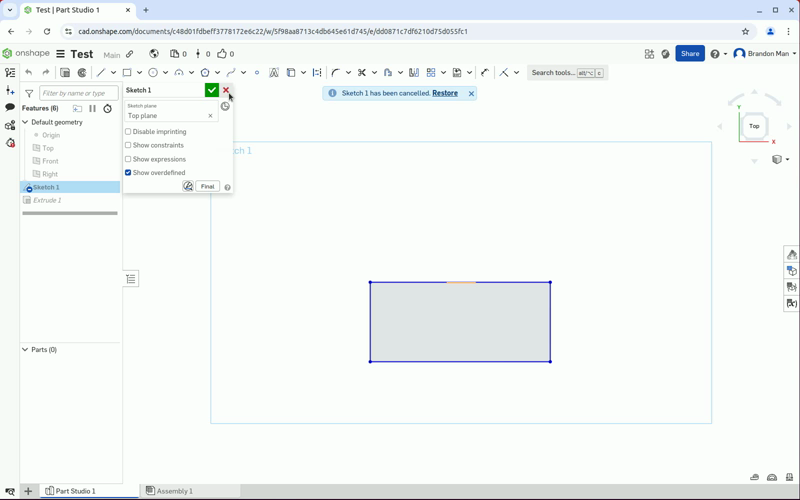
click(229, 92)
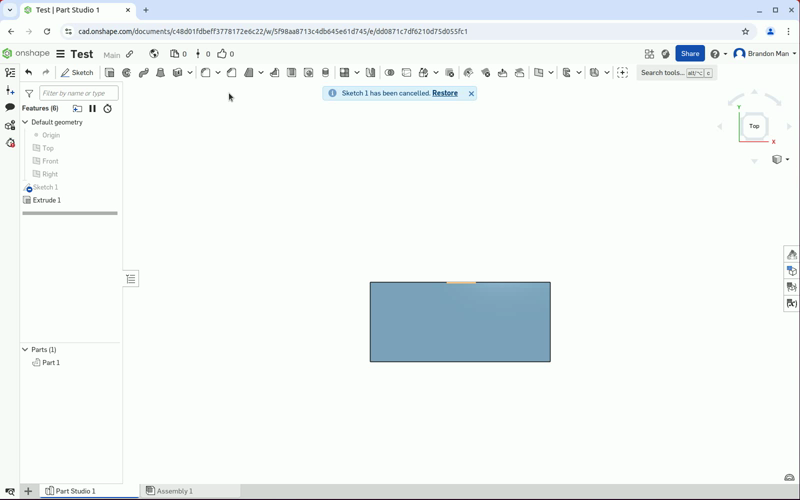
mouse_move(73, 352)
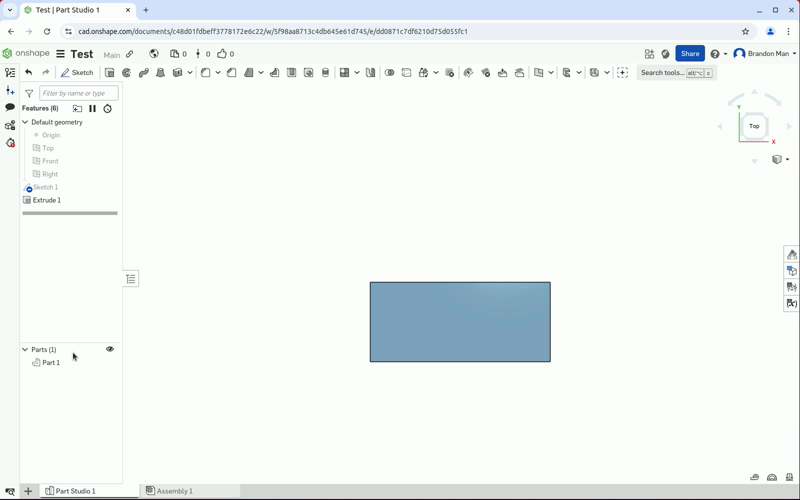
key(y)
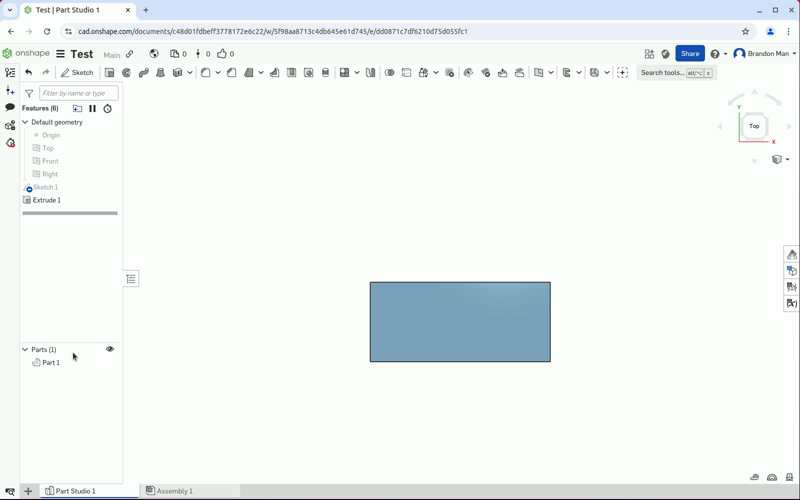
key(shift+p)
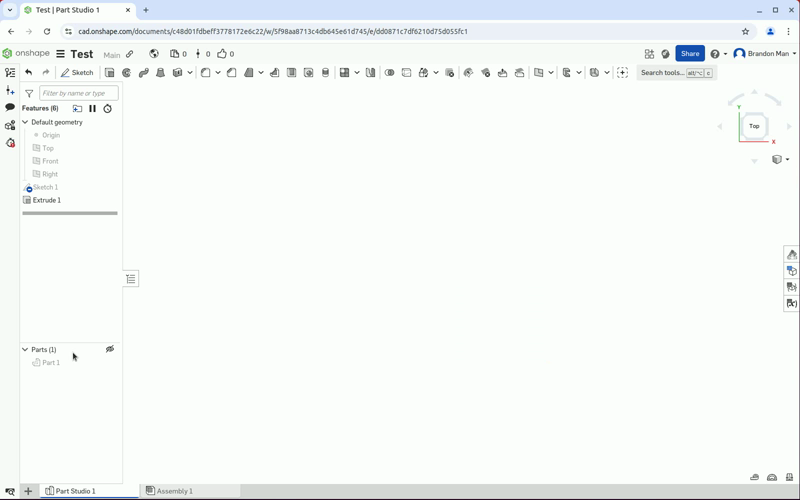
key(space)
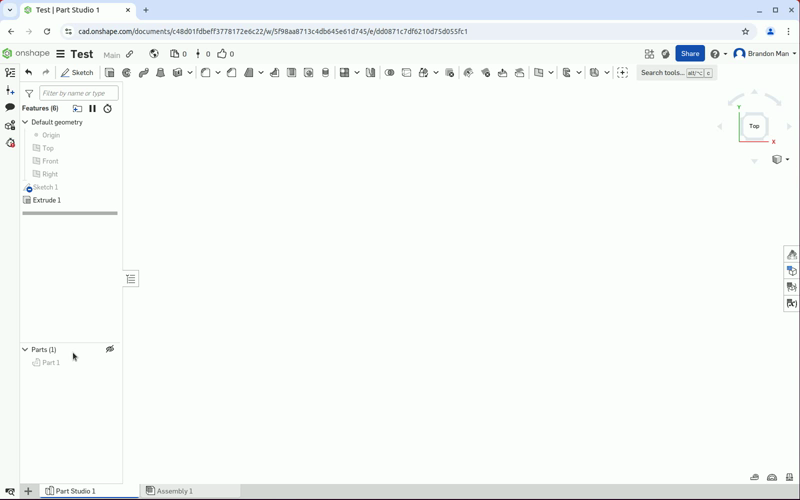
key_down(shift)
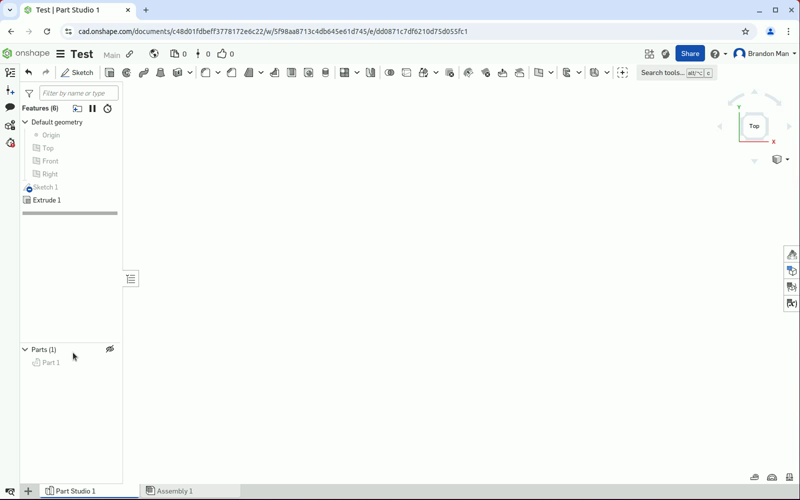
key(up)
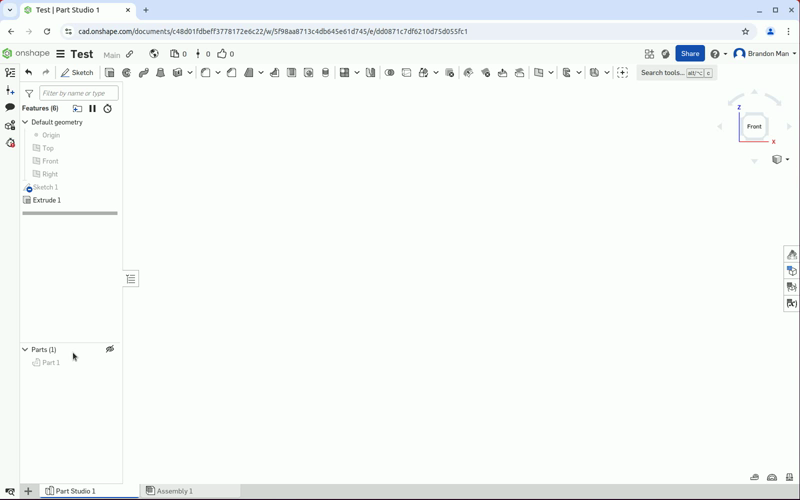
key_up(shift)
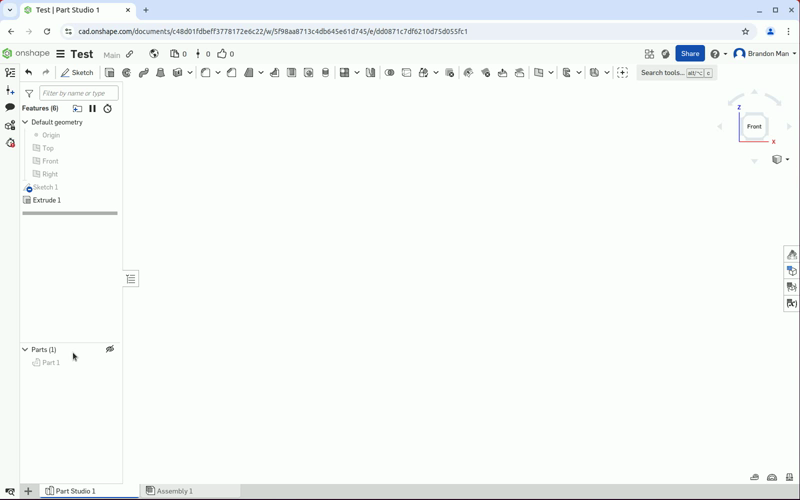
mouse_move(73, 352)
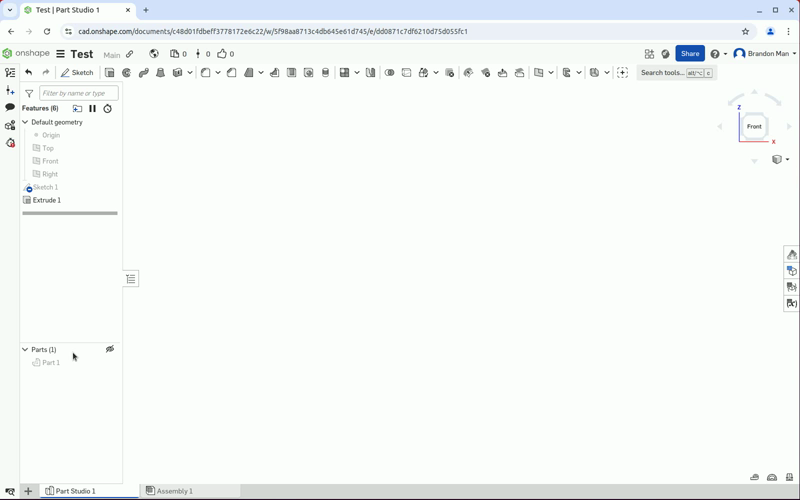
key(shift+y)
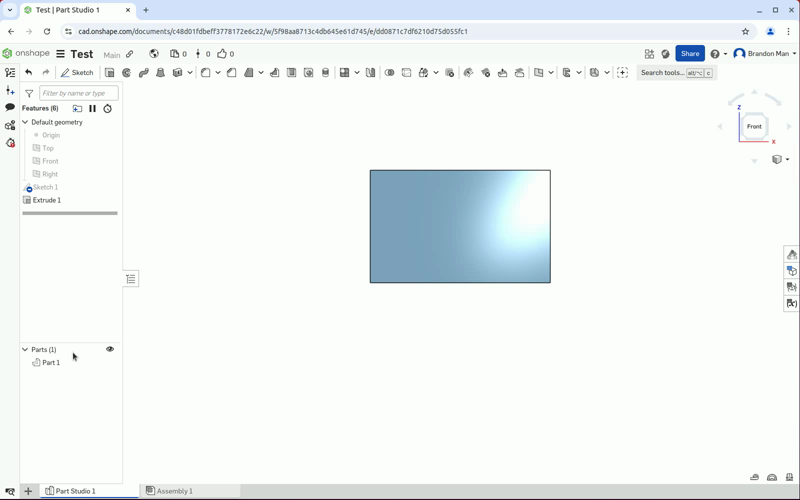
mouse_move(541, 75)
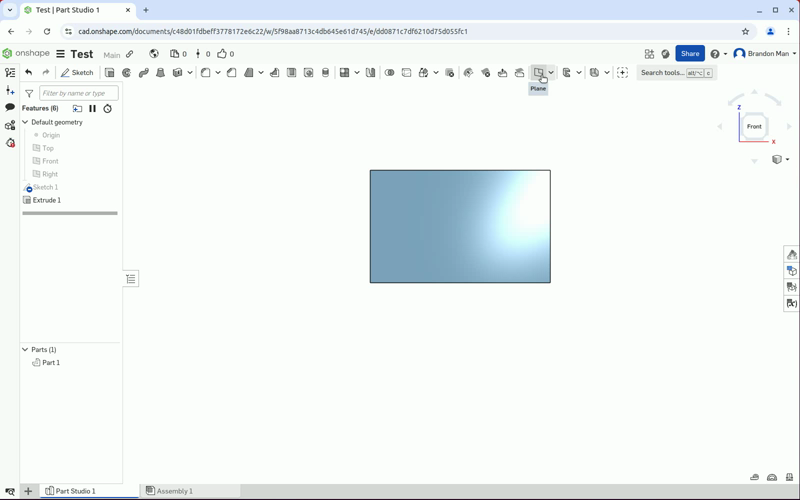
click(541, 75)
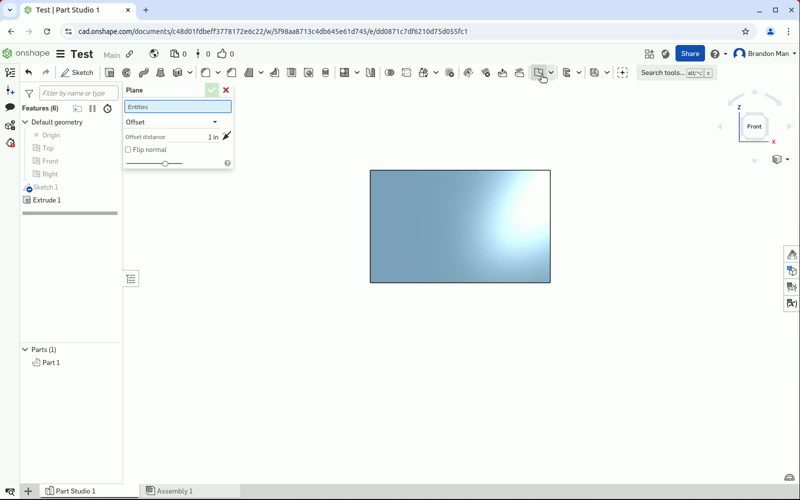
mouse_move(73, 163)
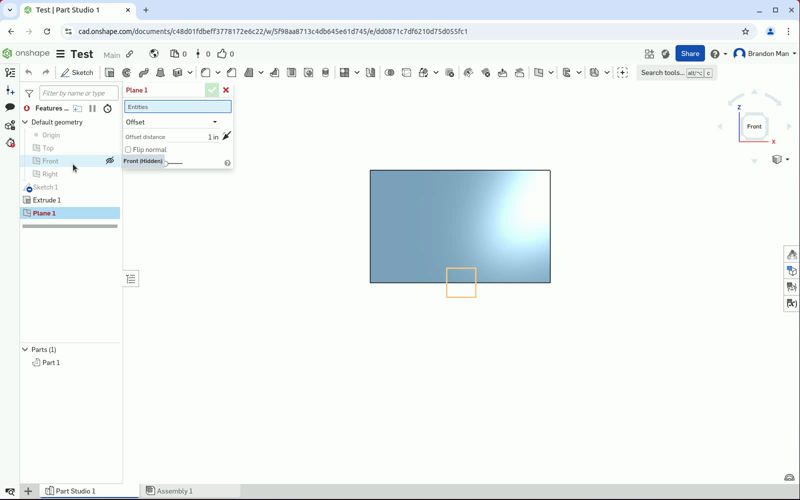
click(73, 163)
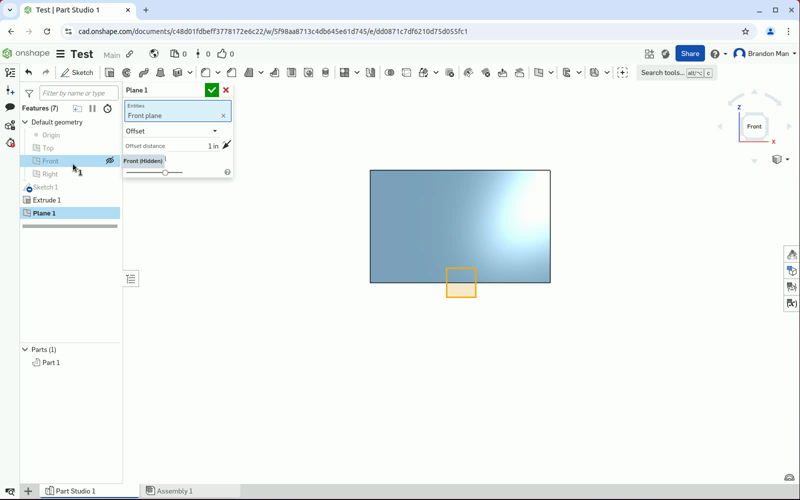
key(tab, 2)
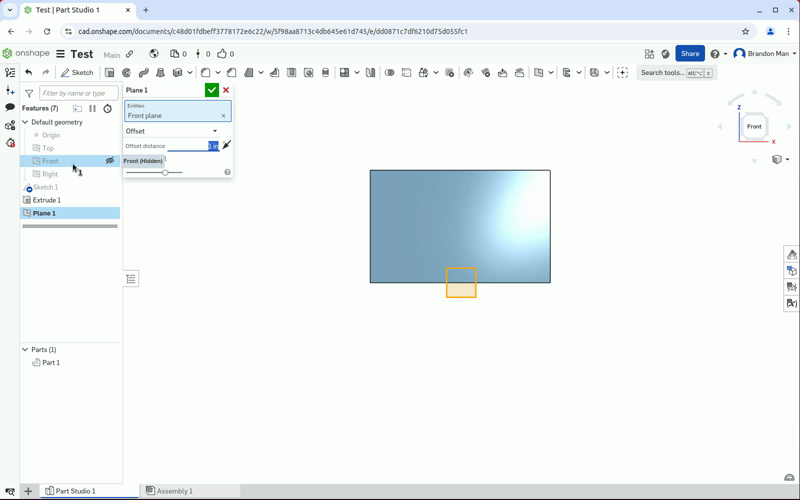
text(16.114)
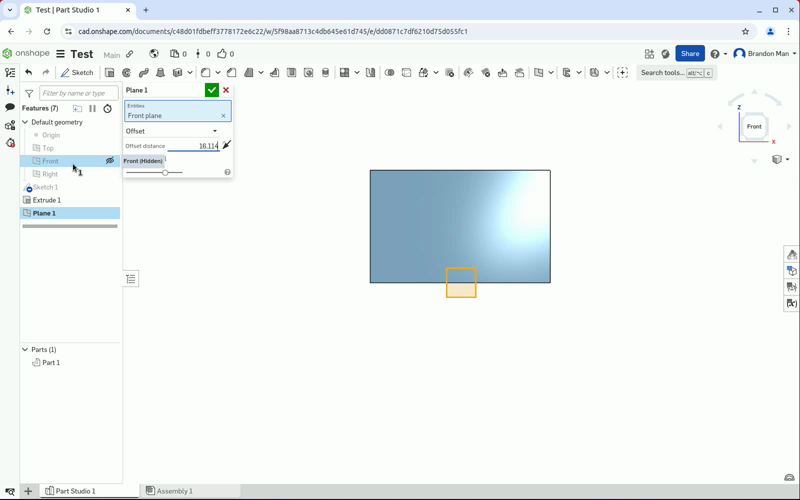
key(enter, 2)
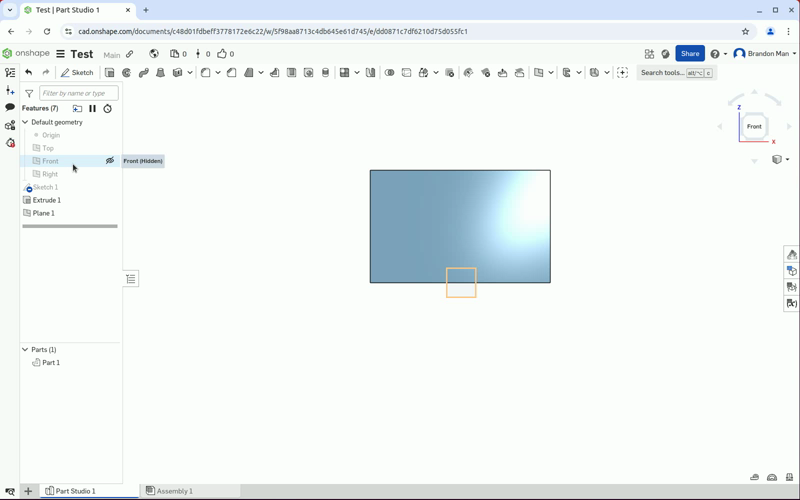
key(shift+s)
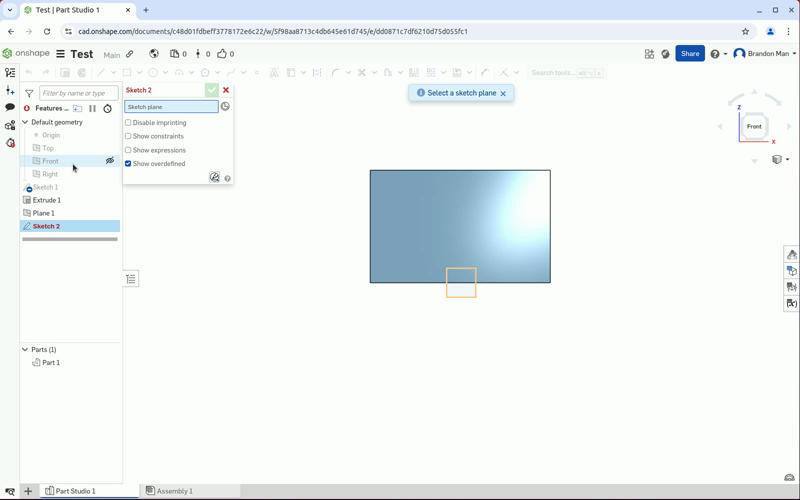
mouse_move(73, 215)
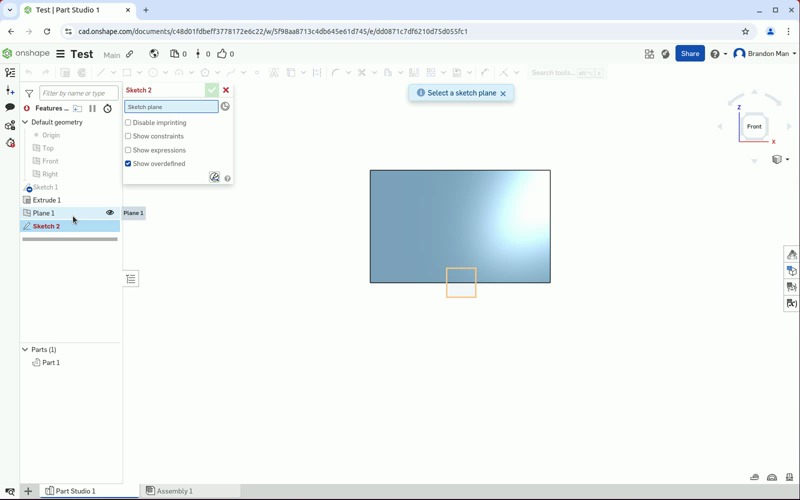
click(73, 215)
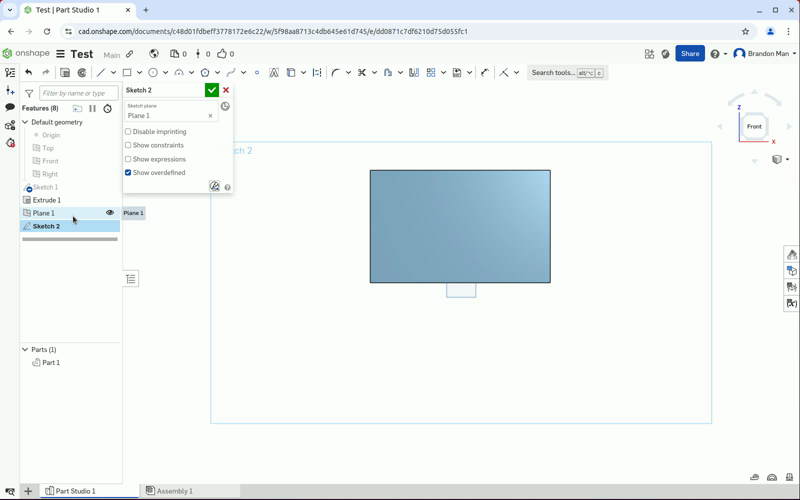
mouse_move(73, 352)
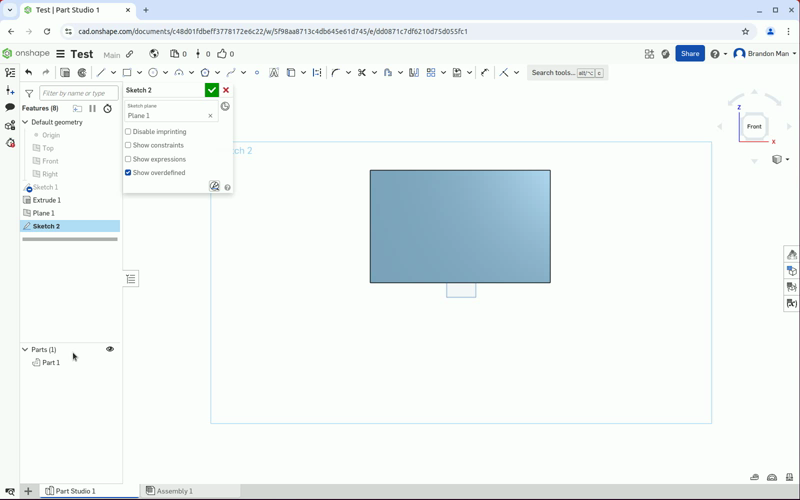
key(y)
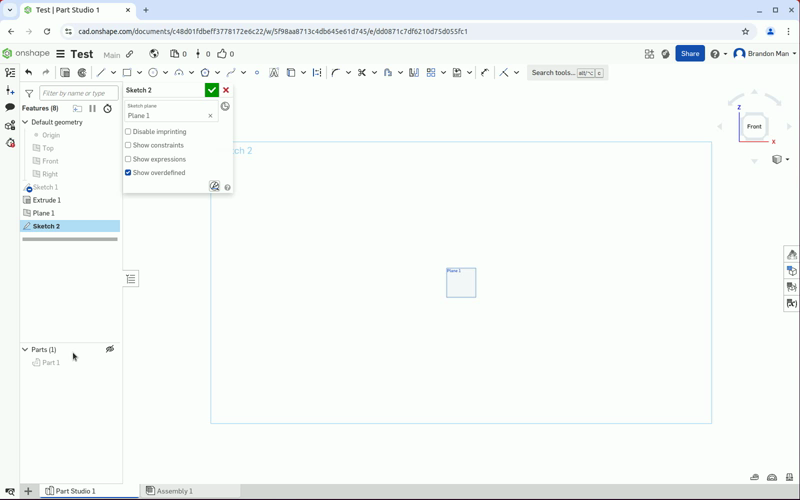
key(c)
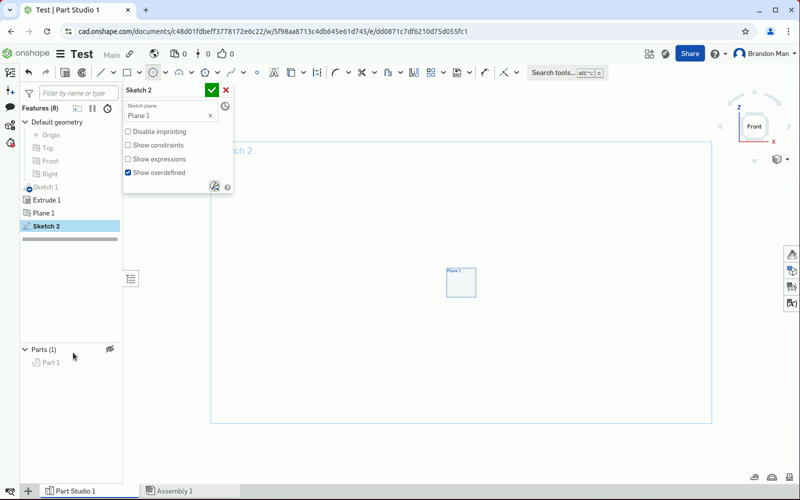
key_down(shift)
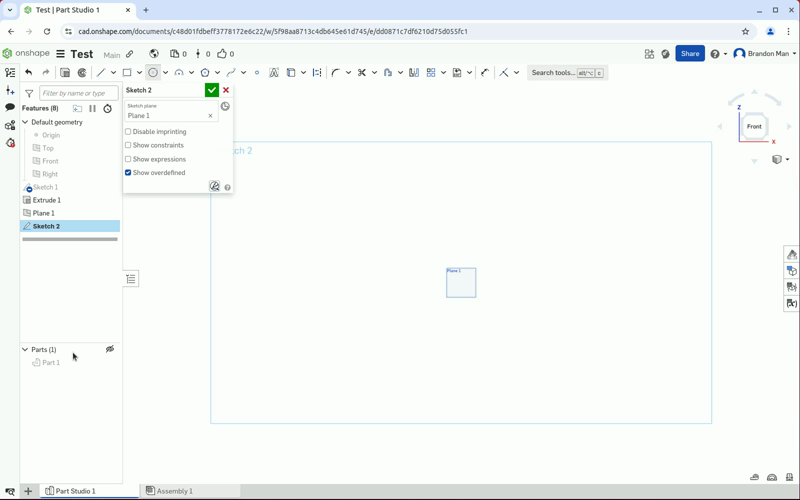
mouse_move(393, 192)
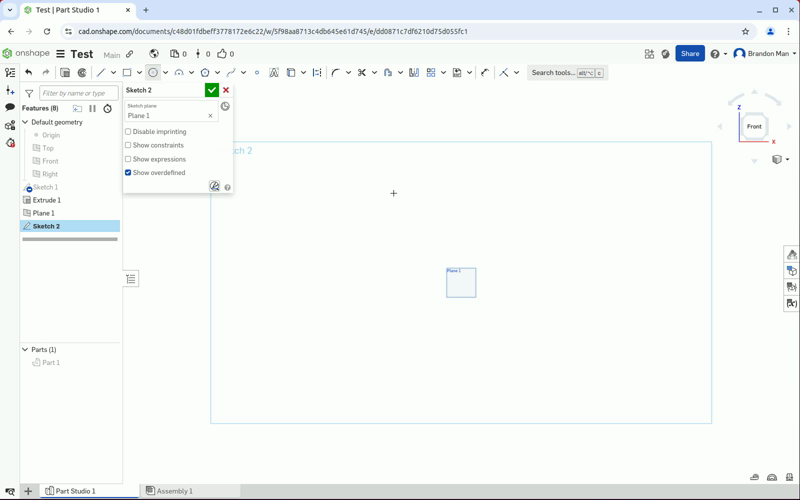
click(393, 192)
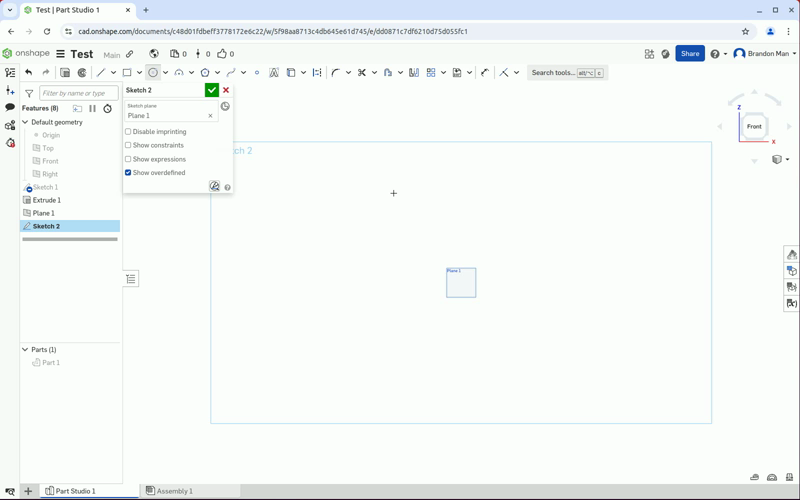
key_up(shift)
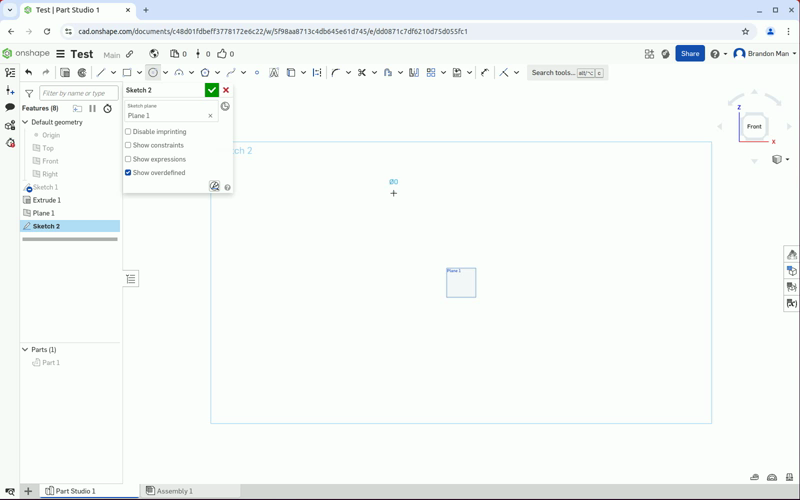
mouse_move(403, 192)
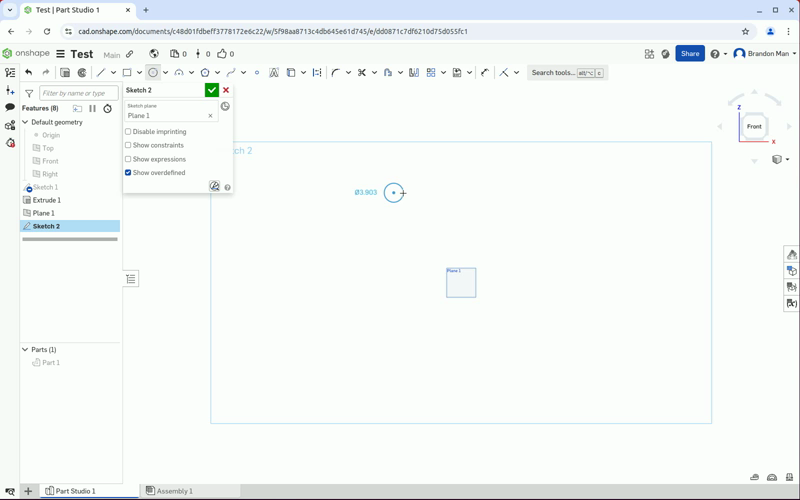
click(403, 192)
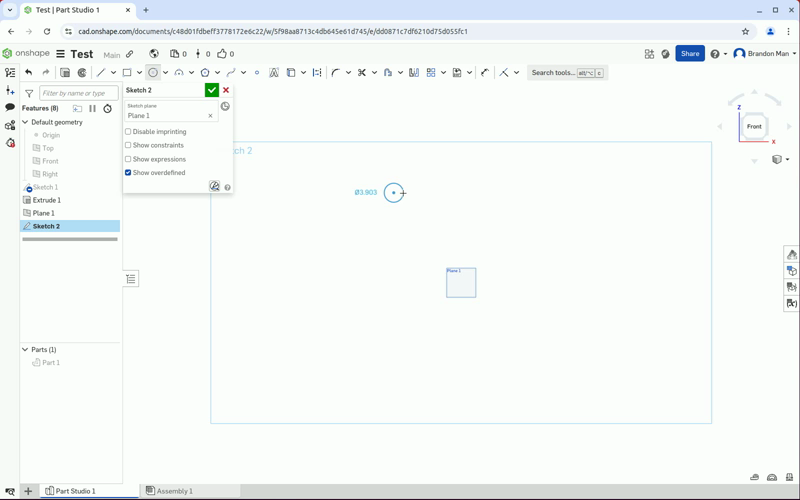
key(esc)
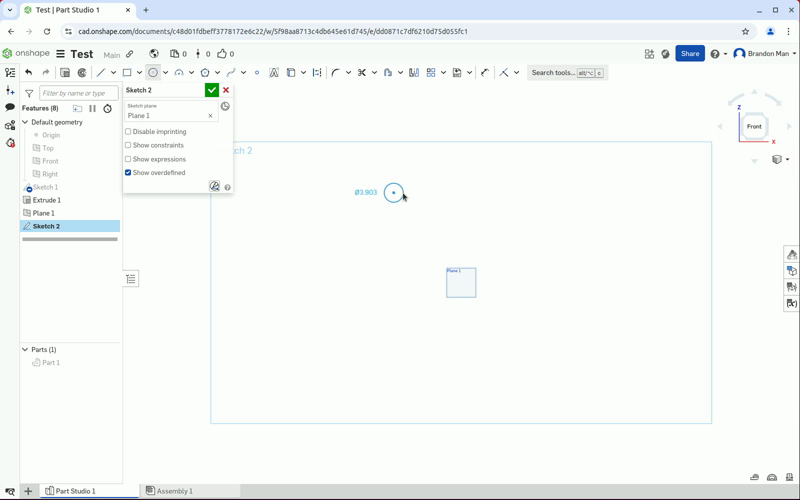
mouse_move(387, 195)
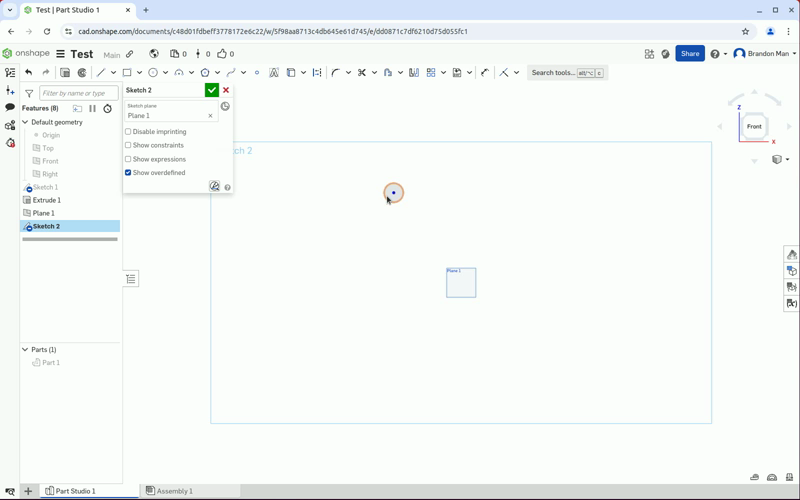
scroll(6)
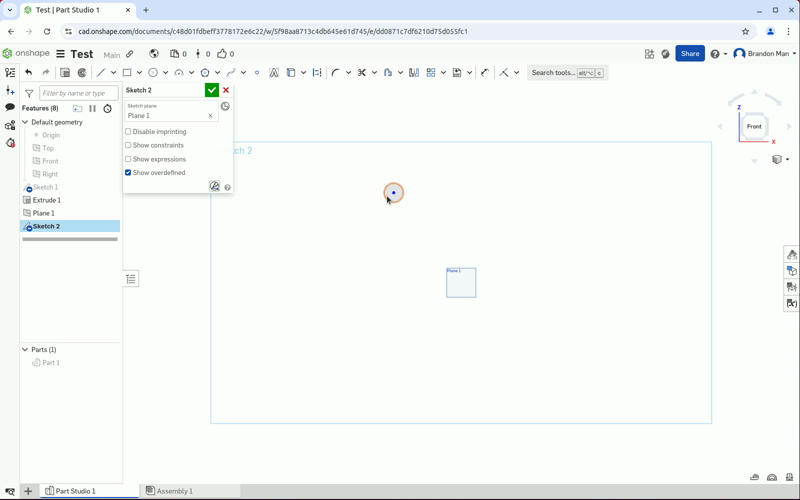
scroll(6)
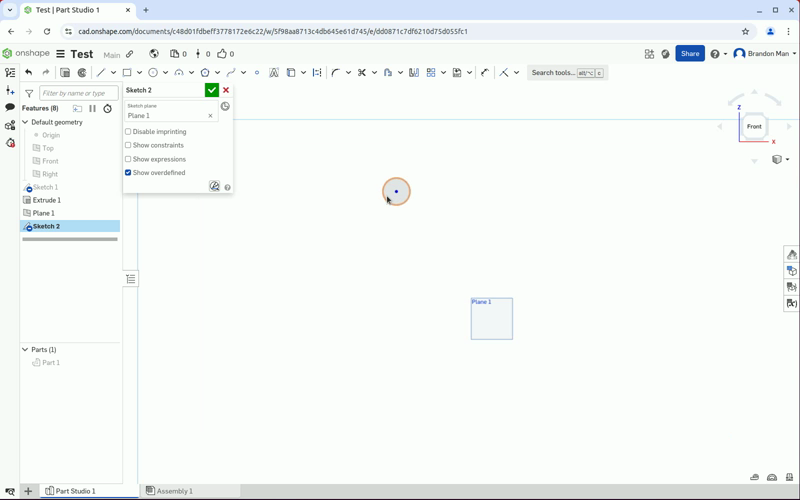
scroll(6)
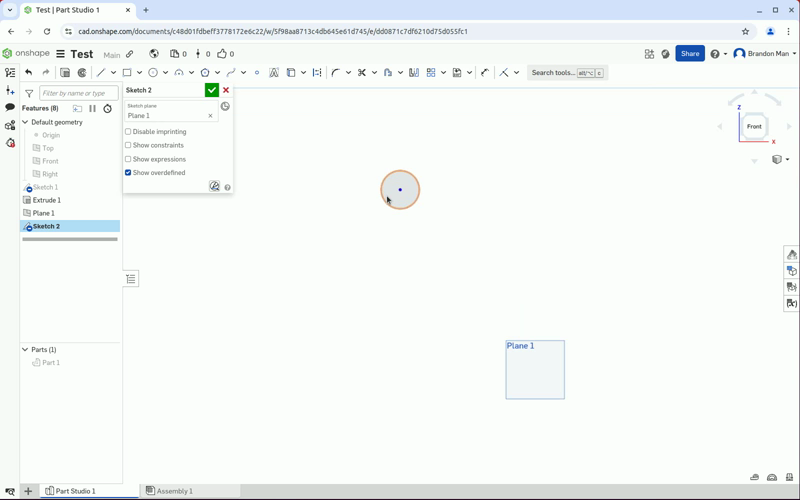
scroll(6)
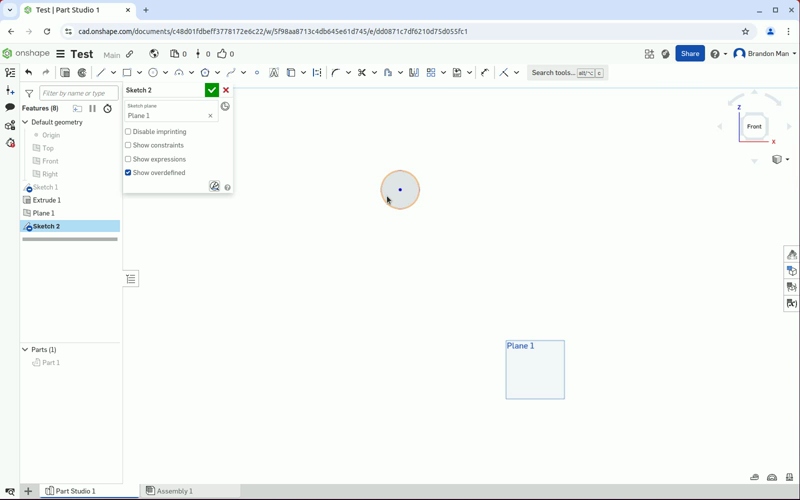
scroll(6)
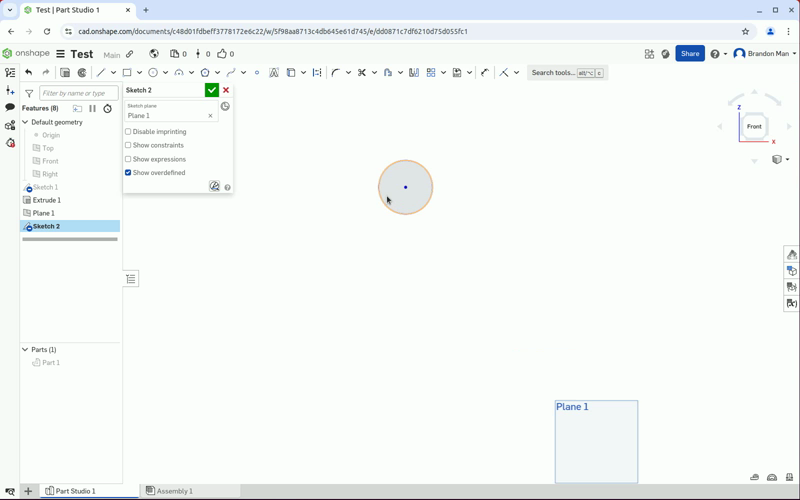
scroll(6)
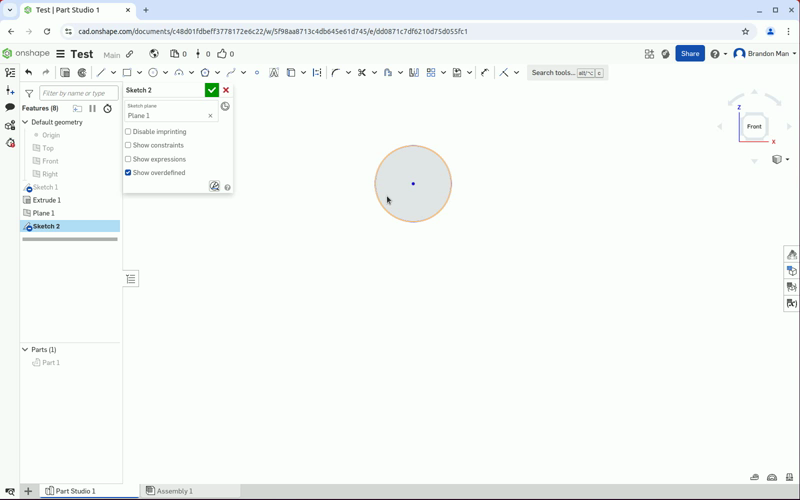
scroll(6)
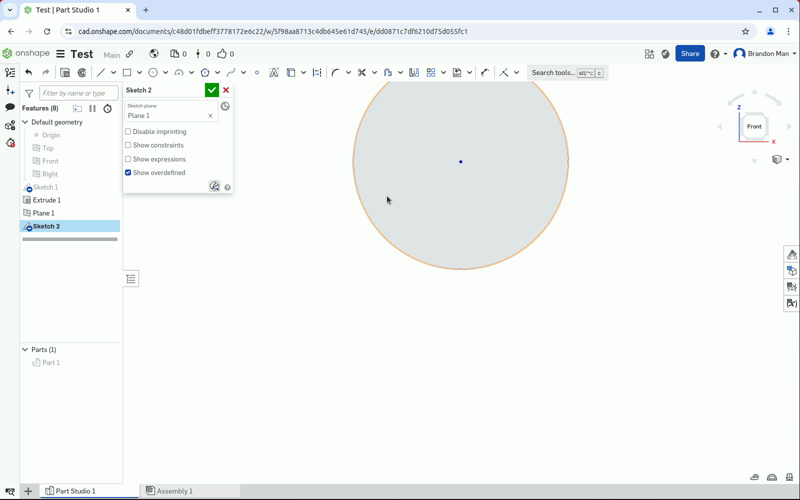
click(387, 195)
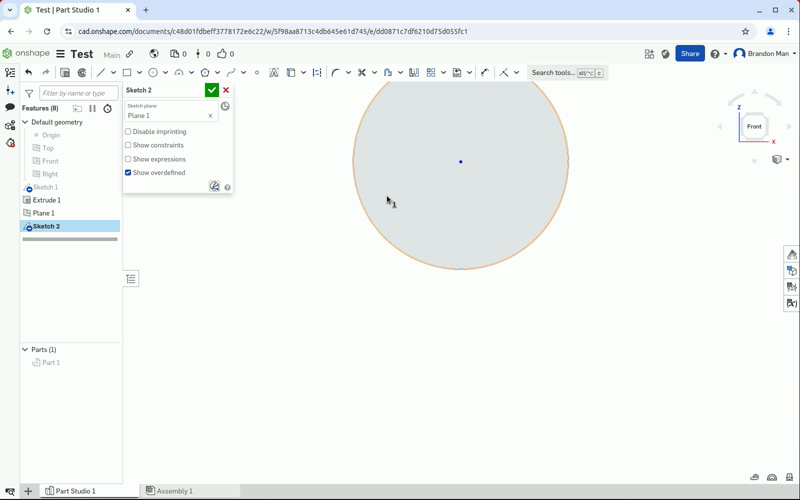
scroll(-6)
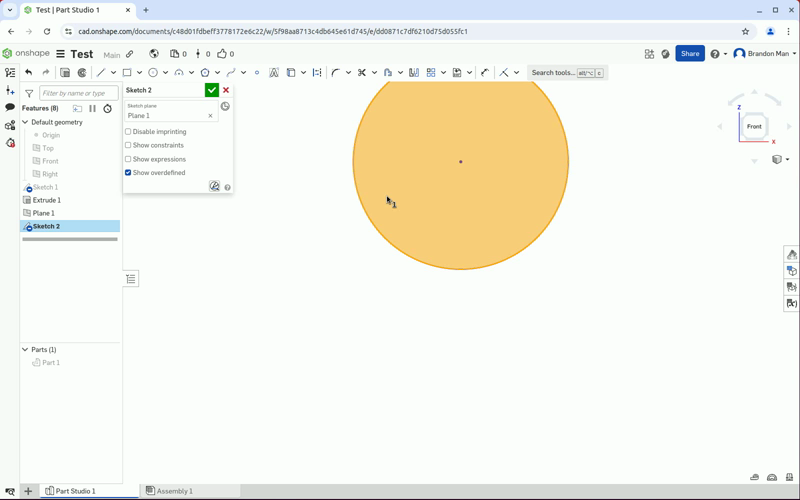
scroll(-6)
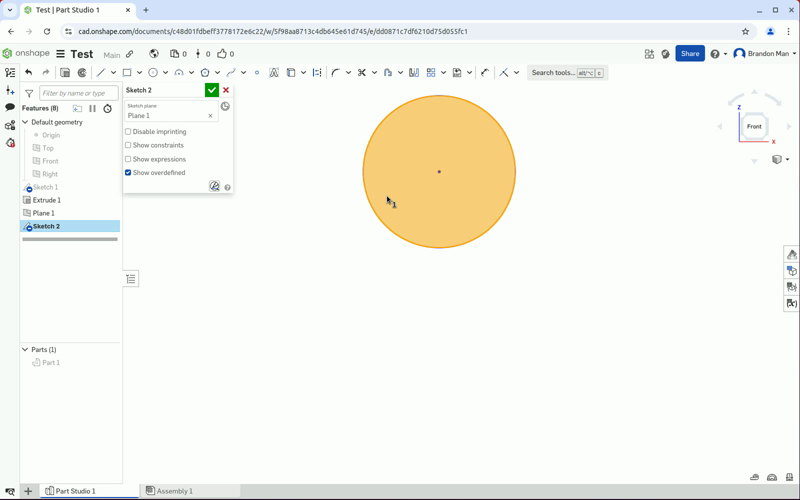
scroll(-6)
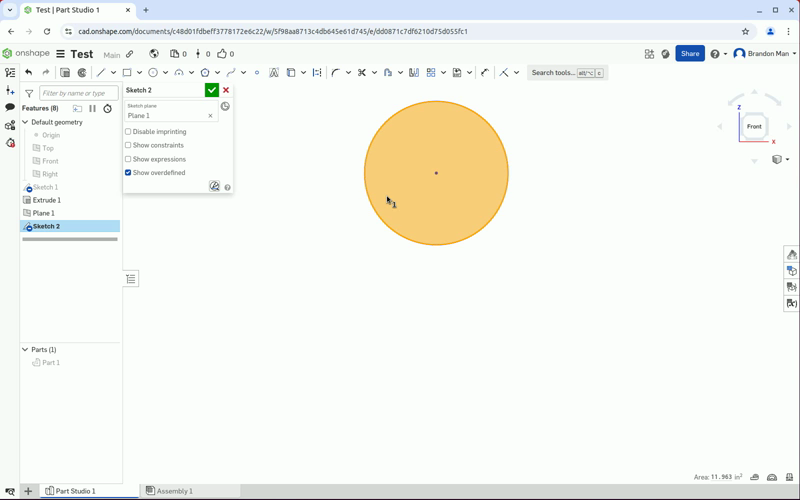
scroll(-6)
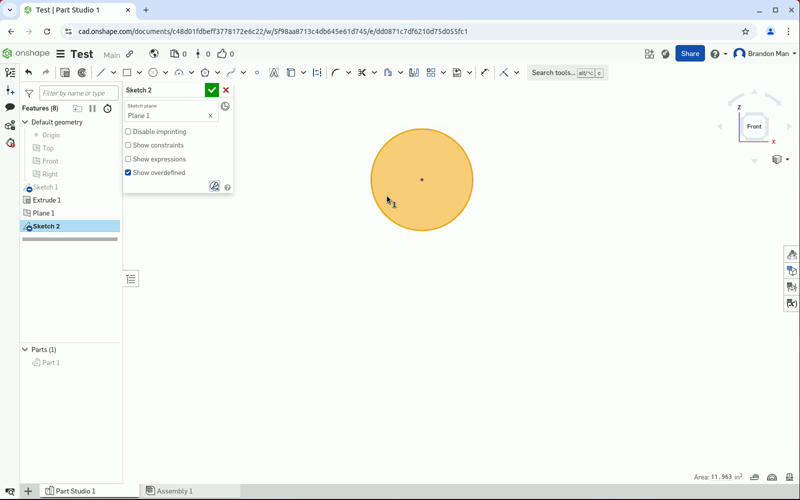
scroll(-6)
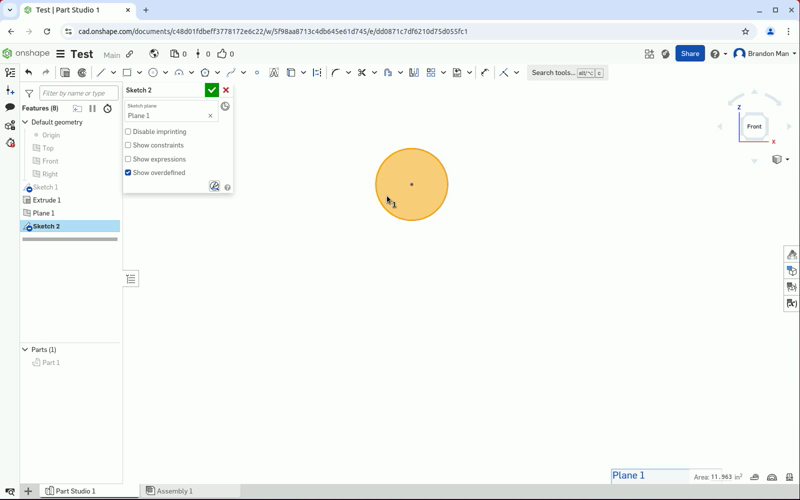
scroll(-6)
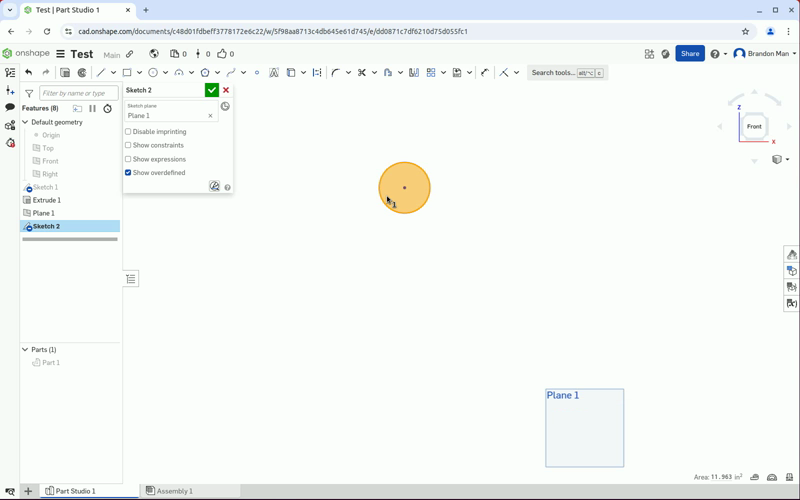
scroll(-6)
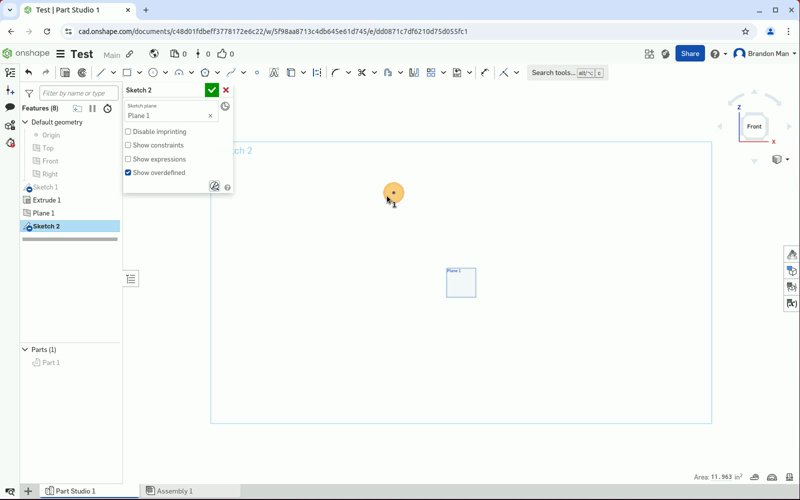
mouse_move(73, 352)
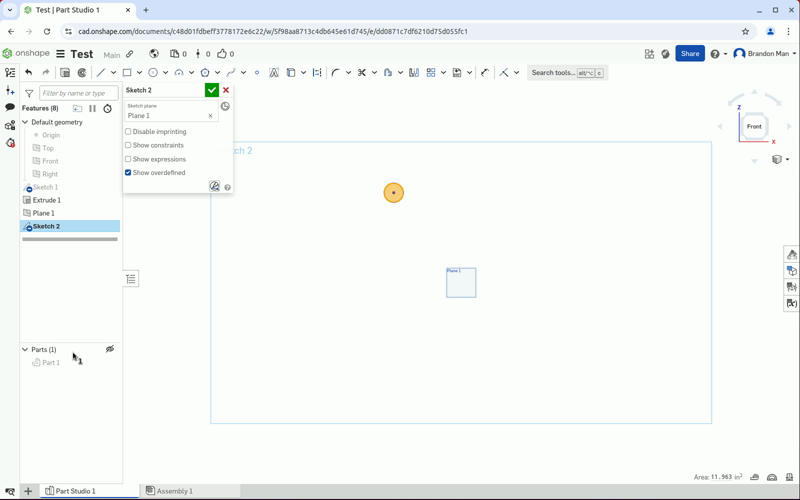
key(shift+y)
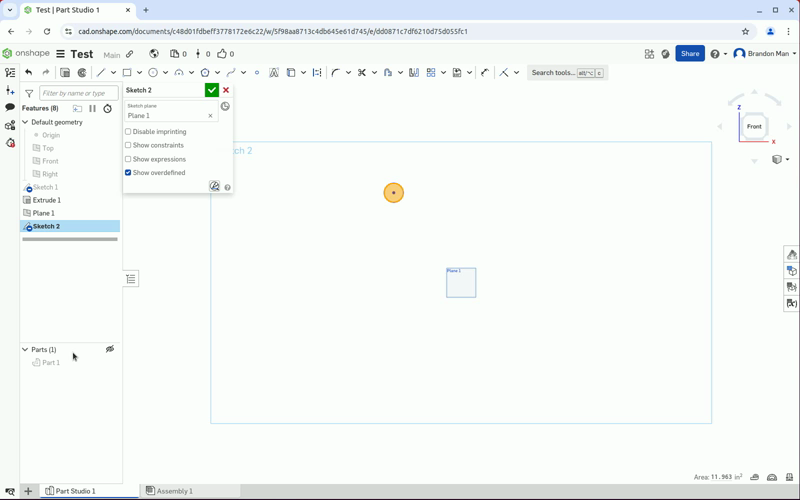
key(shift+e)
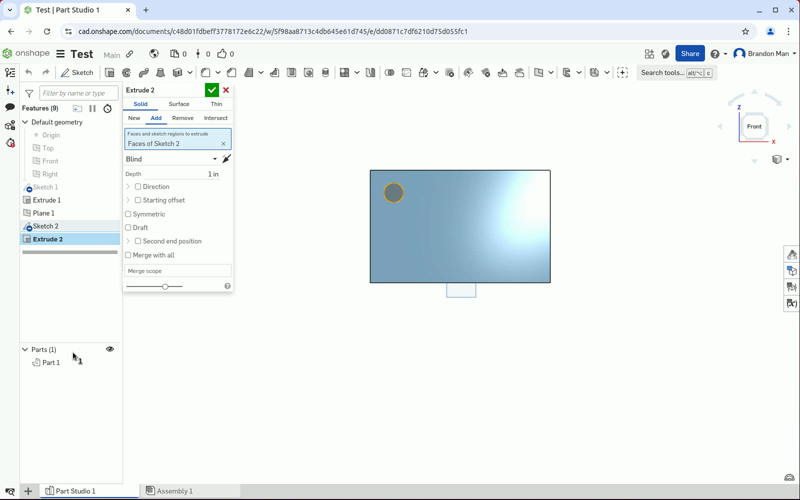
mouse_move(143, 106)
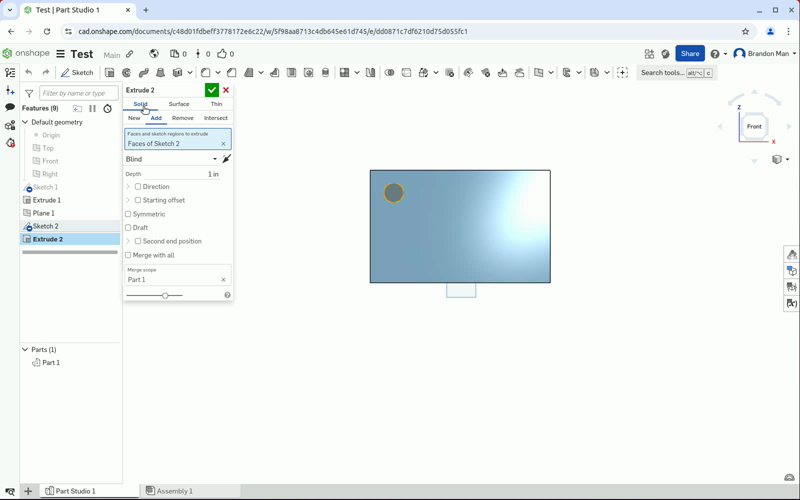
click(143, 106)
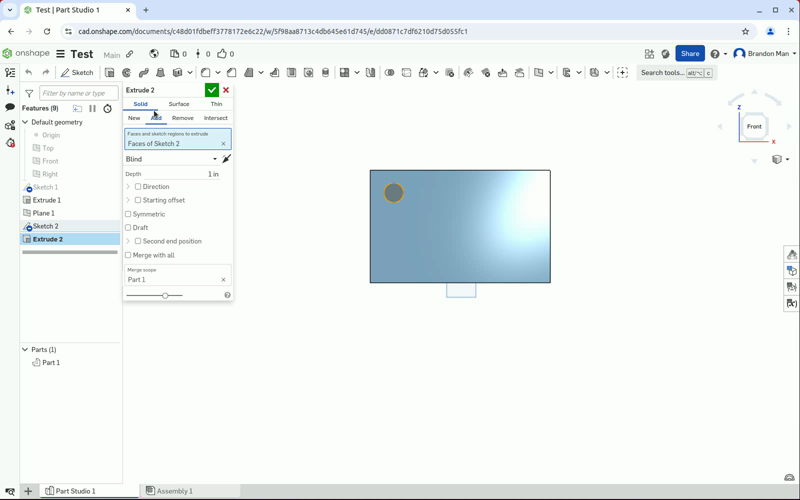
mouse_move(186, 120)
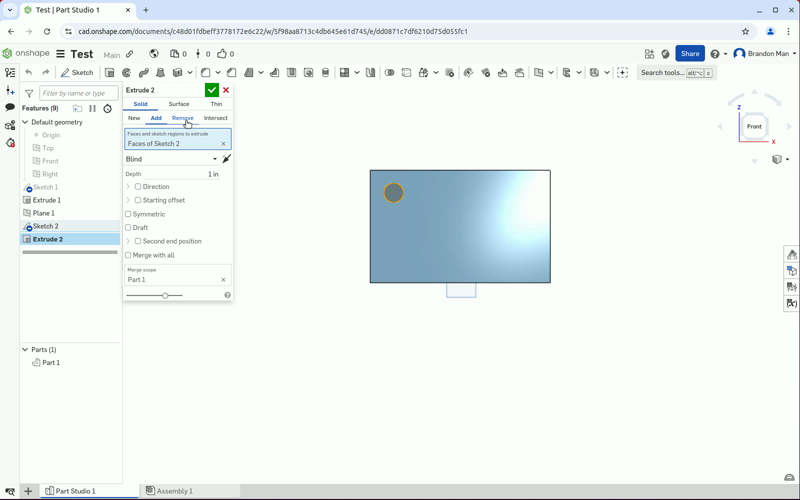
click(186, 120)
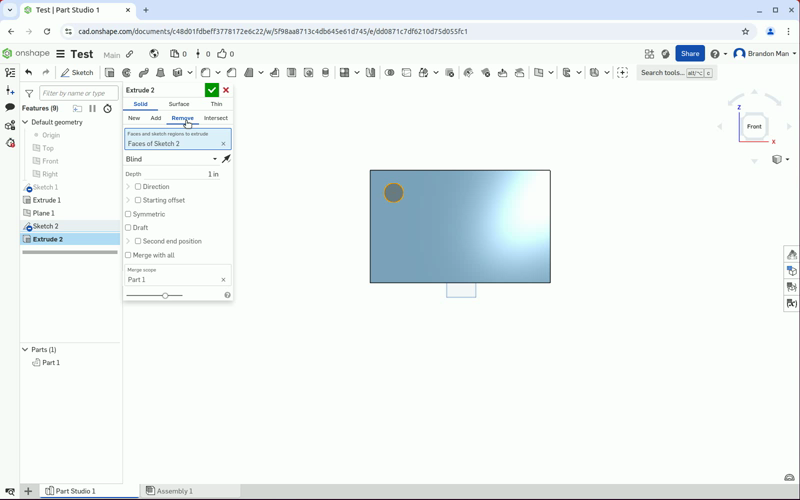
key(tab, 4)
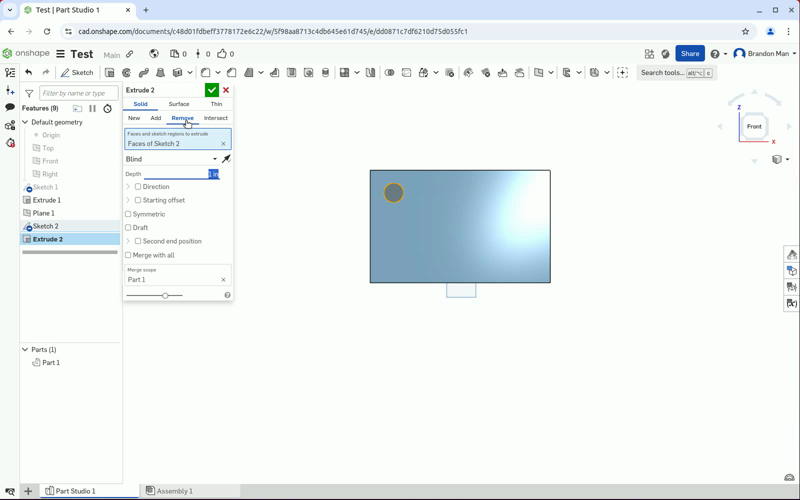
text(23.108)
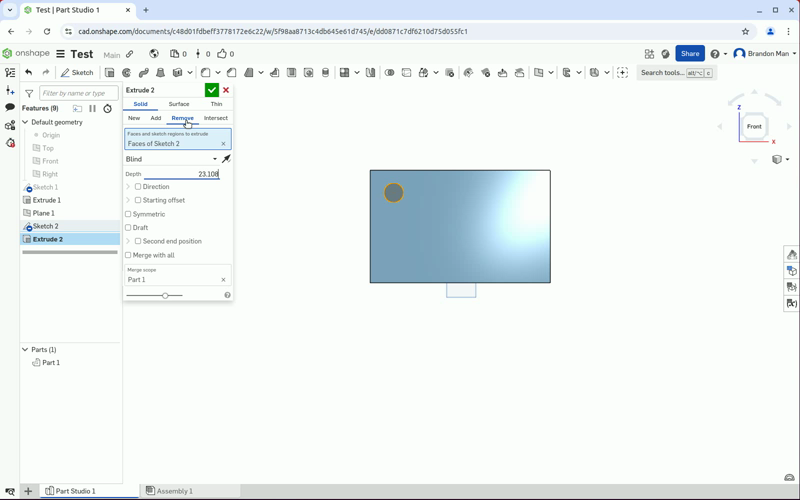
key(tab, 6)
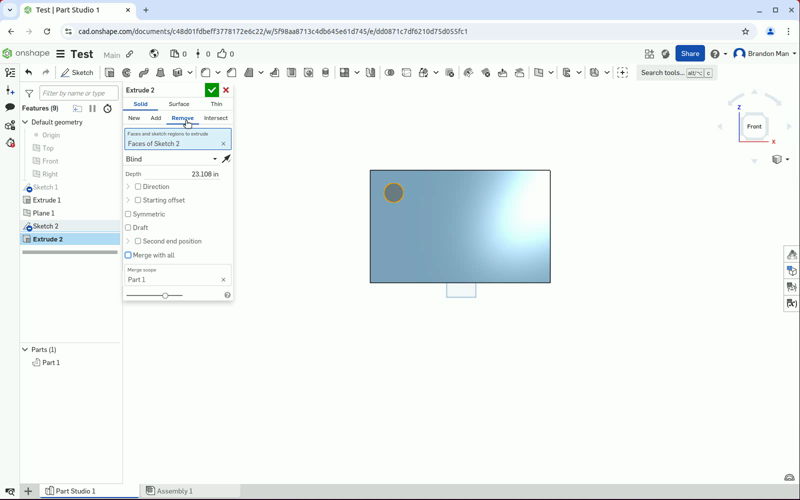
key(space)
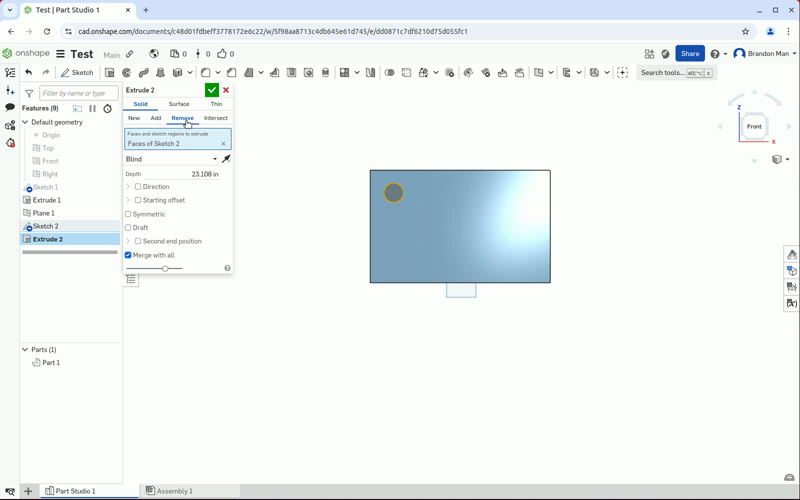
key(enter)
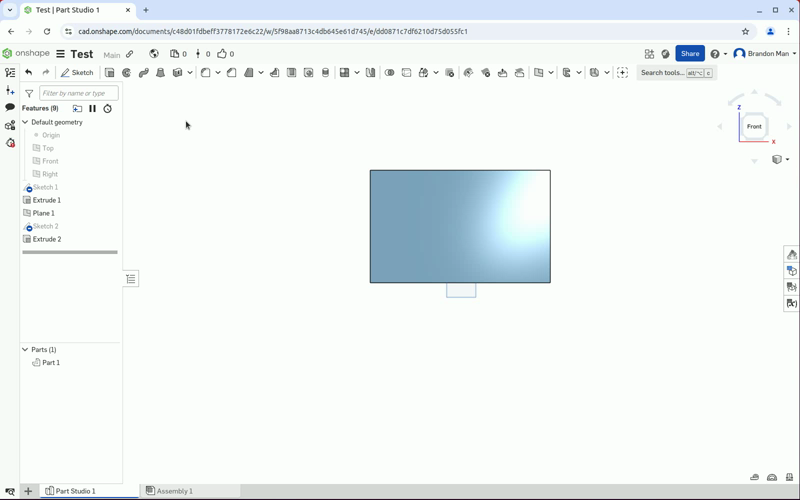
key(shift+h)
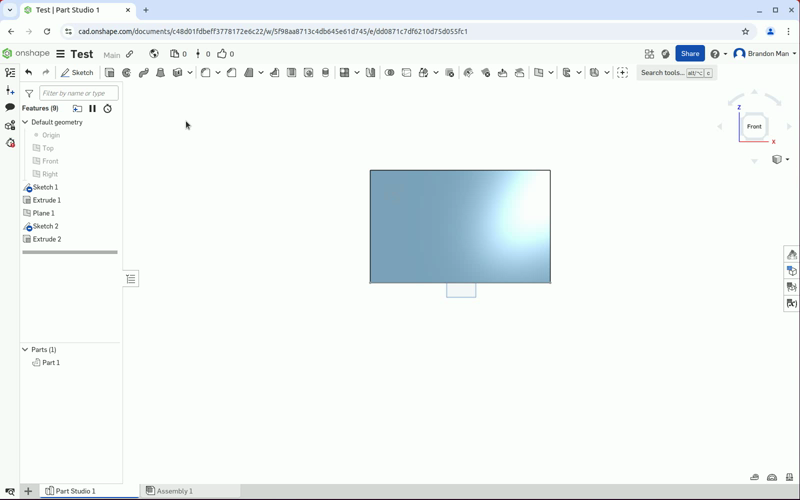
key(shift+h)
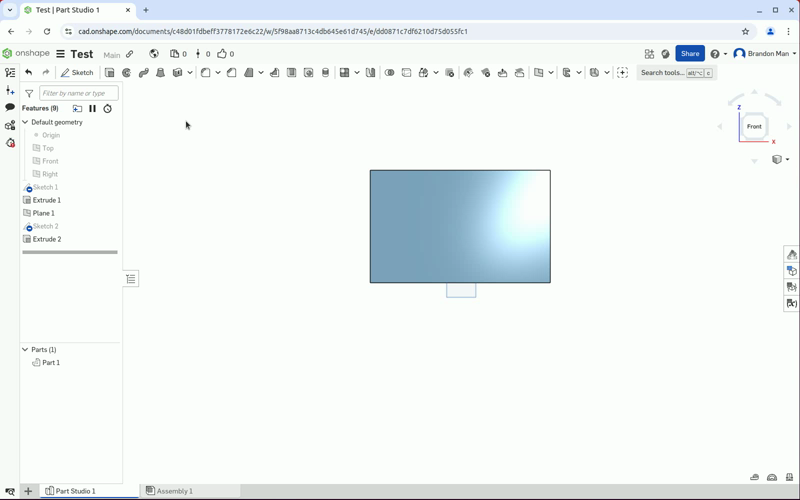
mouse_move(73, 189)
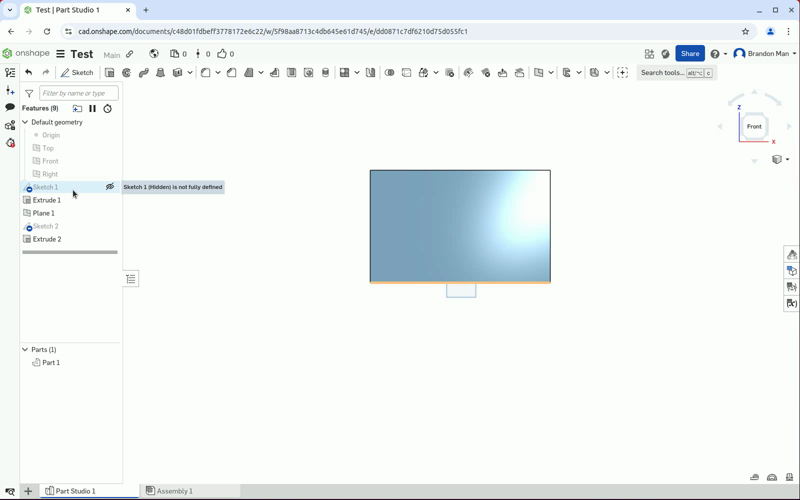
click(73, 189)
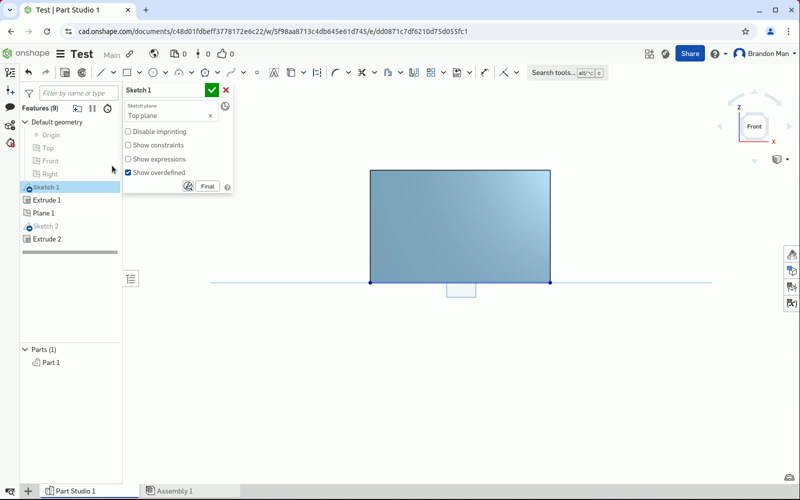
mouse_move(229, 92)
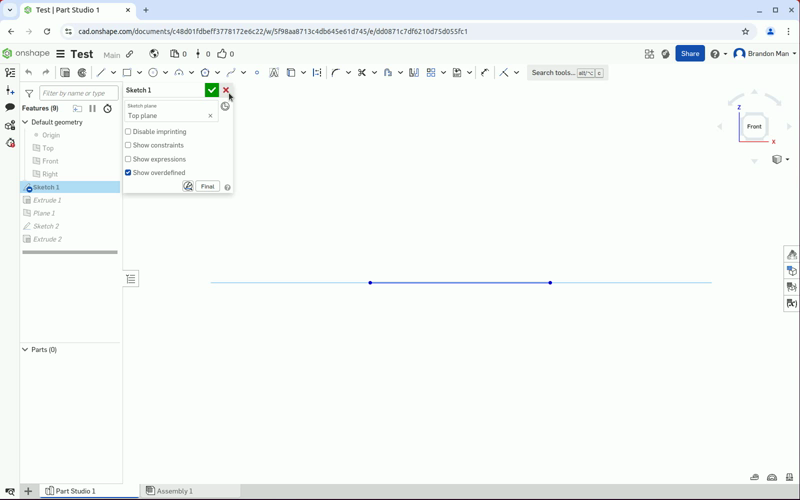
click(229, 92)
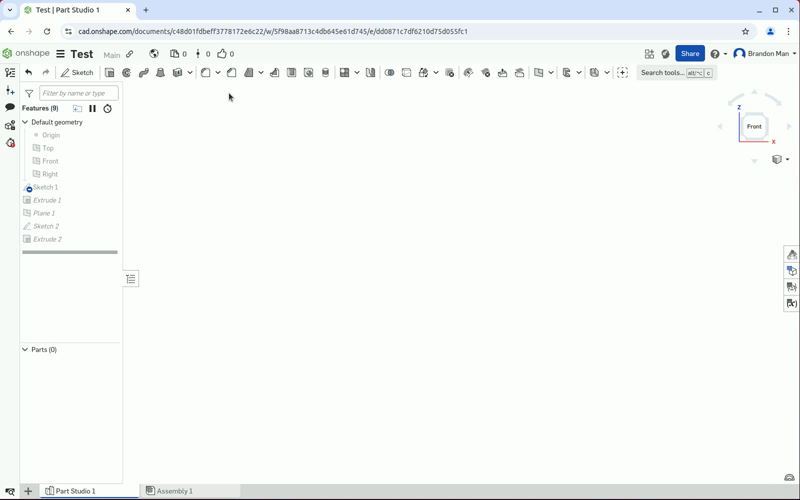
key(shift+s)
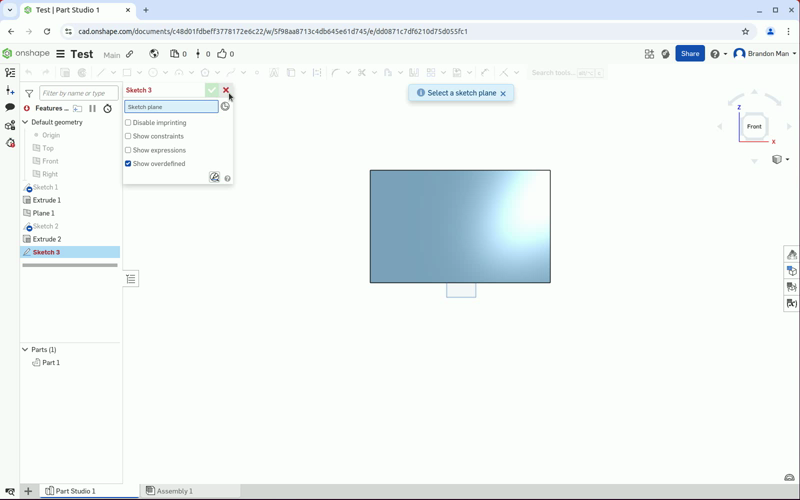
mouse_move(73, 215)
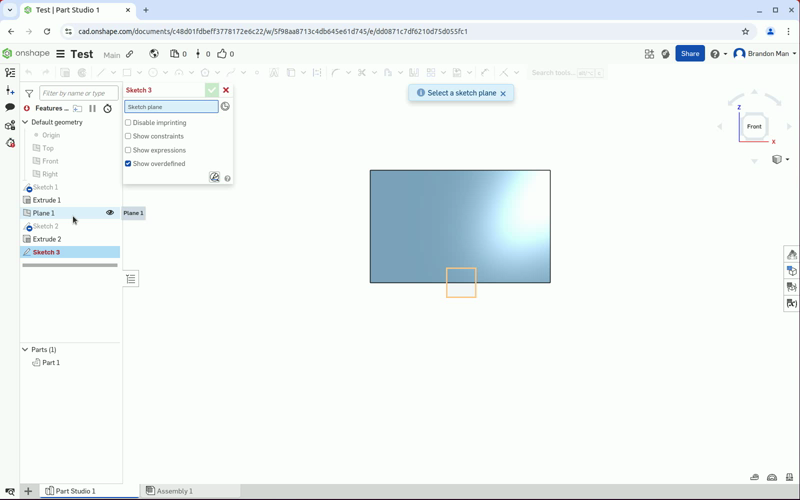
click(73, 215)
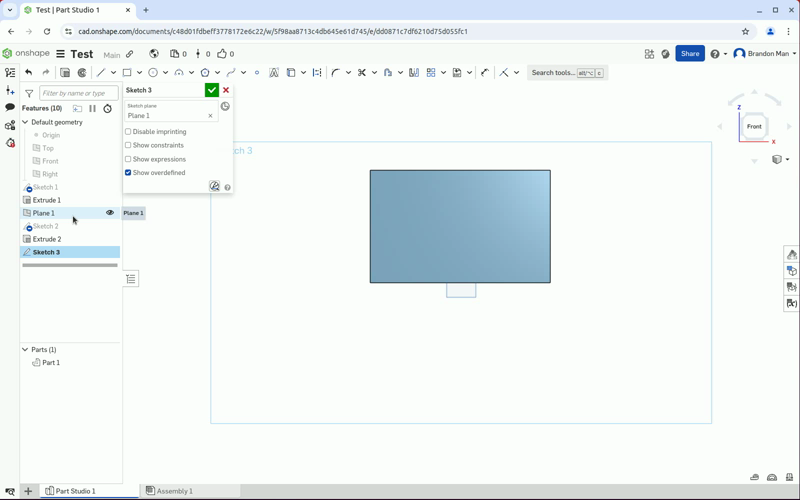
mouse_move(73, 352)
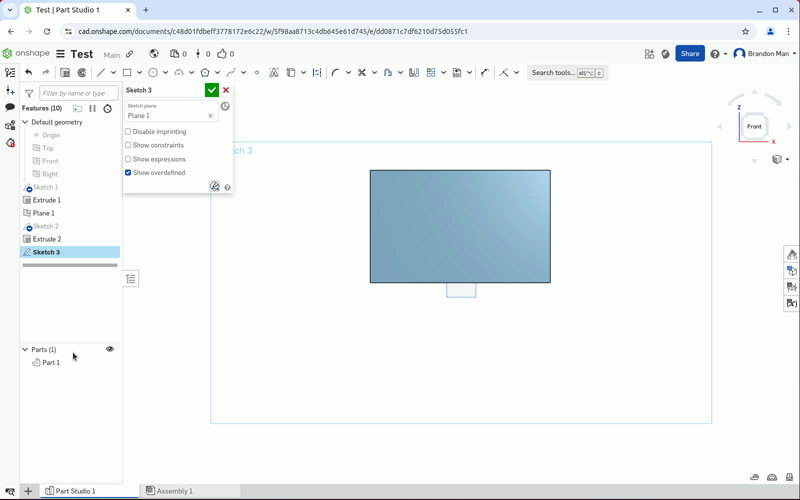
key(y)
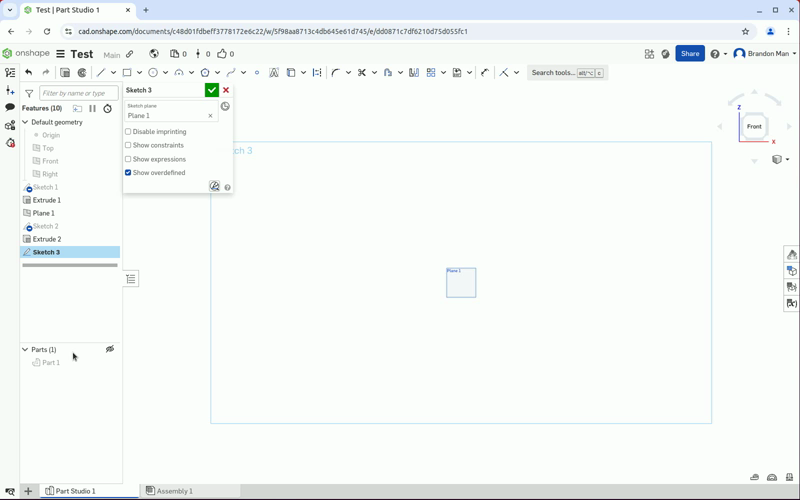
key(c)
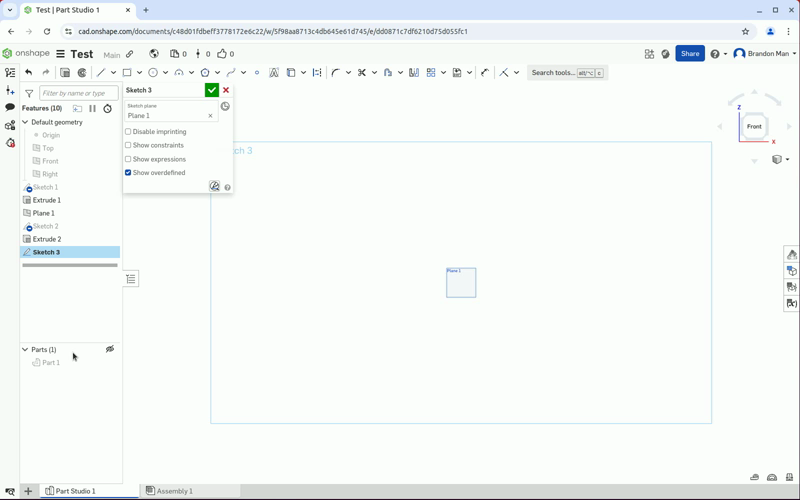
key_down(shift)
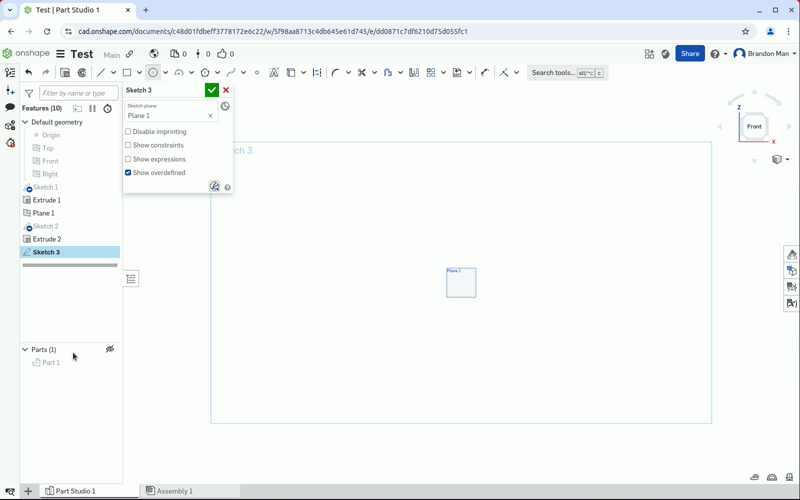
mouse_move(393, 260)
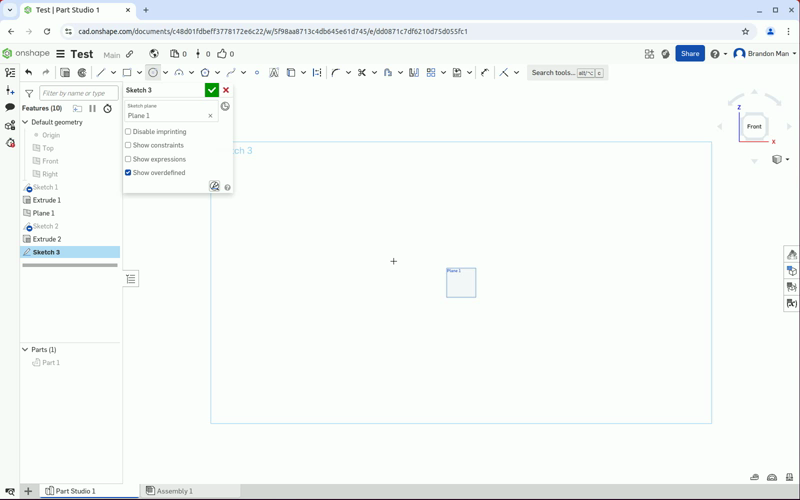
click(393, 260)
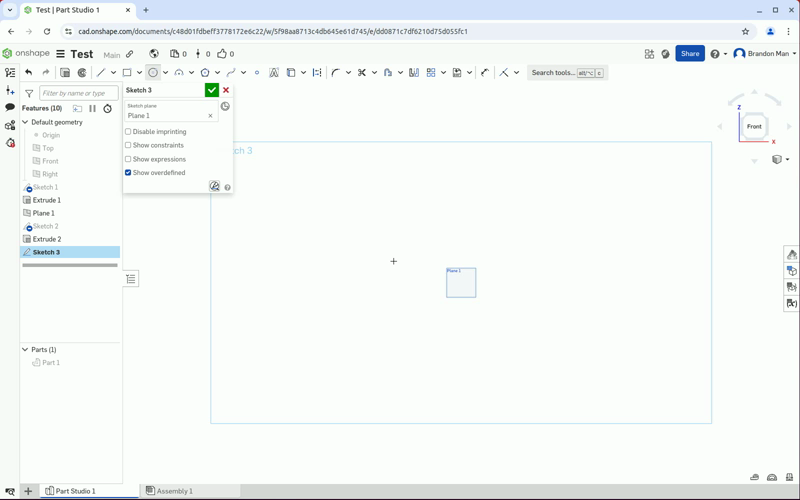
key_up(shift)
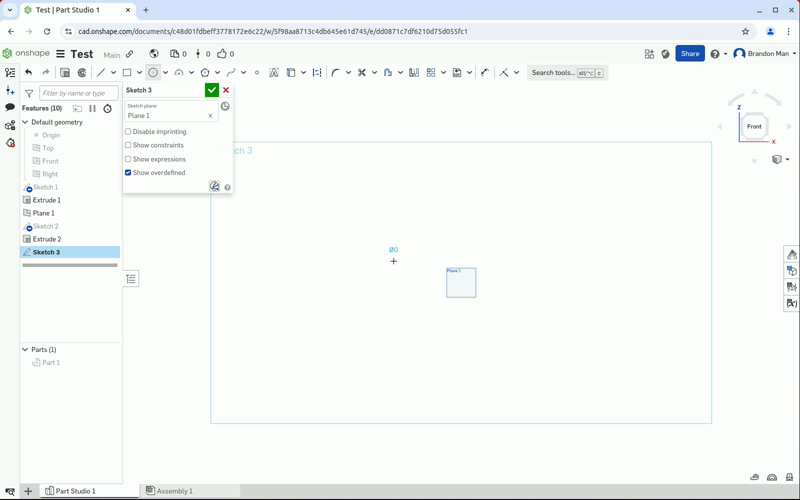
mouse_move(403, 260)
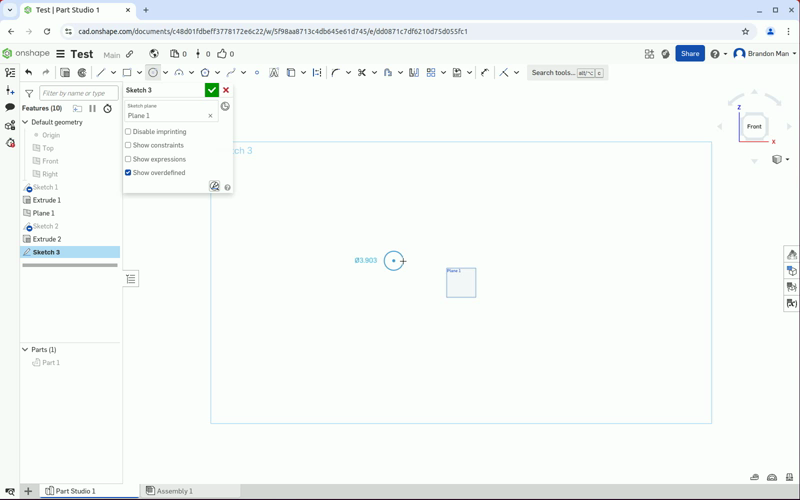
click(403, 260)
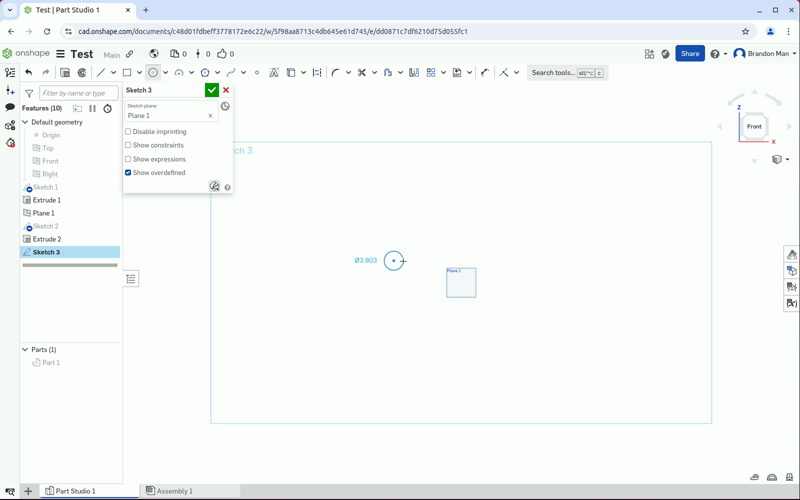
key(esc)
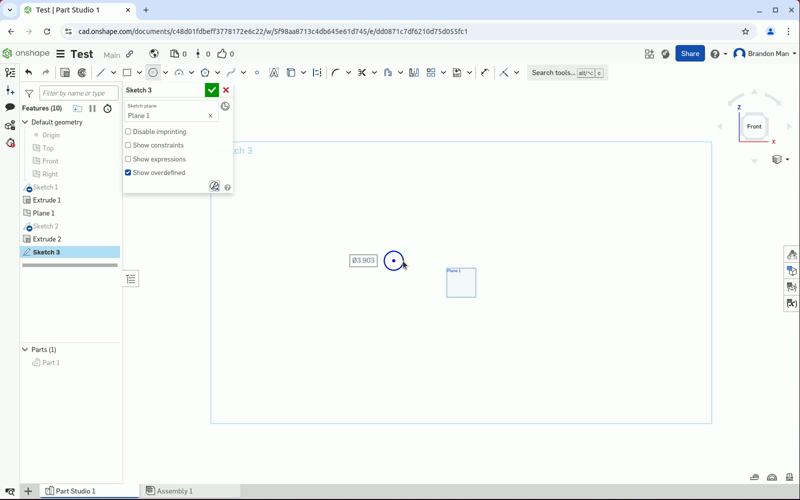
mouse_move(401, 262)
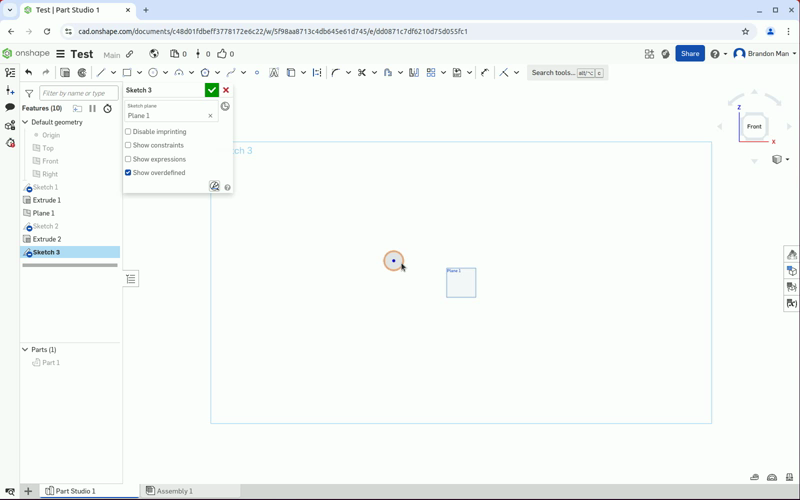
scroll(6)
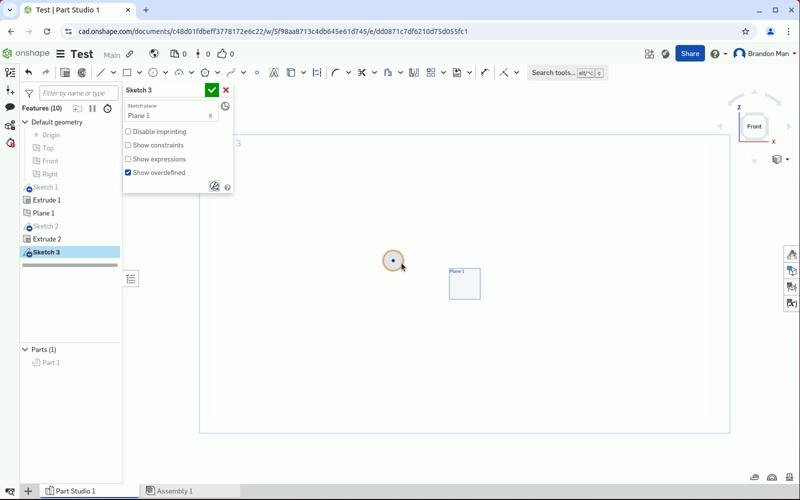
scroll(6)
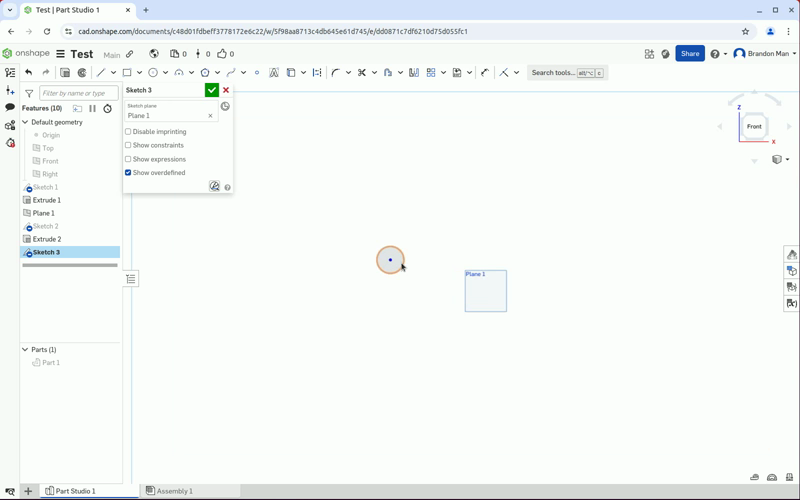
scroll(6)
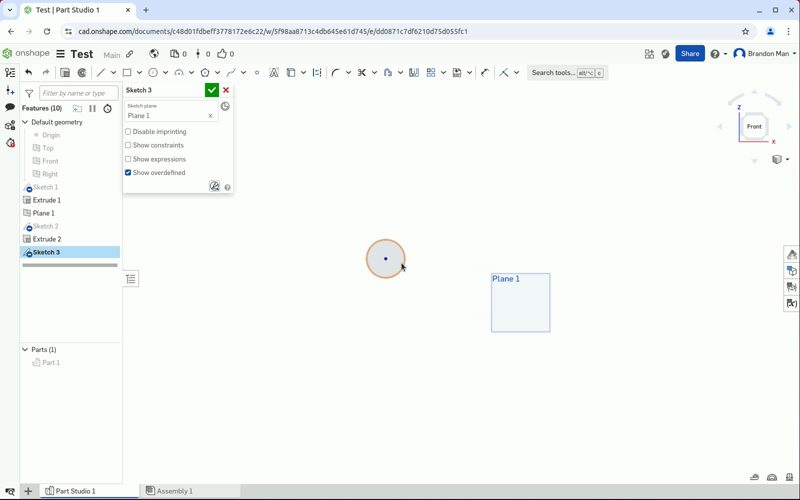
scroll(6)
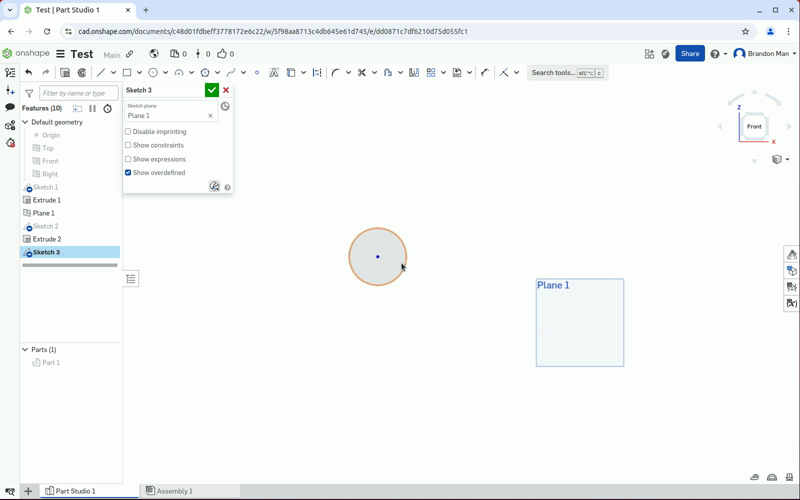
scroll(6)
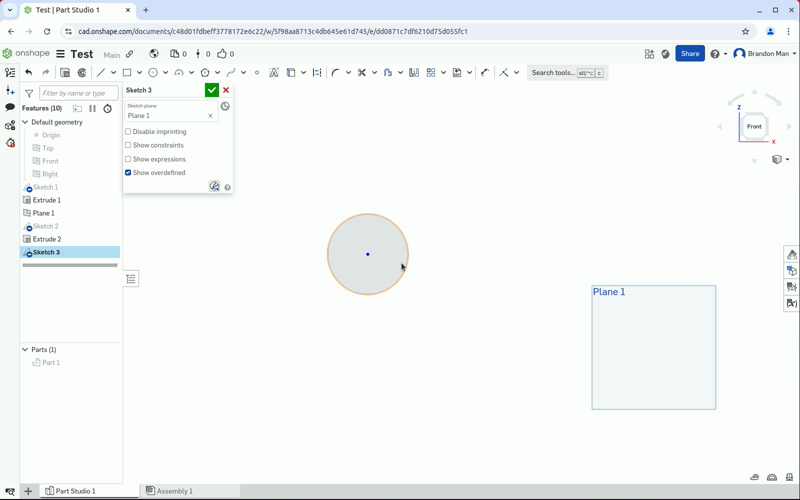
scroll(6)
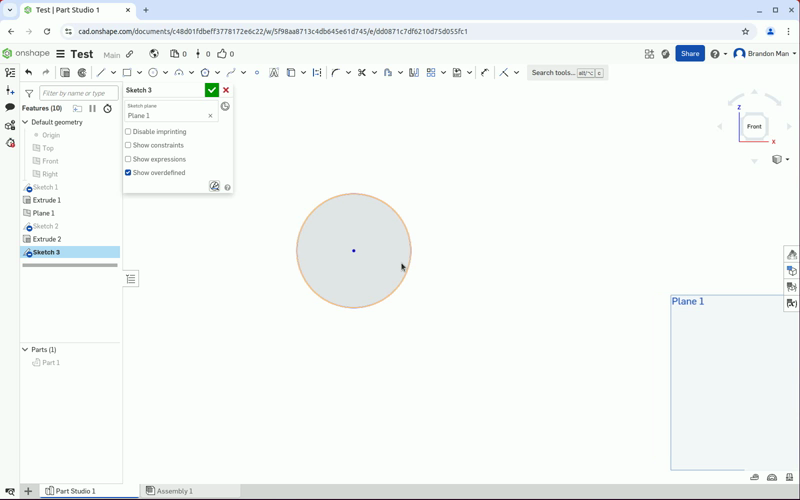
scroll(6)
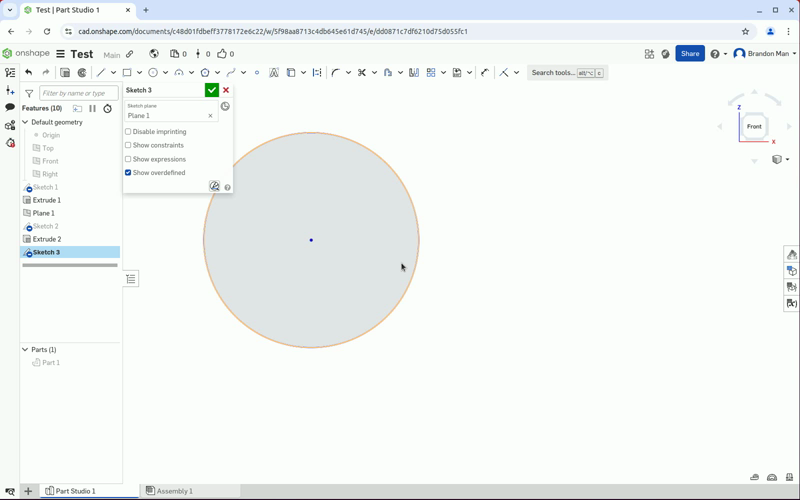
click(401, 262)
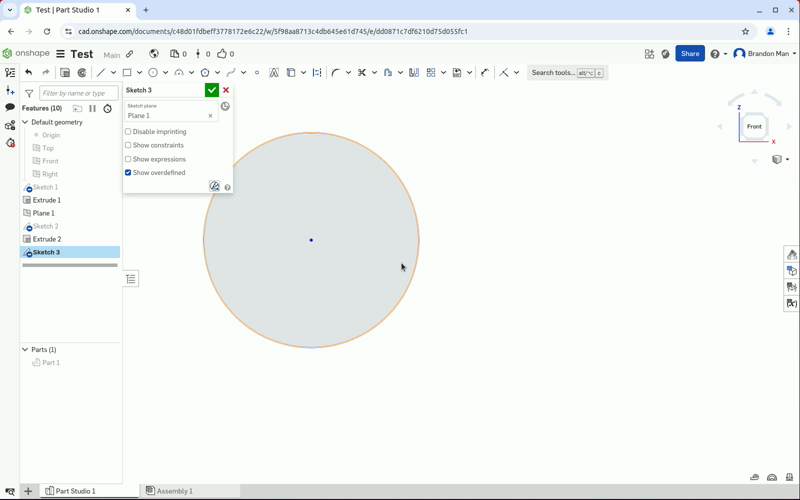
scroll(-6)
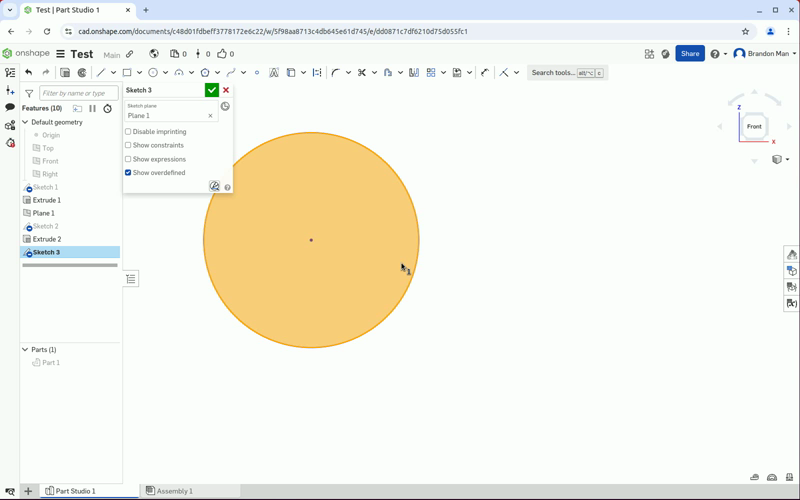
scroll(-6)
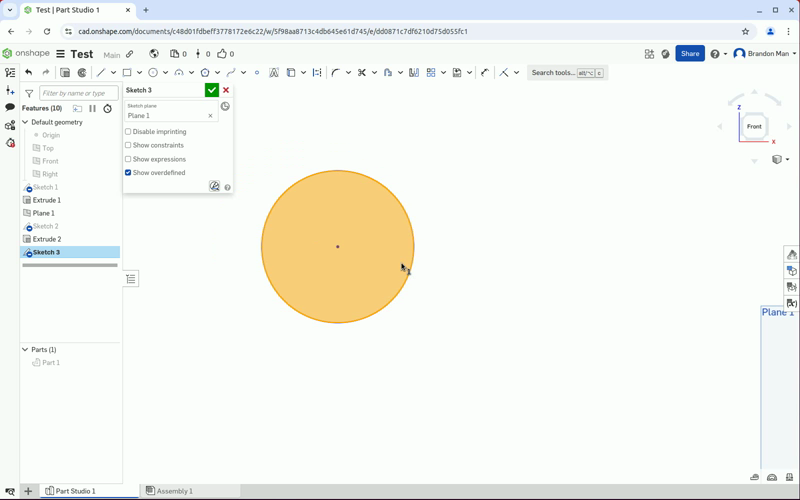
scroll(-6)
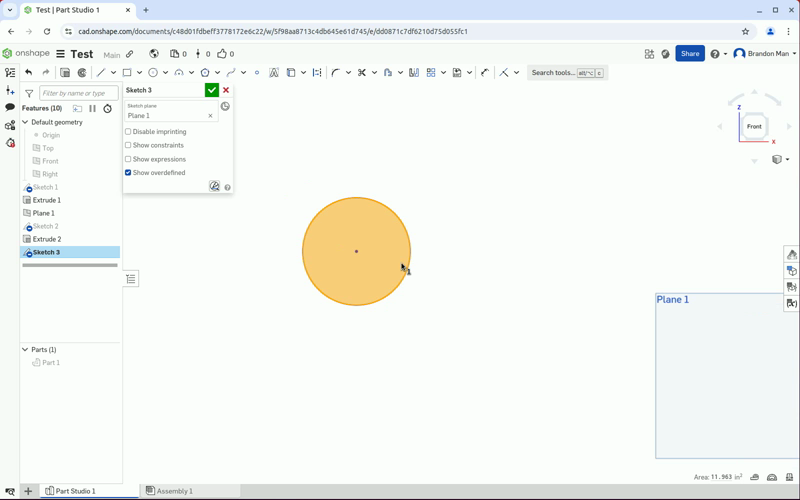
scroll(-6)
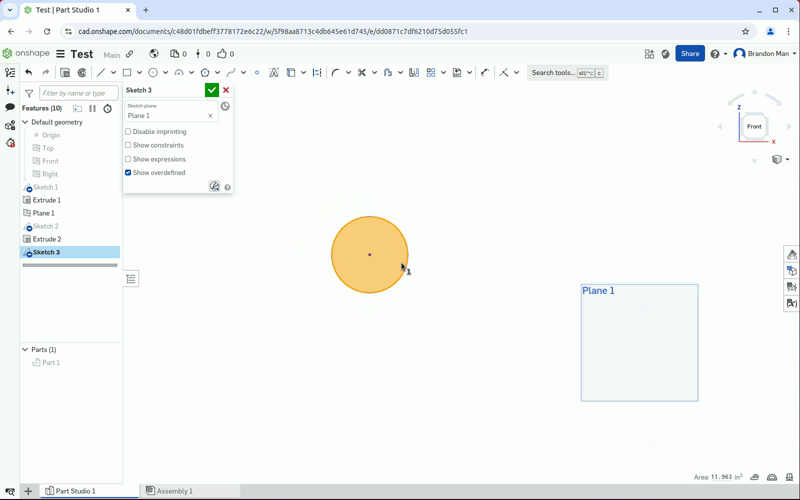
scroll(-6)
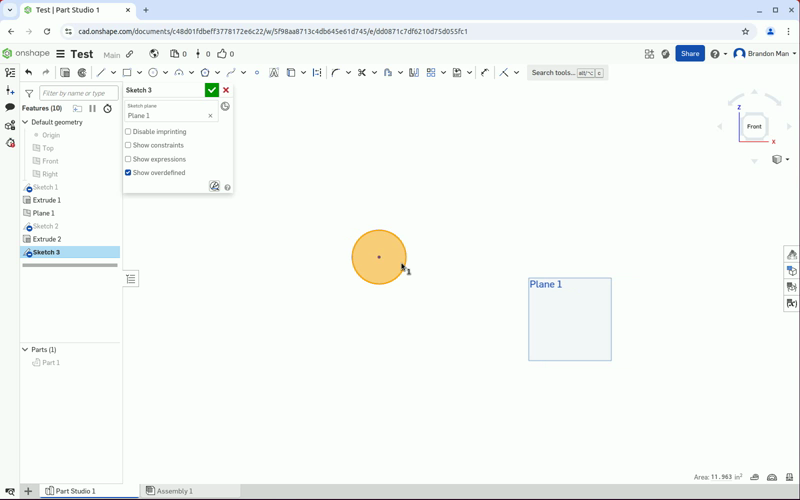
scroll(-6)
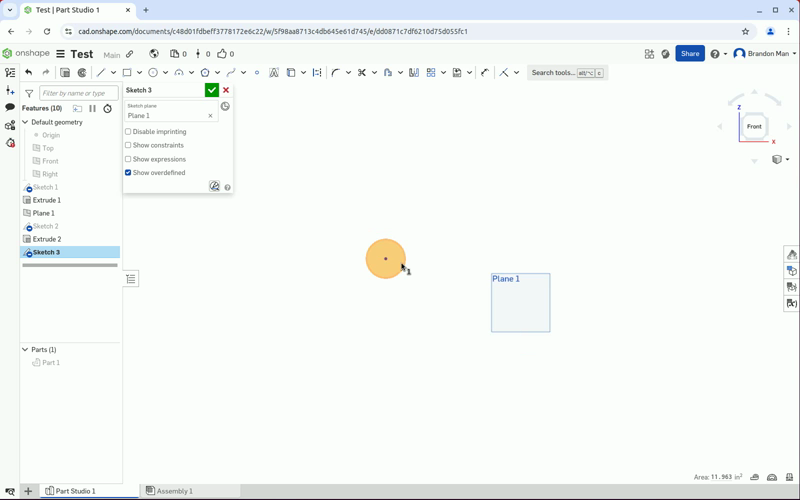
scroll(-6)
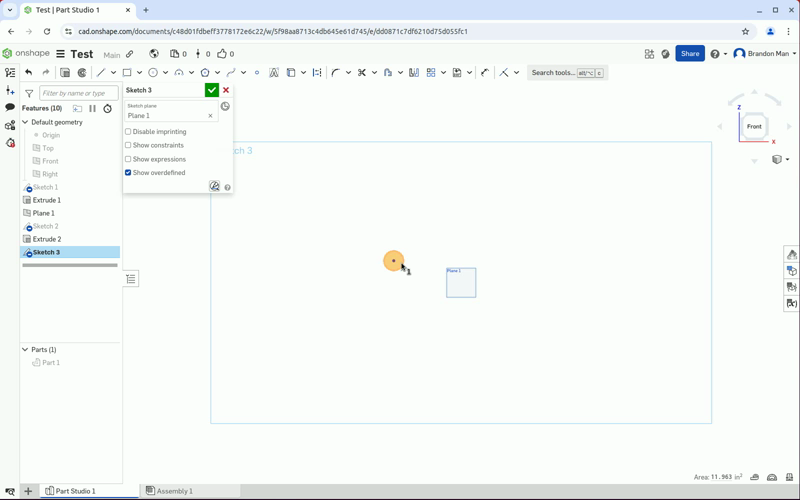
mouse_move(73, 352)
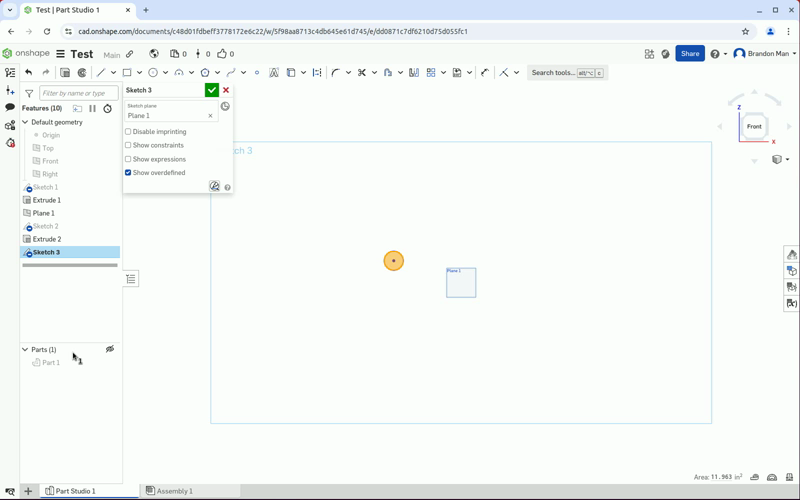
key(shift+y)
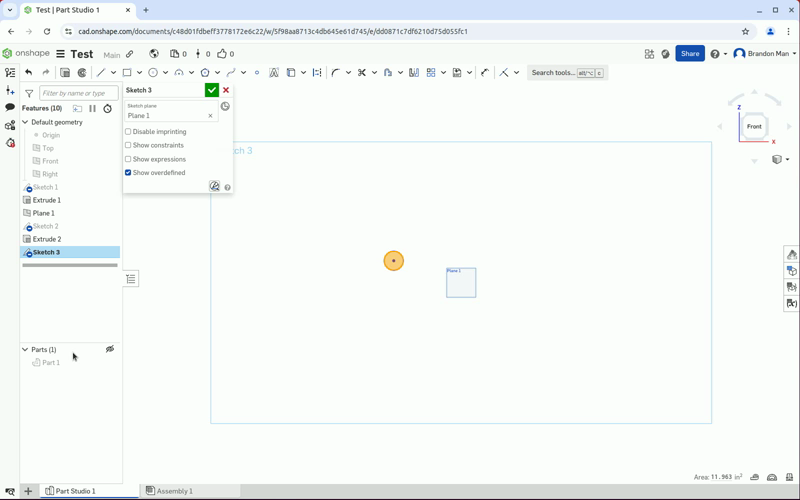
key(shift+e)
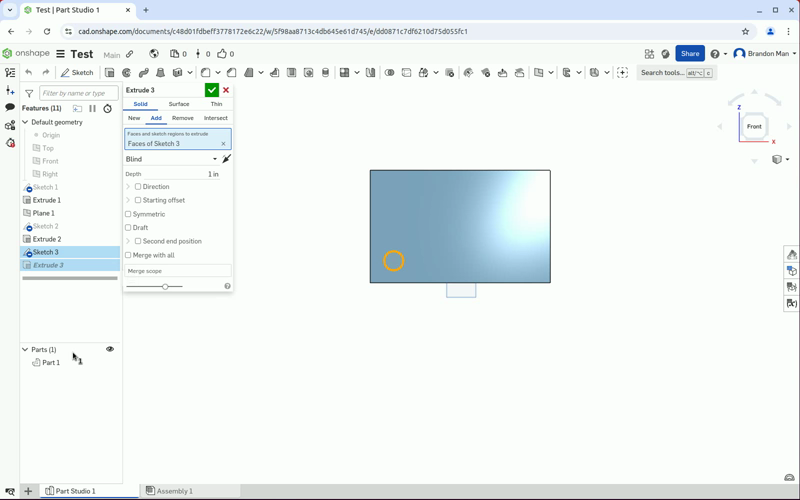
mouse_move(143, 106)
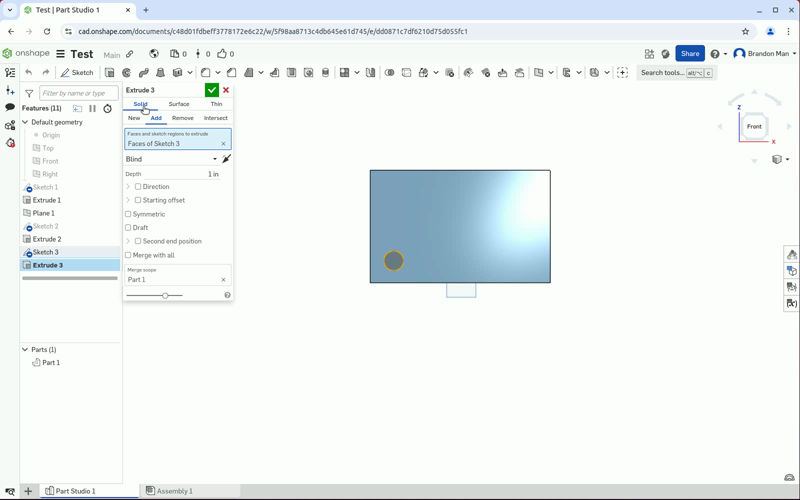
click(143, 106)
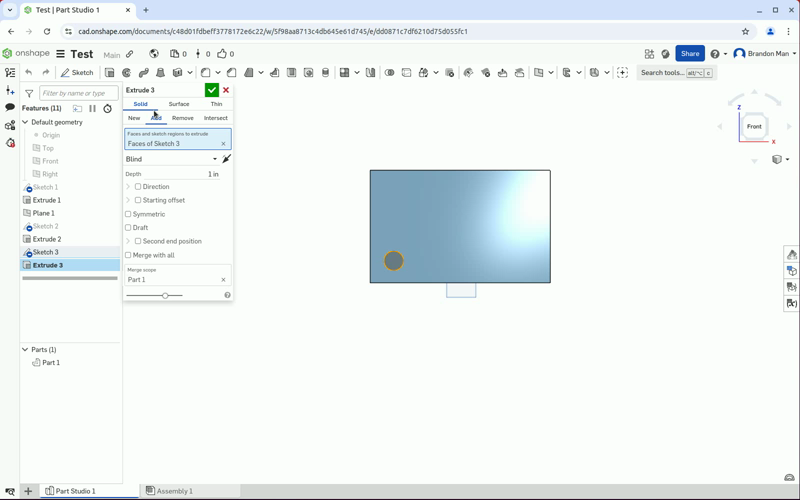
mouse_move(186, 120)
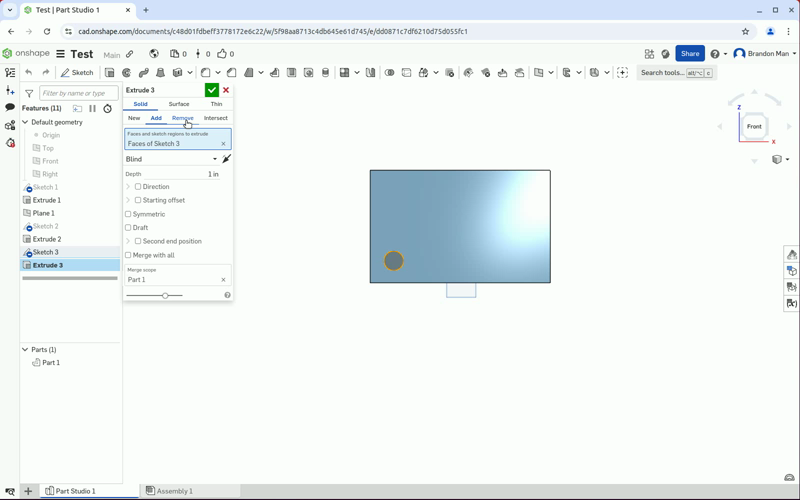
click(186, 120)
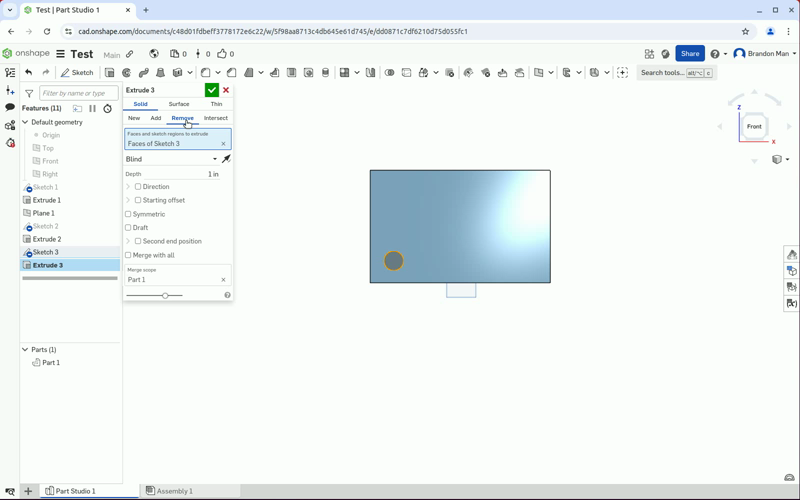
key(tab, 4)
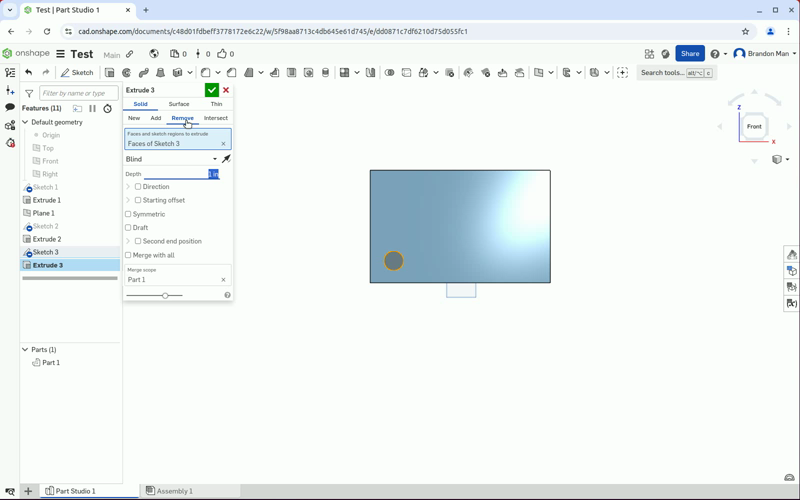
text(23.108)
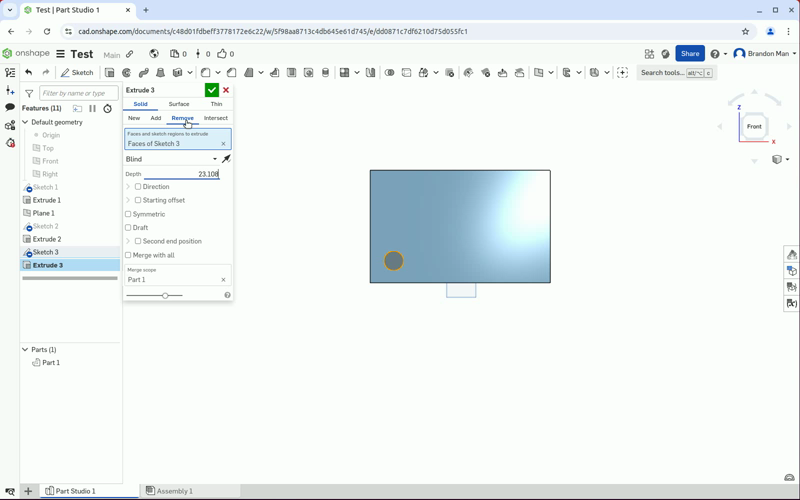
key(tab, 6)
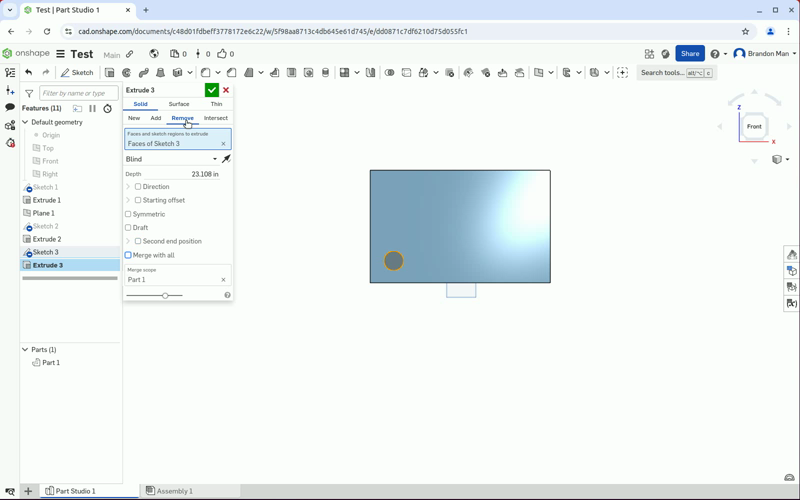
key(space)
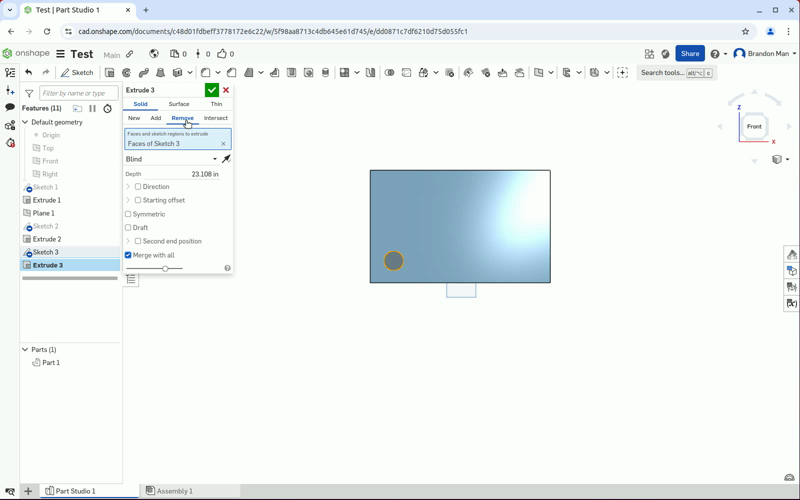
key(enter)
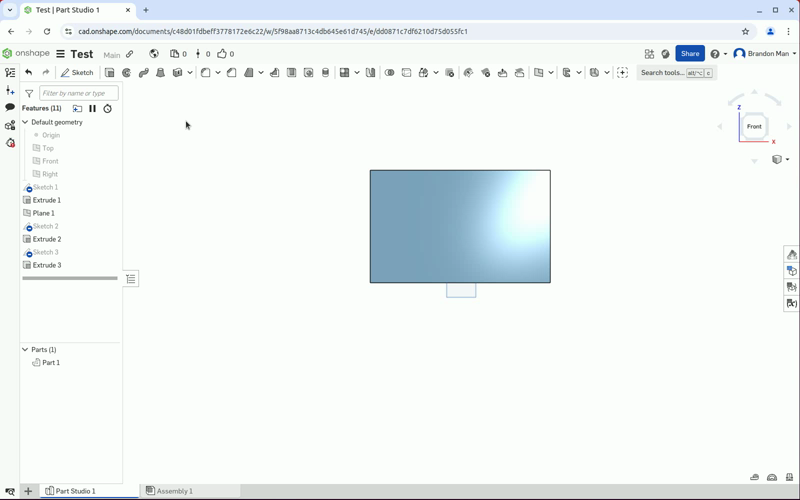
key(shift+h)
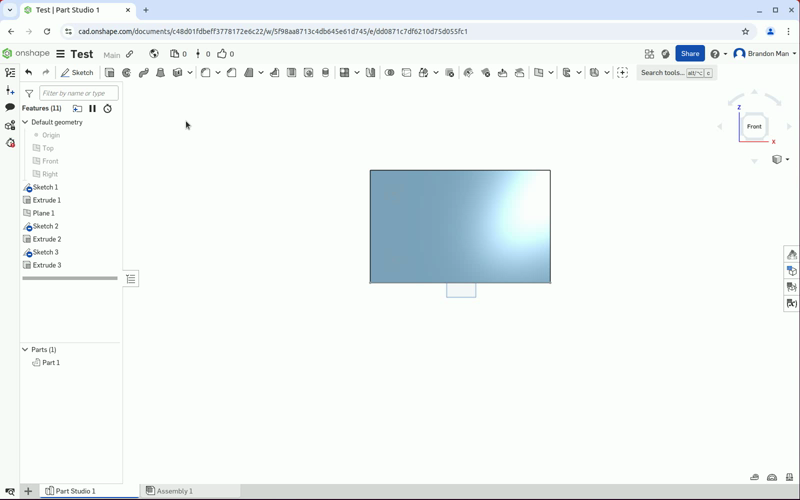
key(shift+h)
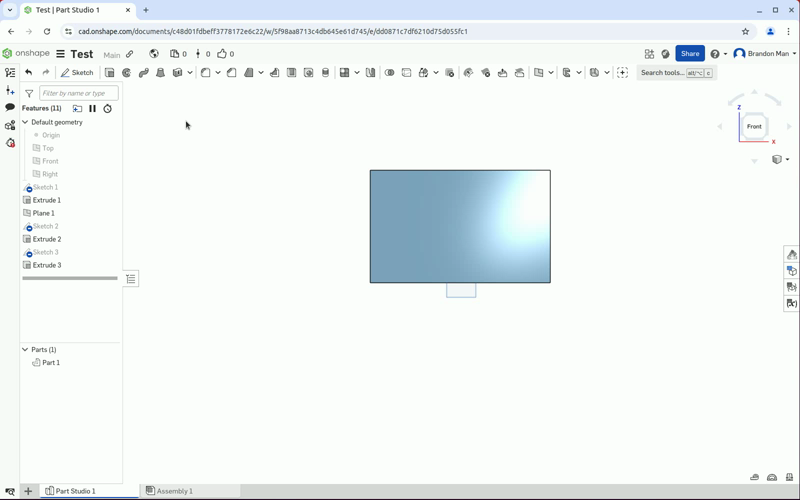
mouse_move(73, 189)
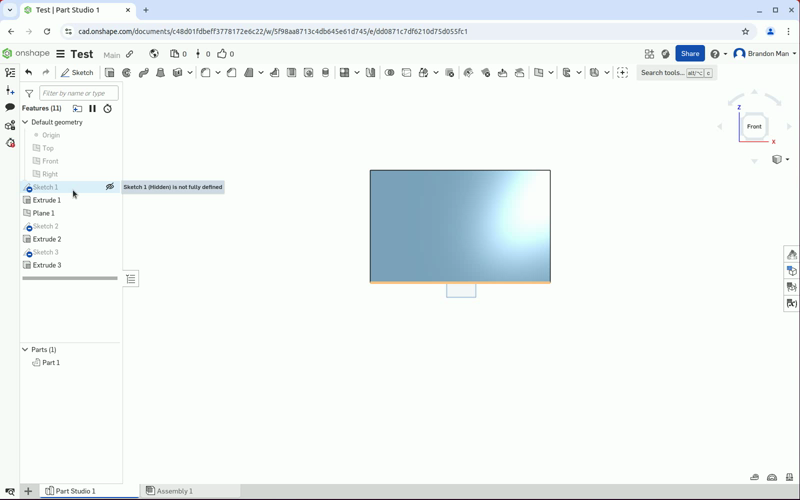
click(73, 189)
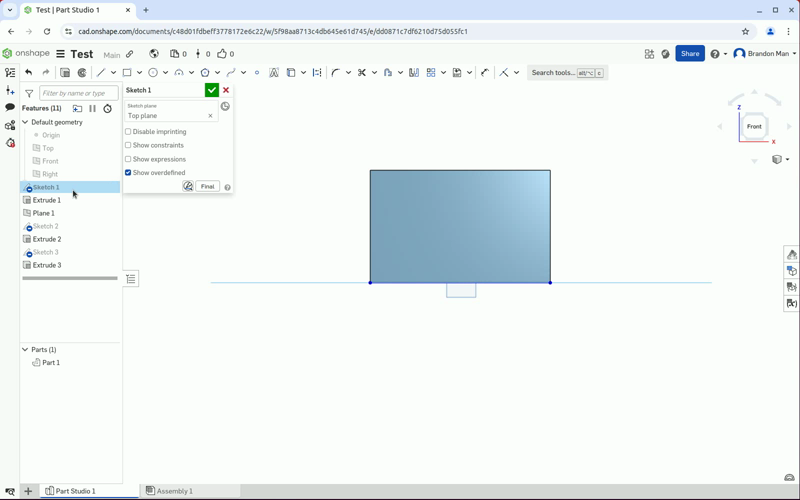
mouse_move(229, 92)
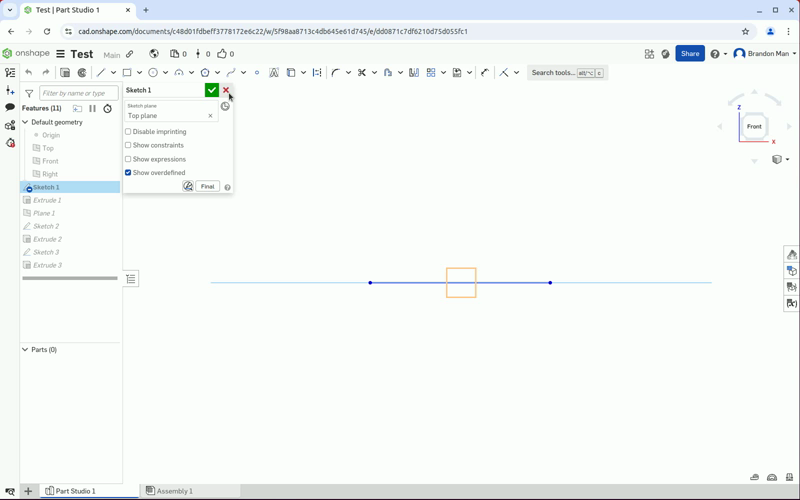
click(229, 92)
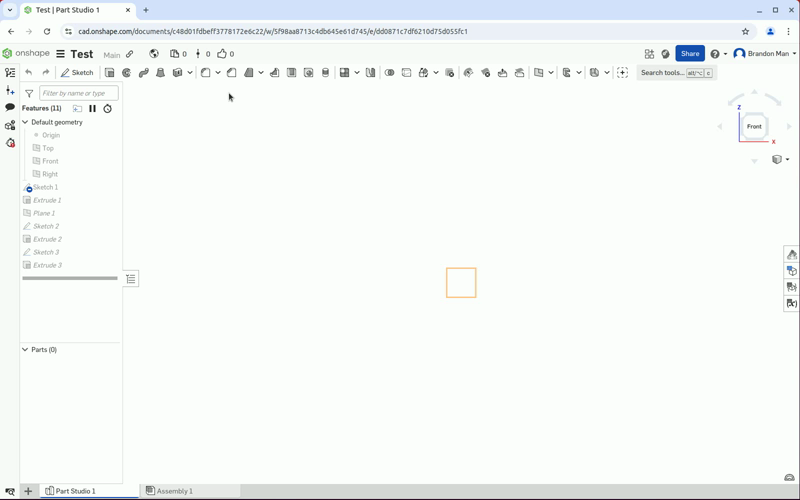
key(shift+s)
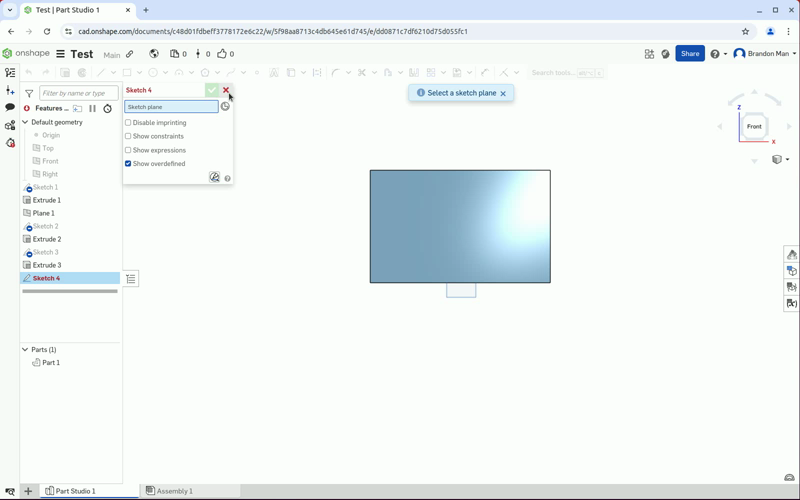
mouse_move(73, 215)
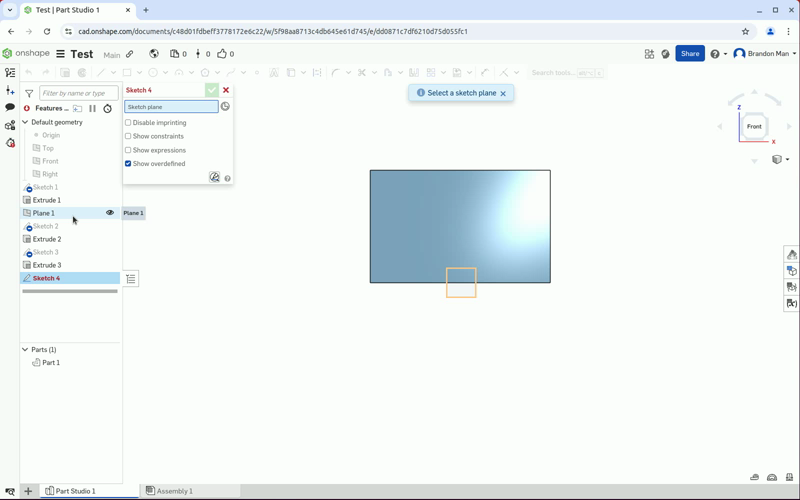
click(73, 215)
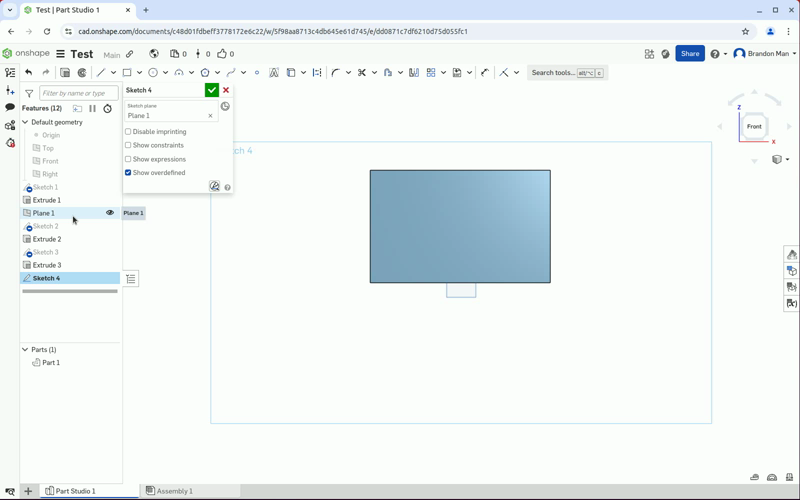
mouse_move(73, 352)
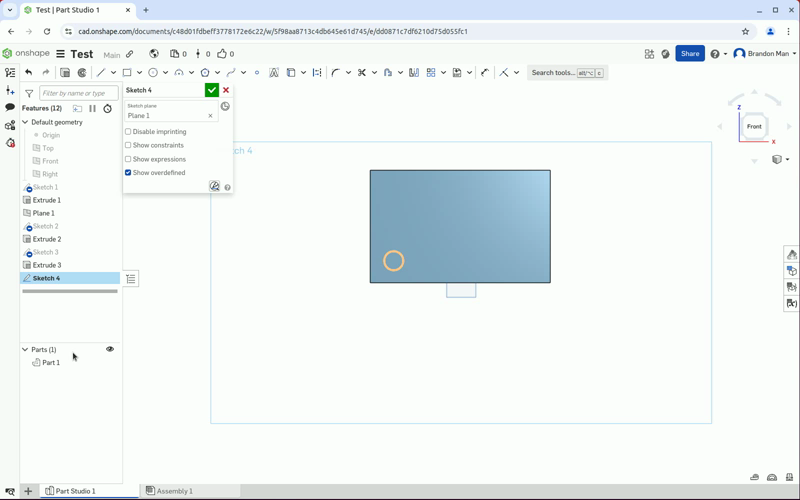
key(y)
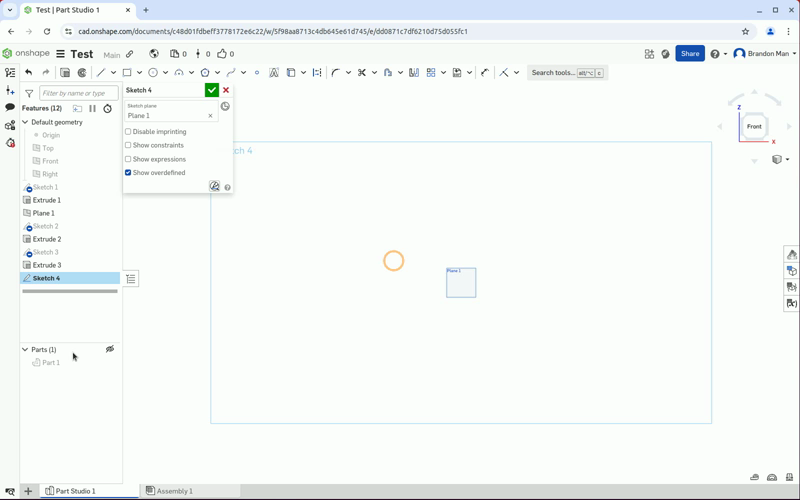
key(c)
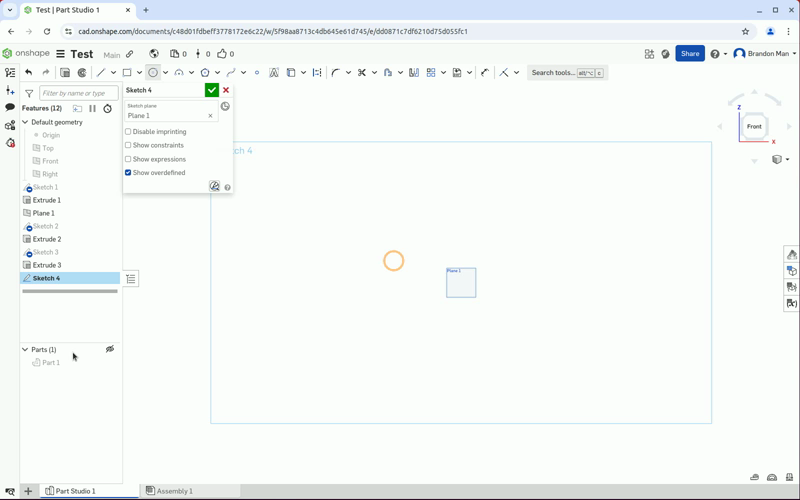
key_down(shift)
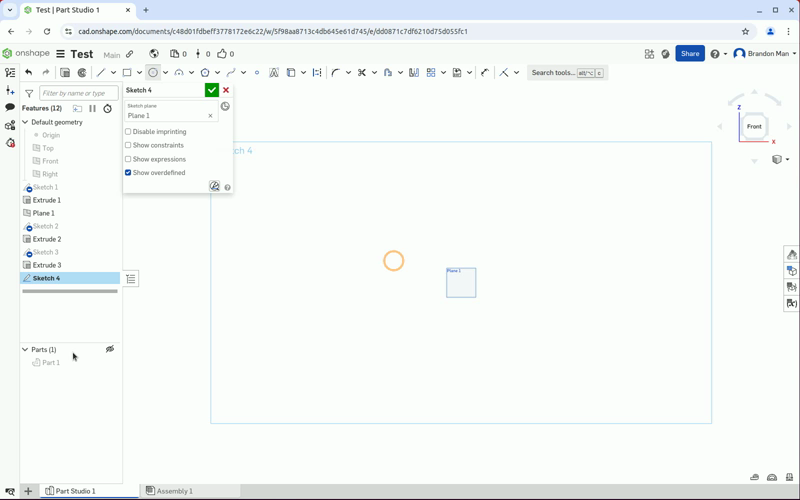
mouse_move(528, 192)
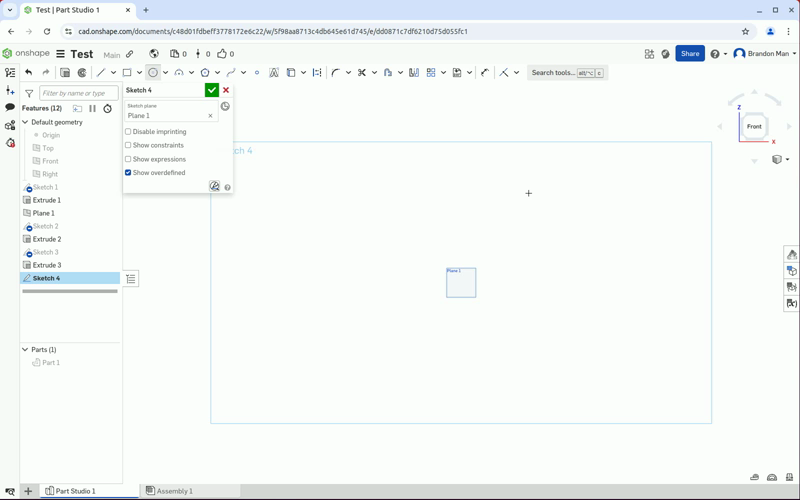
click(528, 192)
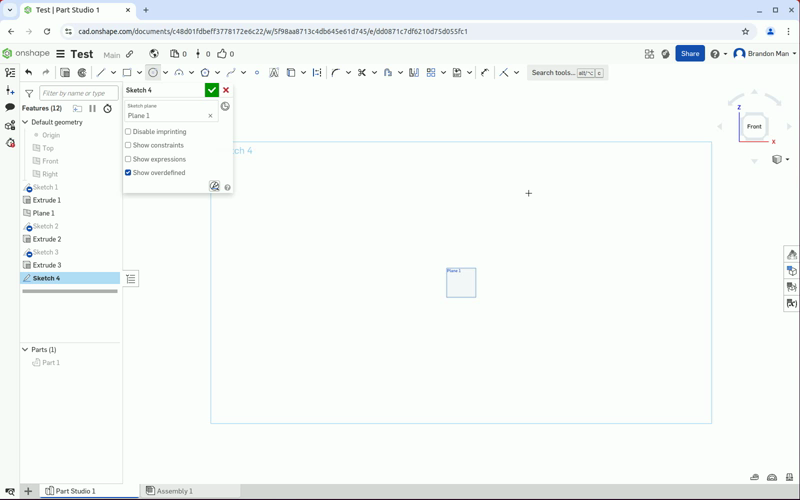
key_up(shift)
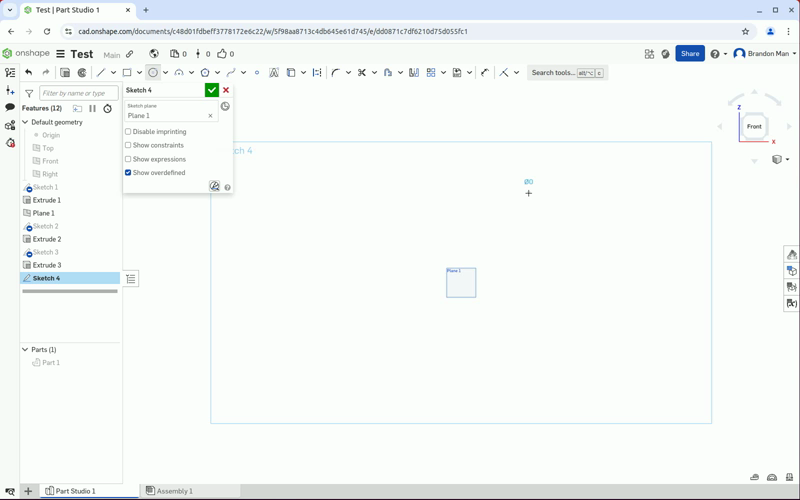
mouse_move(537, 192)
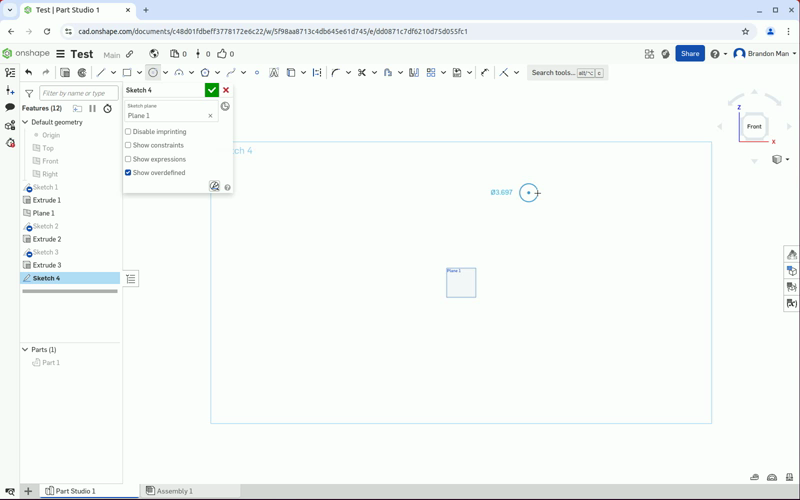
click(537, 192)
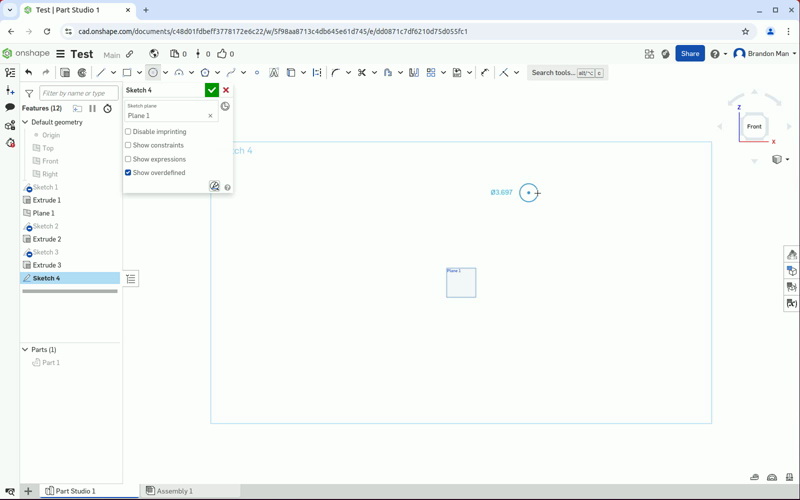
key(esc)
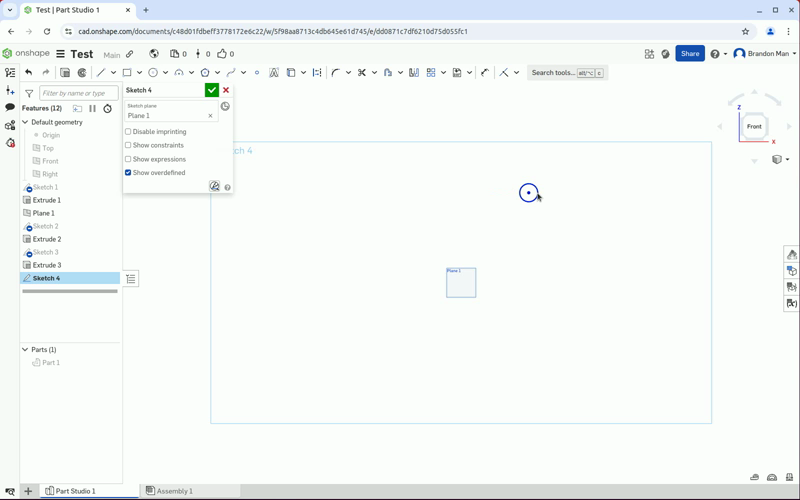
mouse_move(522, 192)
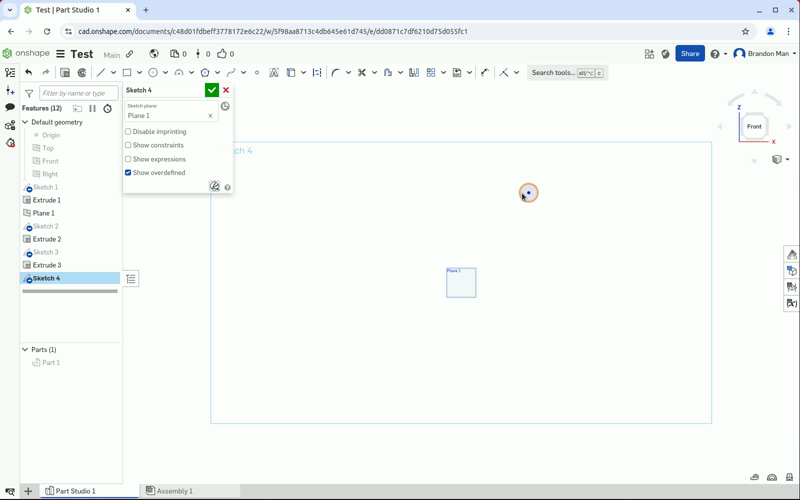
scroll(6)
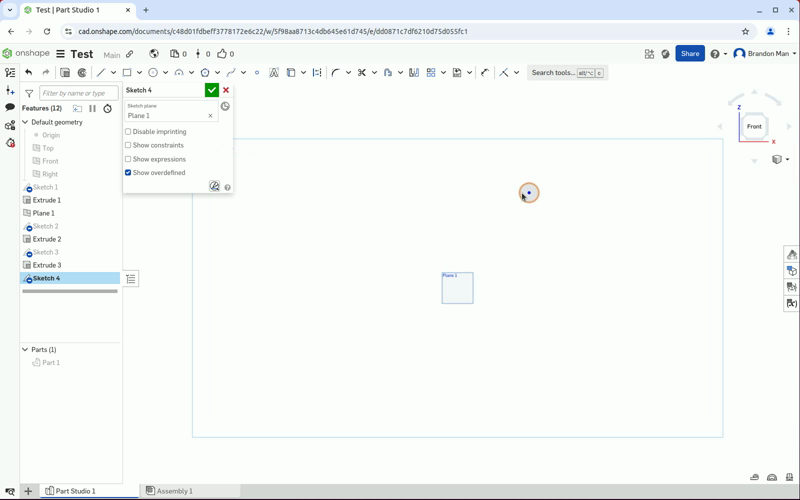
scroll(6)
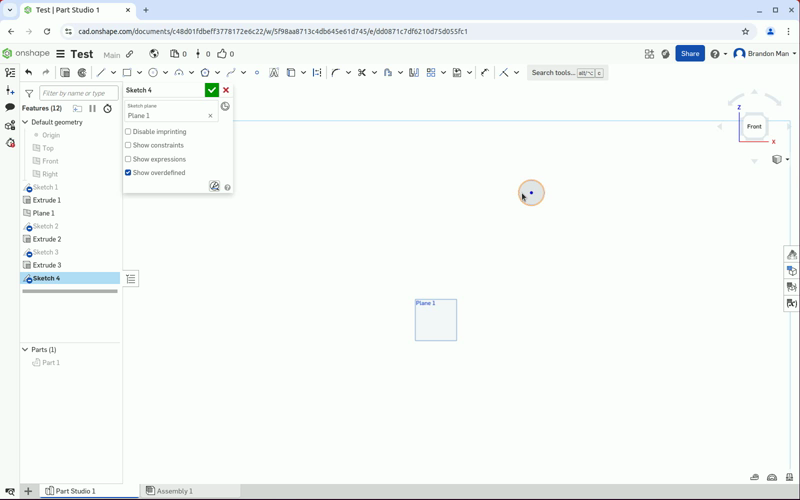
scroll(6)
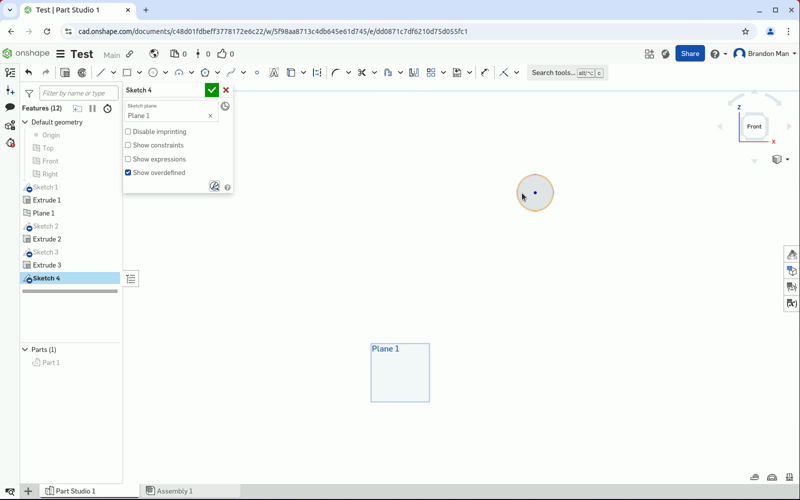
scroll(6)
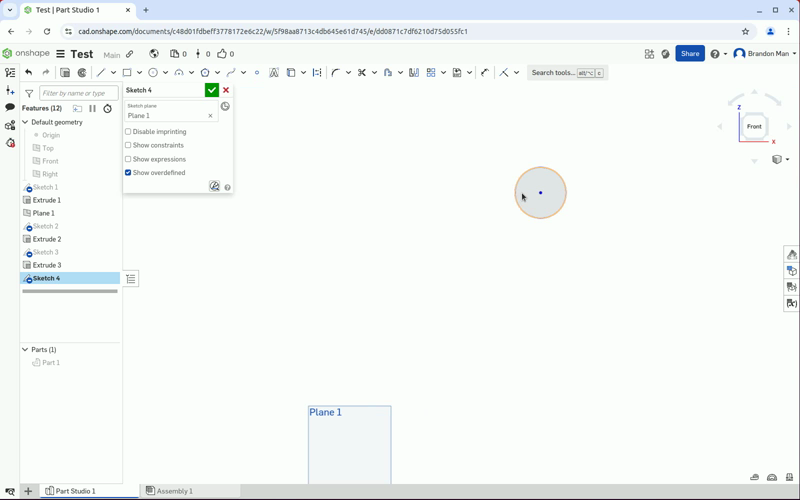
scroll(6)
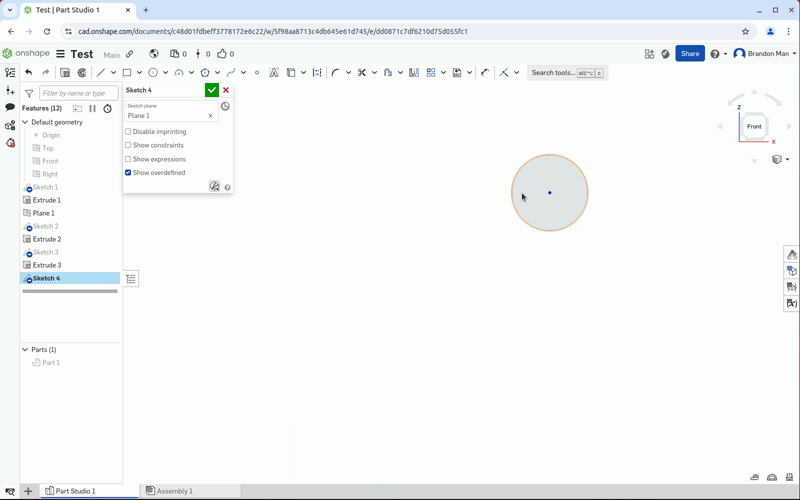
scroll(6)
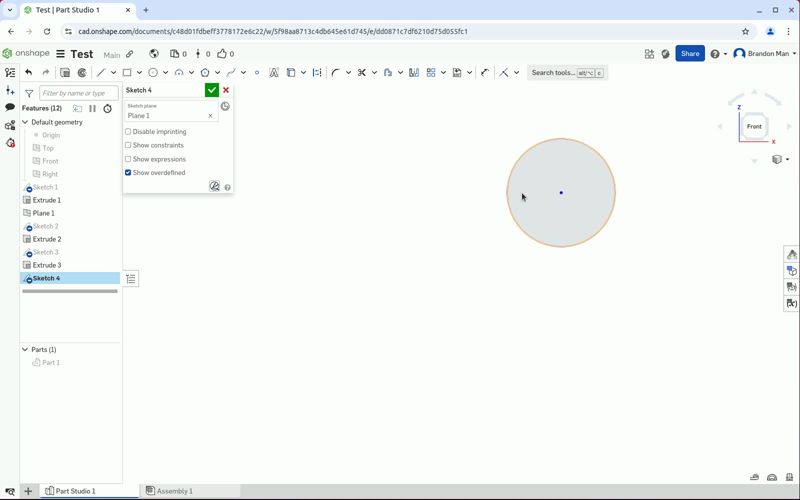
scroll(6)
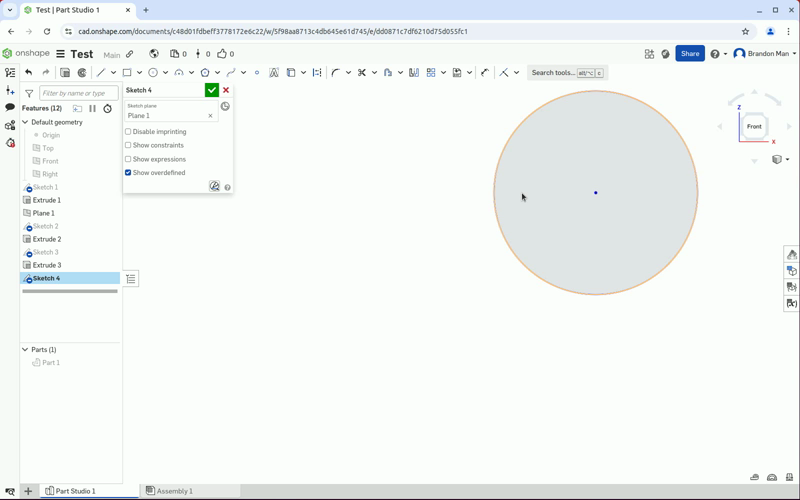
click(522, 192)
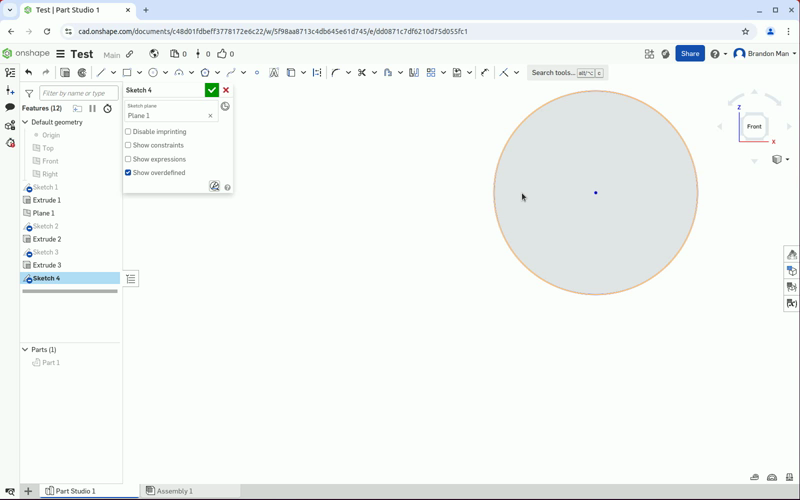
scroll(-6)
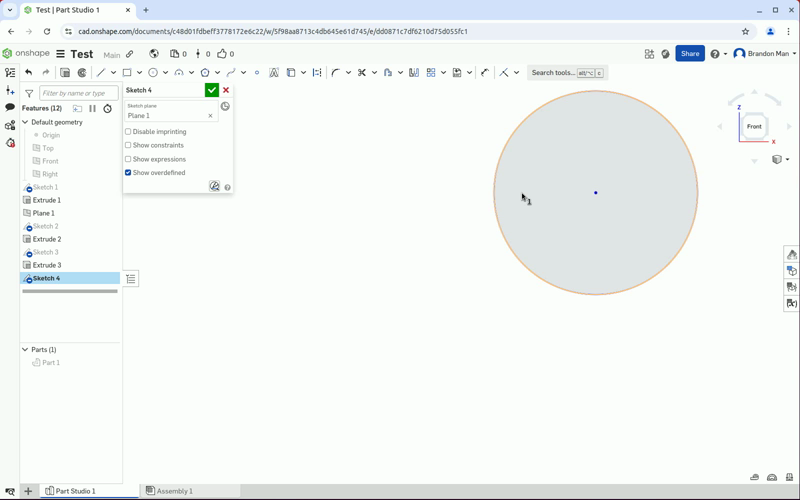
scroll(-6)
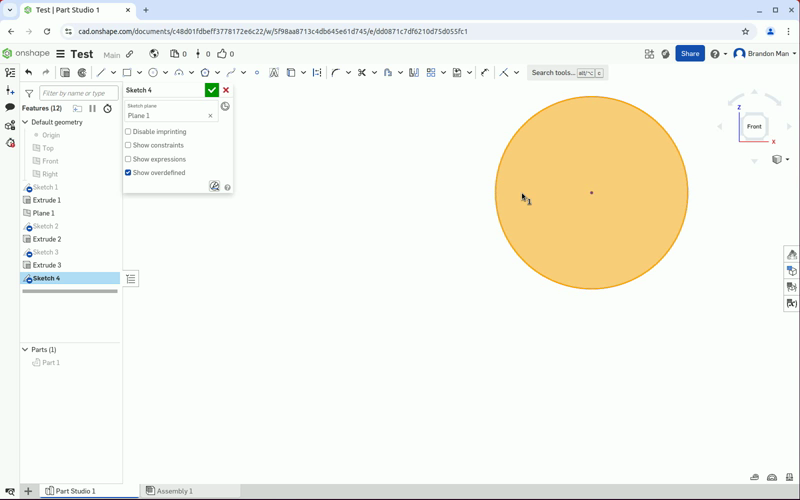
scroll(-6)
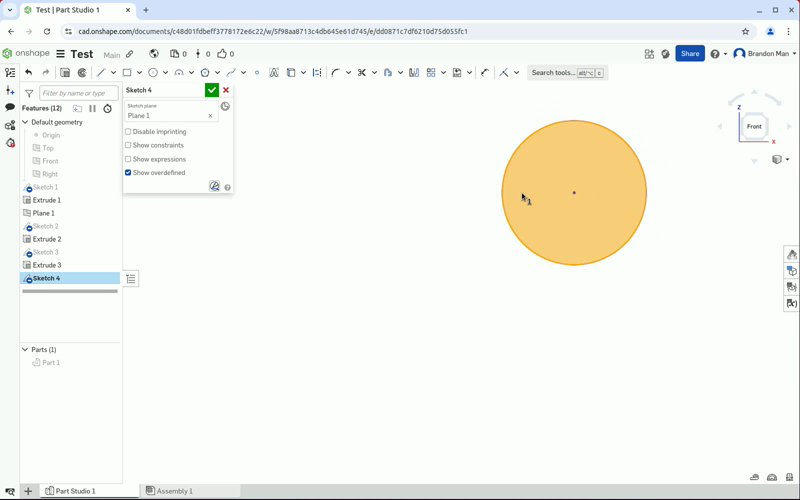
scroll(-6)
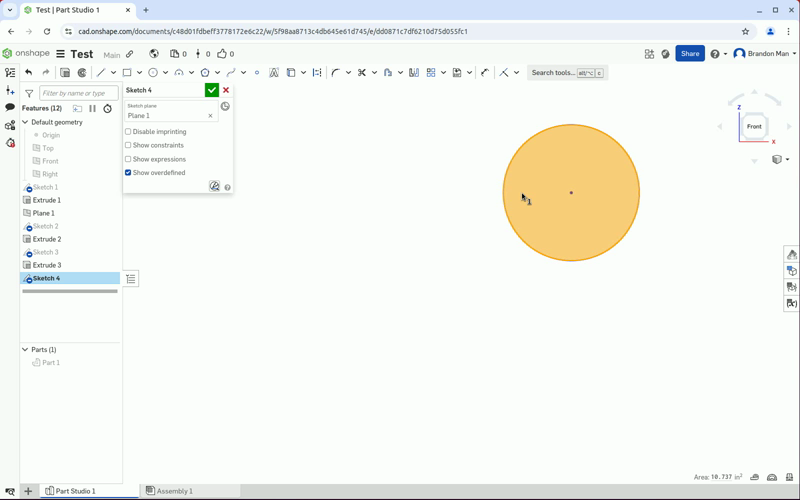
scroll(-6)
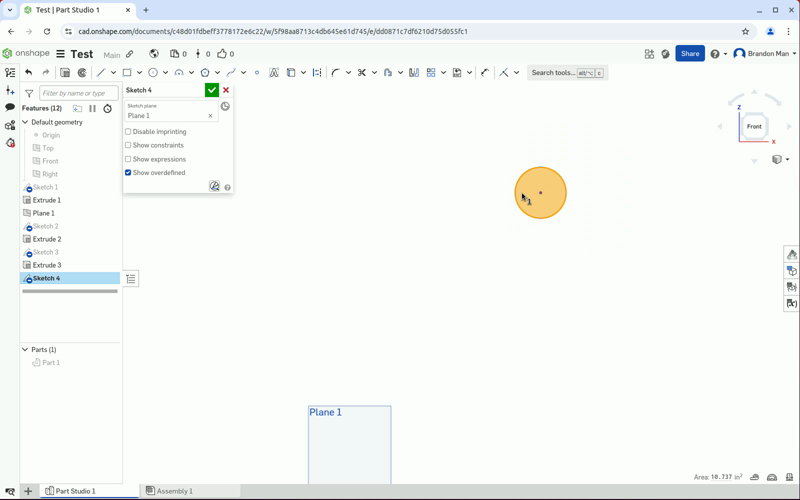
scroll(-6)
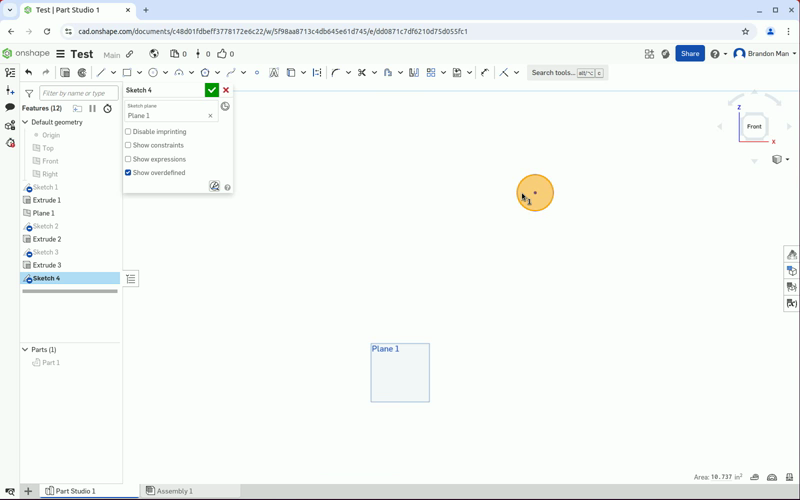
scroll(-6)
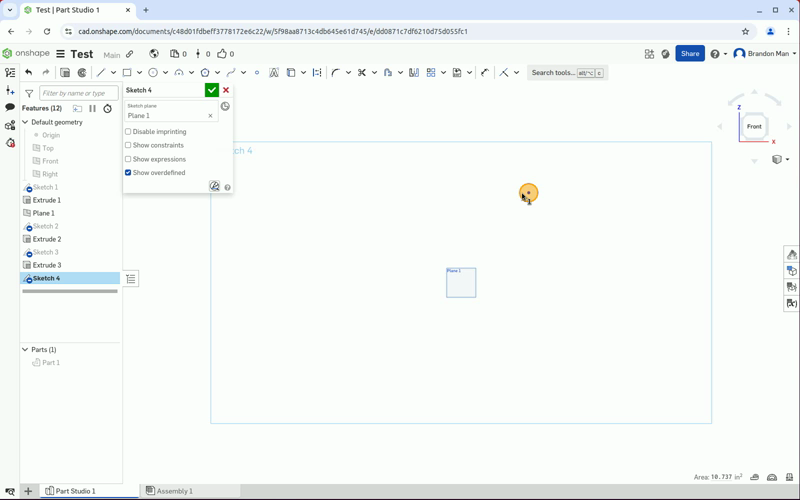
mouse_move(73, 352)
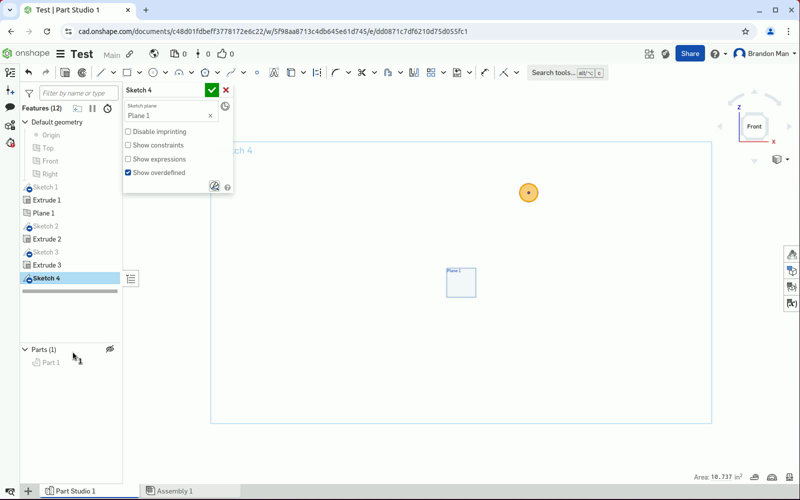
key(shift+y)
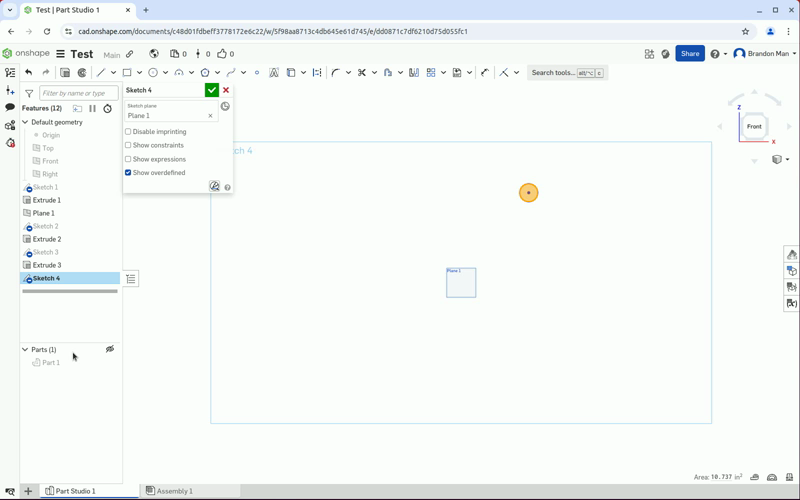
key(shift+e)
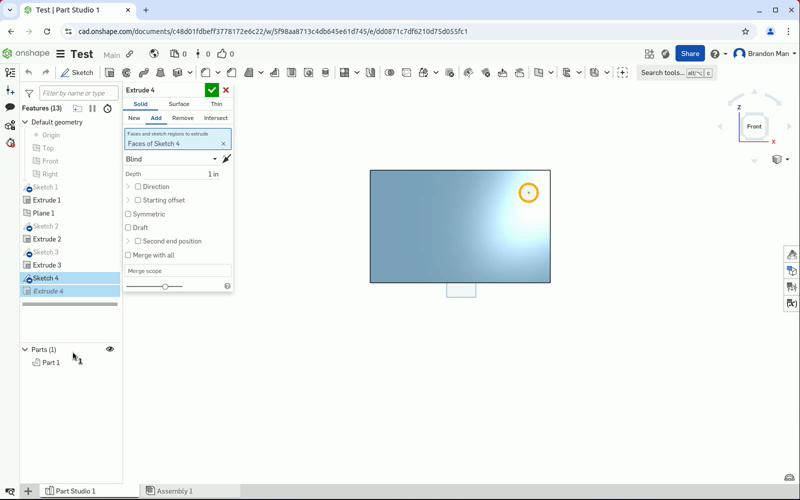
mouse_move(143, 106)
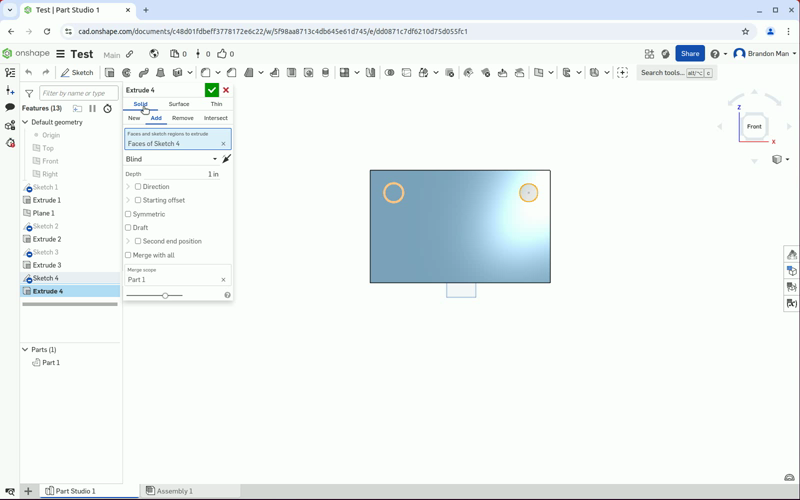
click(143, 106)
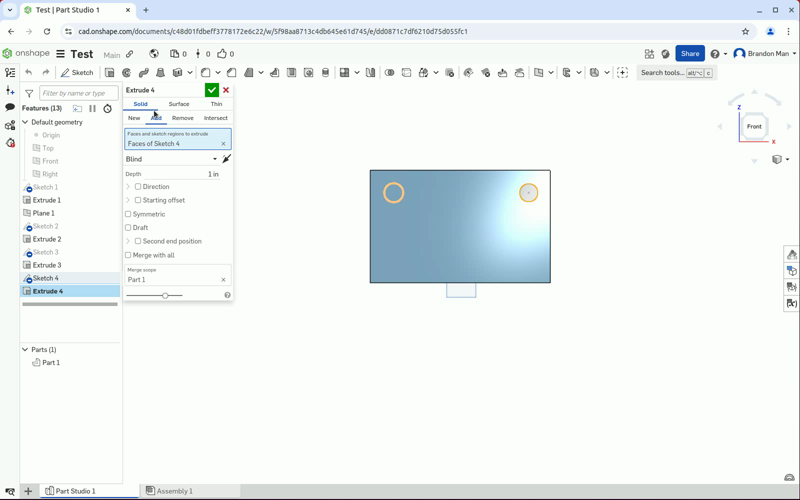
mouse_move(186, 120)
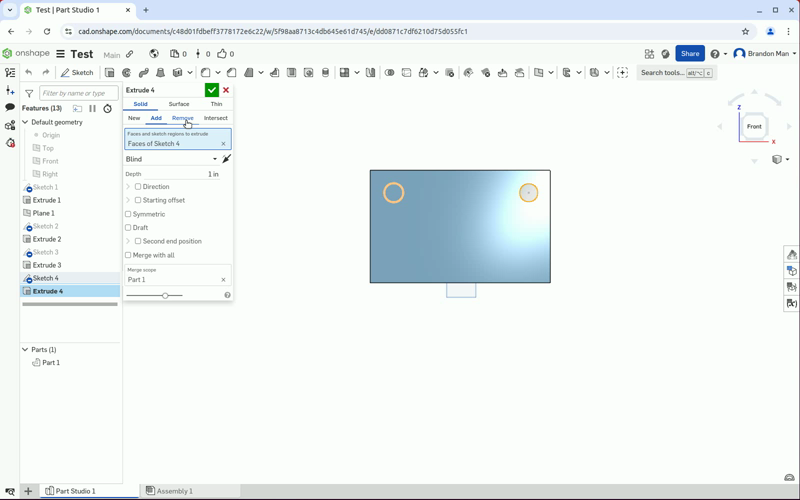
click(186, 120)
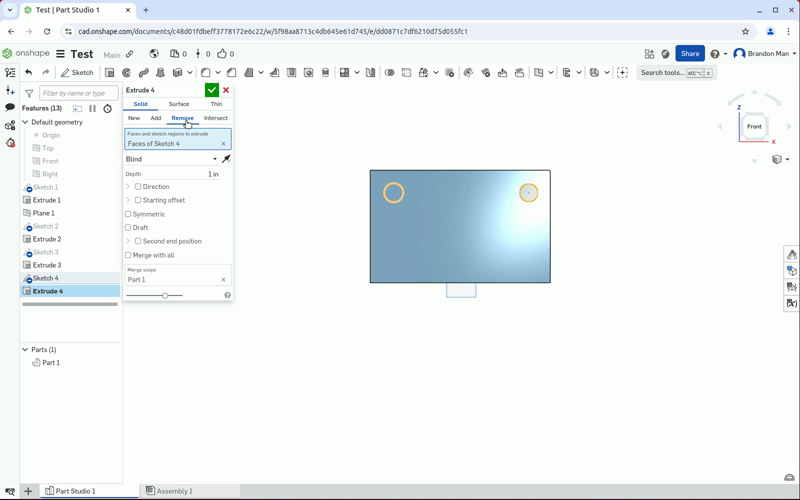
key(tab, 4)
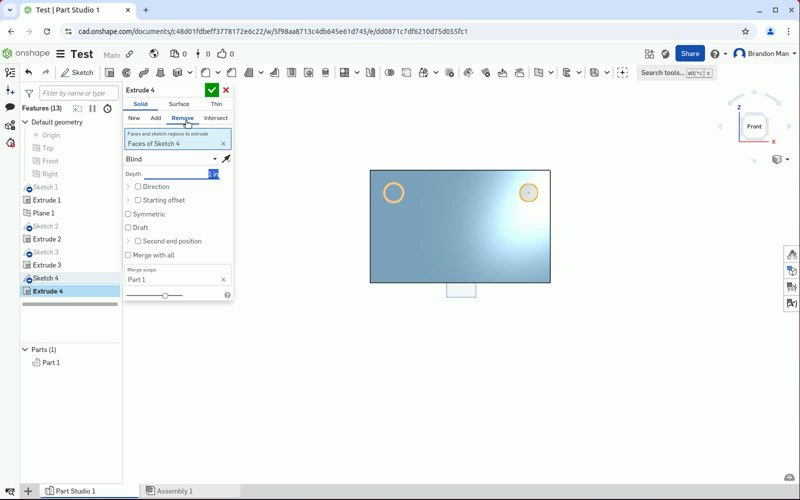
text(23.108)
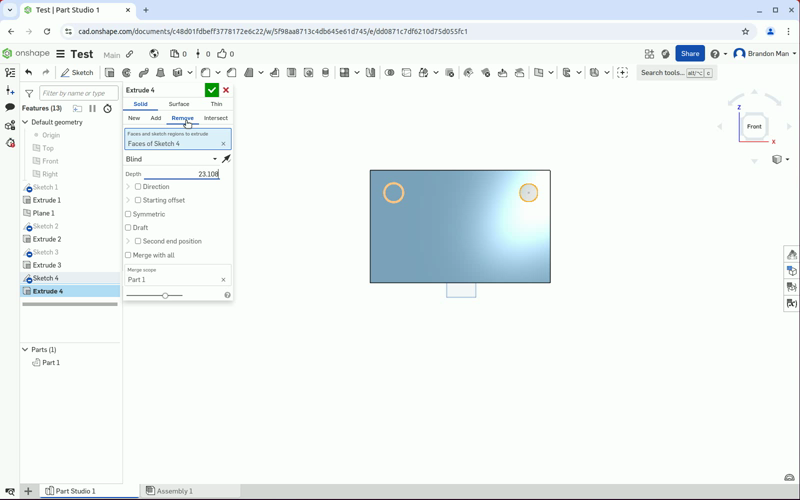
key(tab, 6)
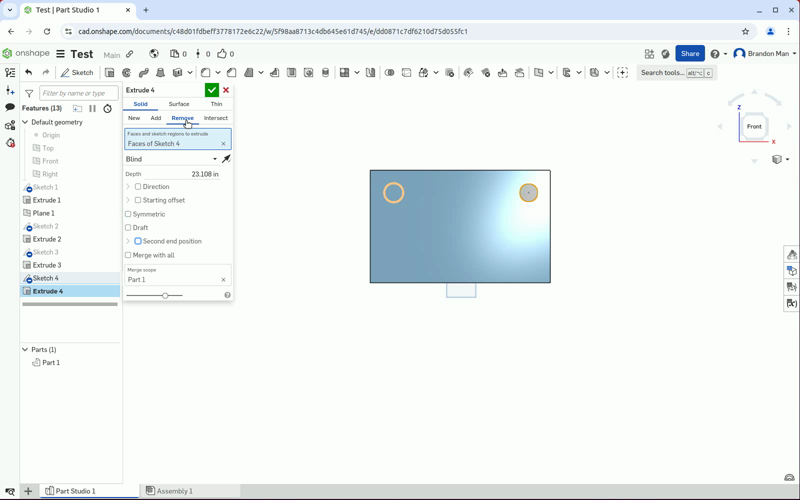
key(space)
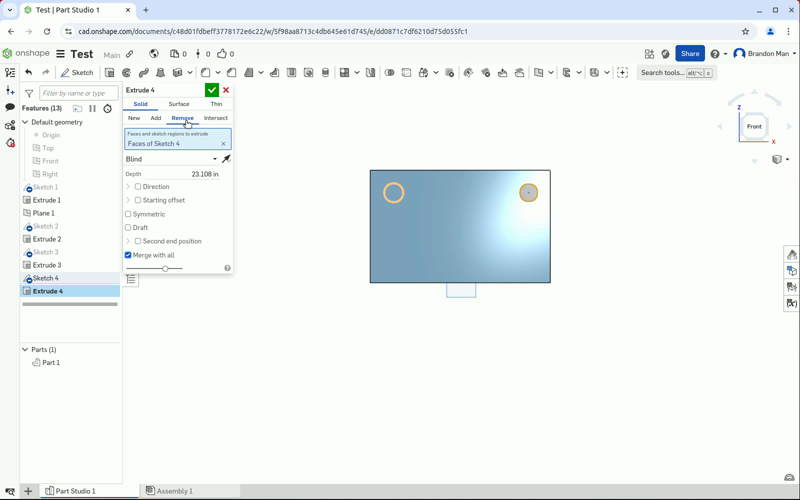
key(enter)
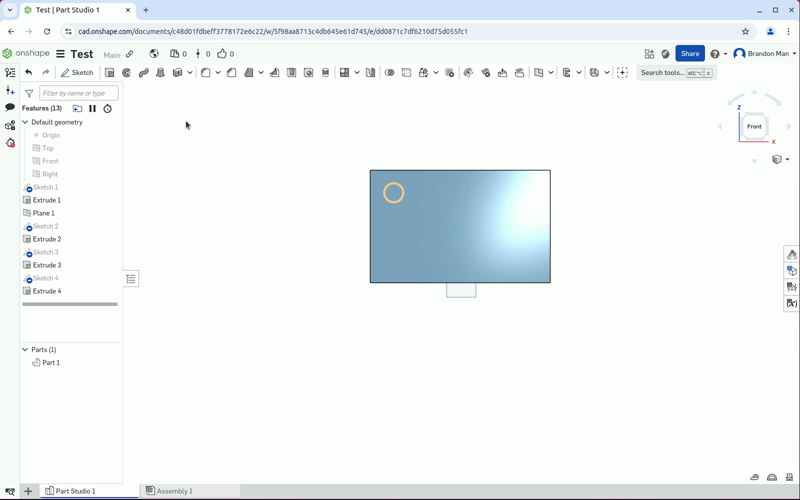
key(shift+h)
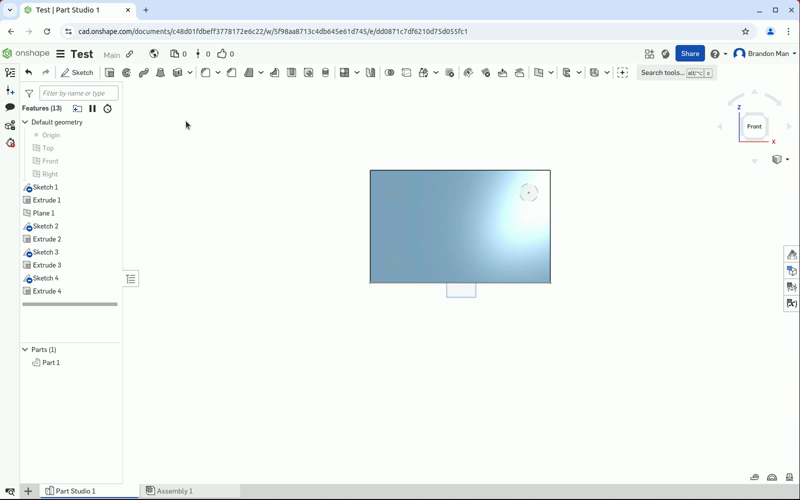
key(shift+h)
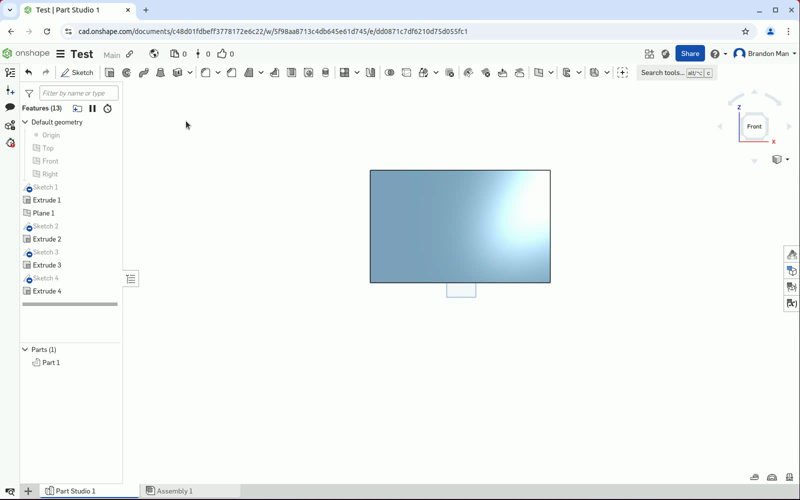
mouse_move(73, 189)
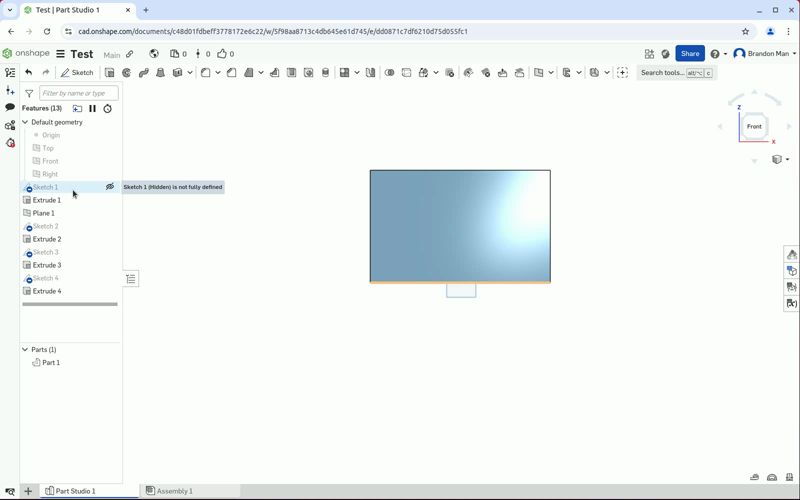
click(73, 189)
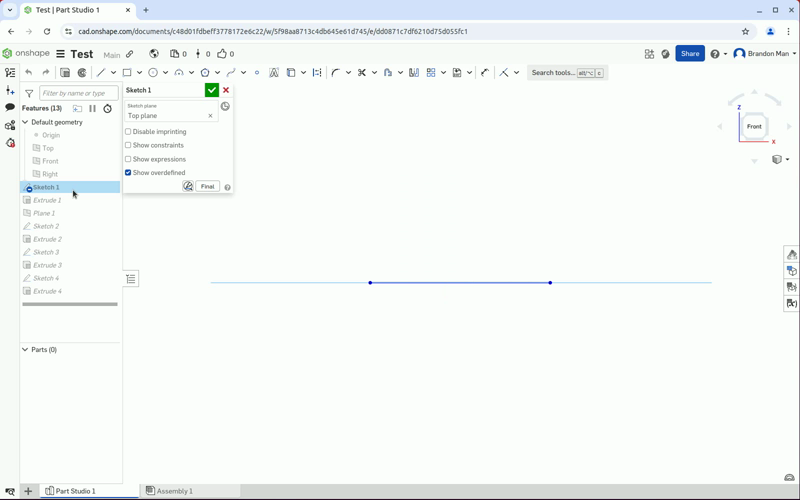
mouse_move(229, 92)
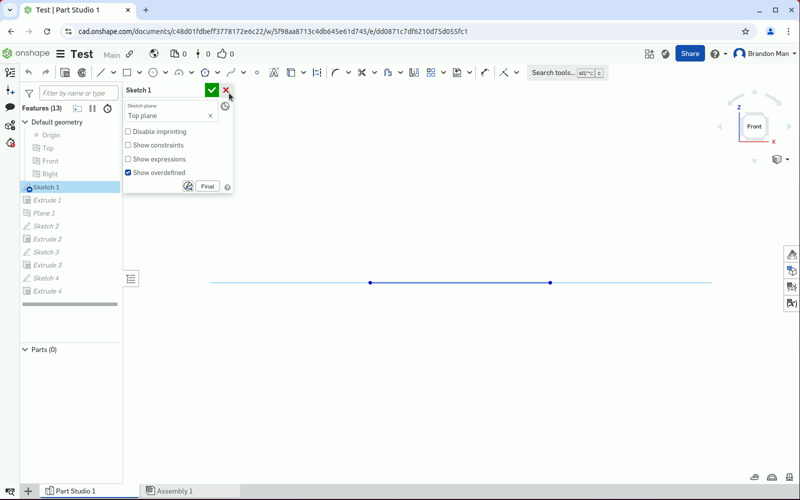
click(229, 92)
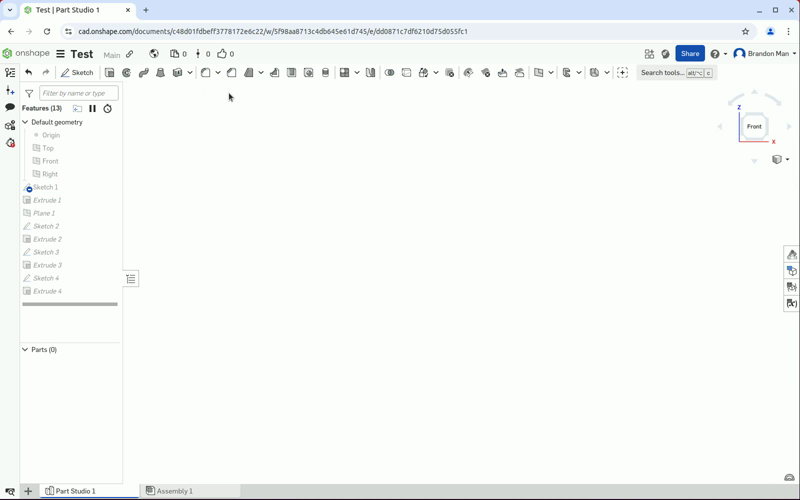
key(shift+s)
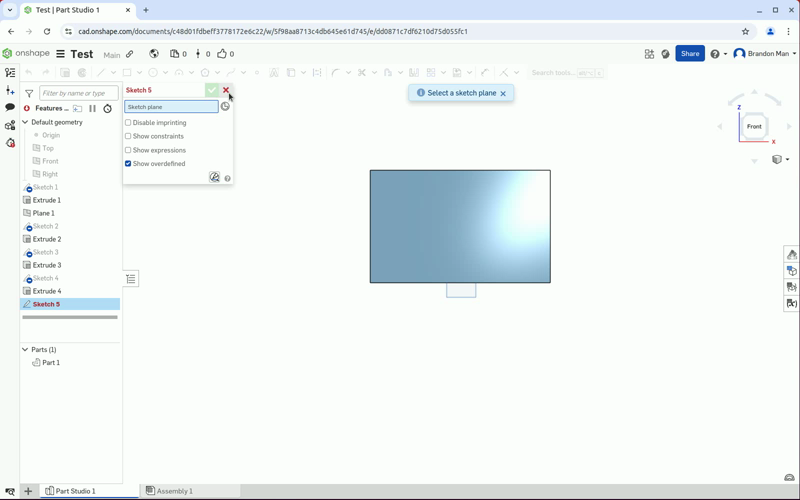
mouse_move(73, 215)
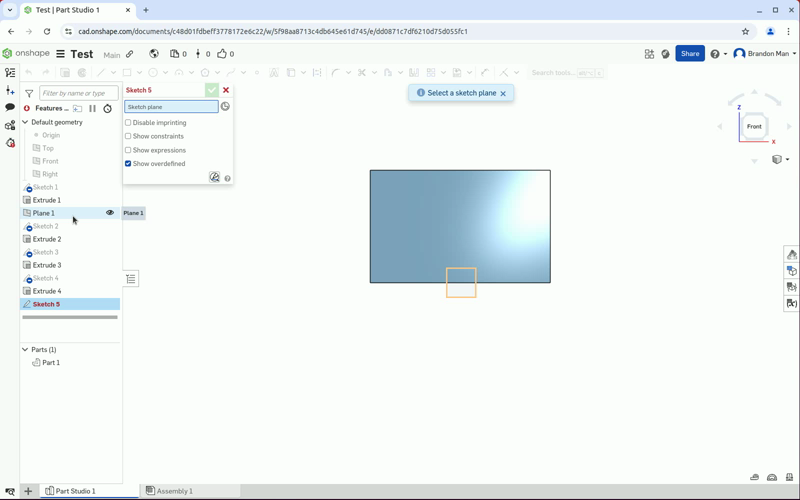
click(73, 215)
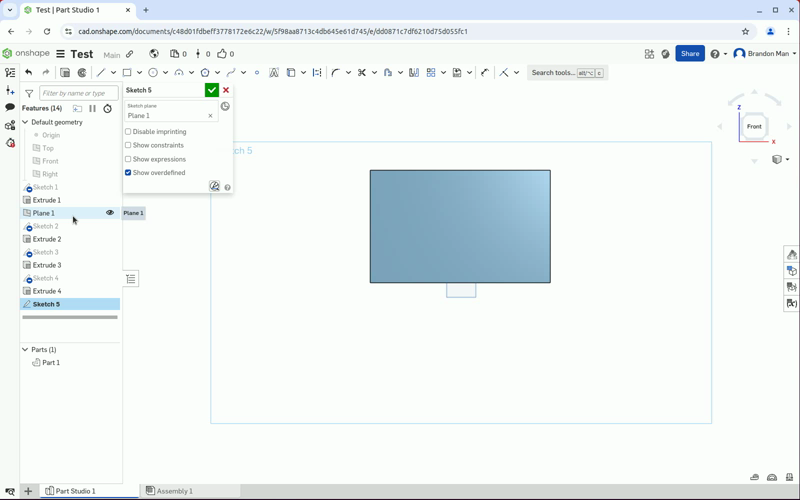
mouse_move(73, 352)
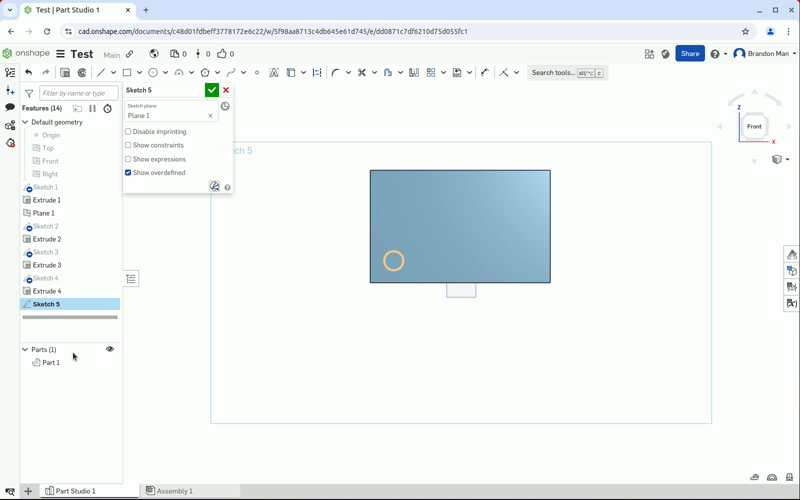
key(y)
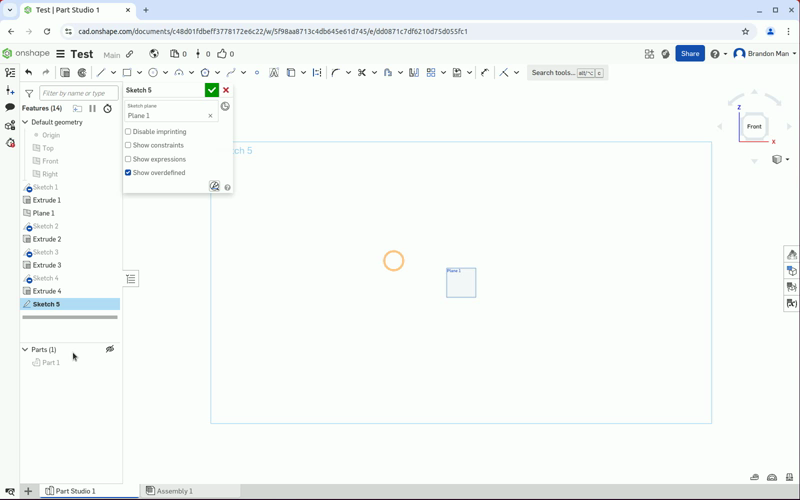
key(c)
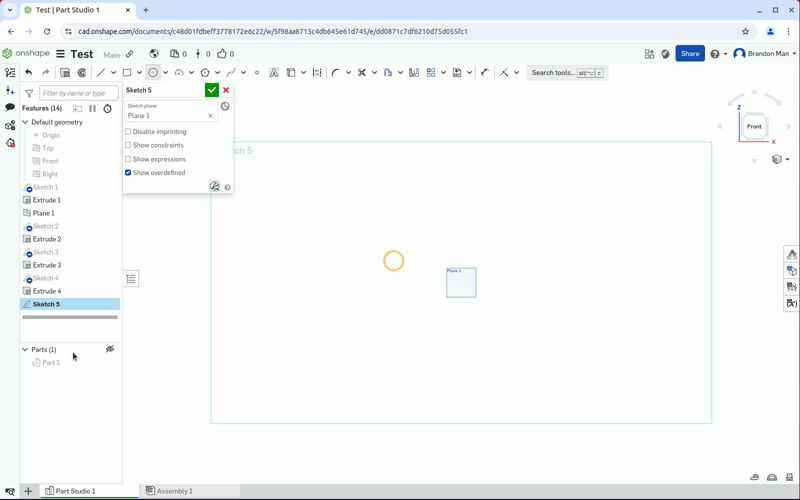
key_down(shift)
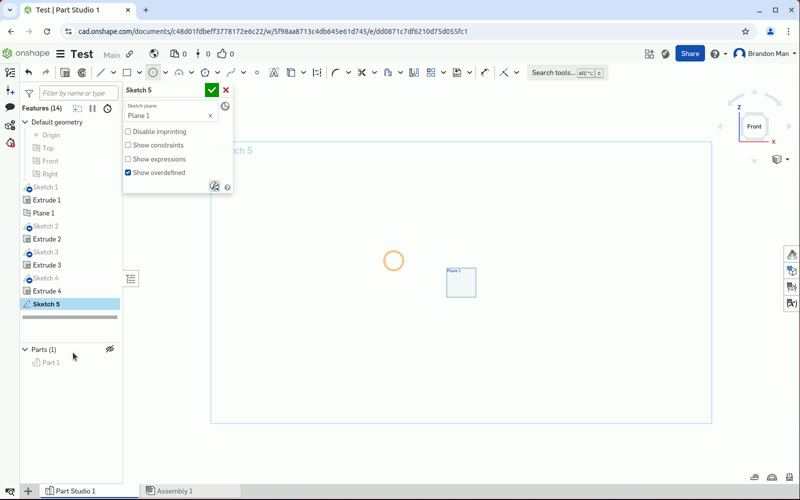
mouse_move(528, 260)
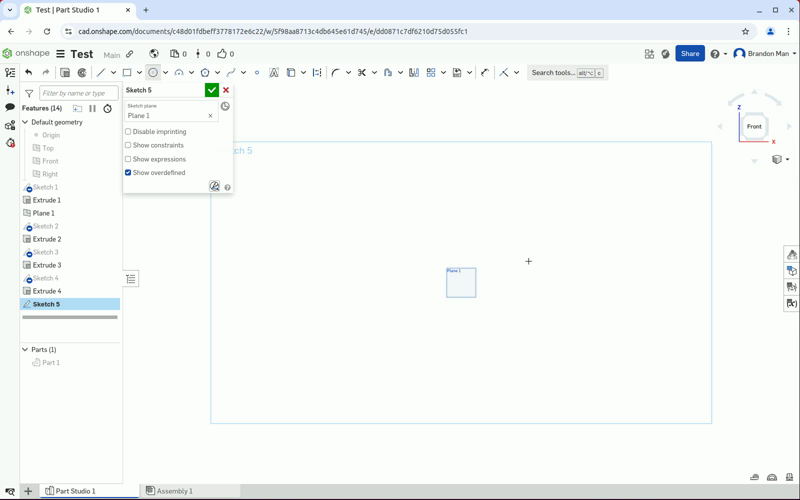
click(528, 260)
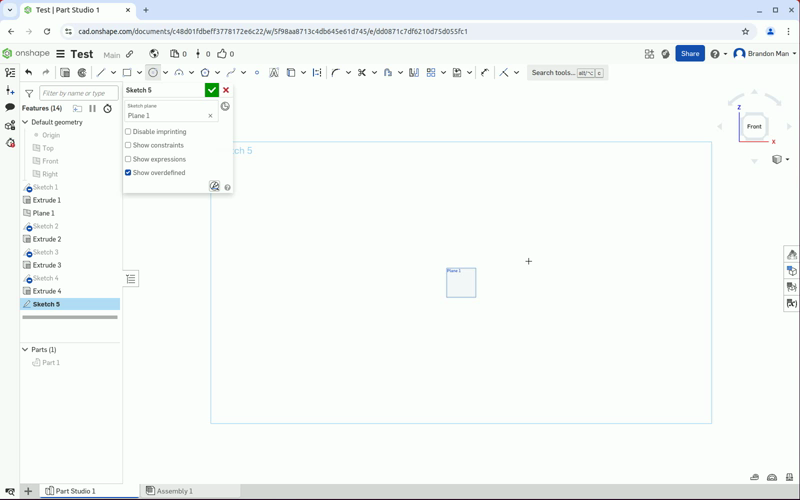
key_up(shift)
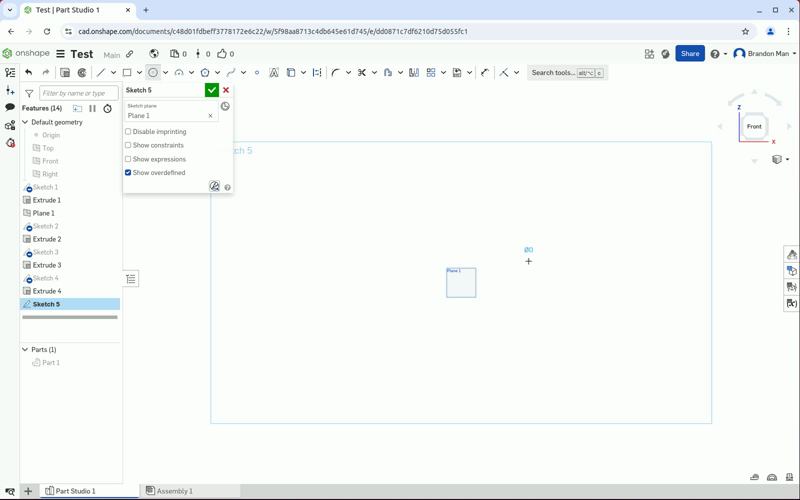
mouse_move(537, 260)
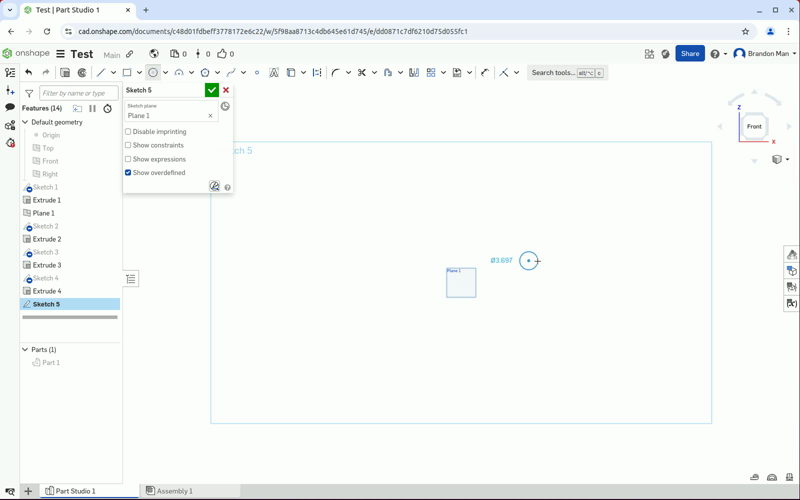
click(537, 260)
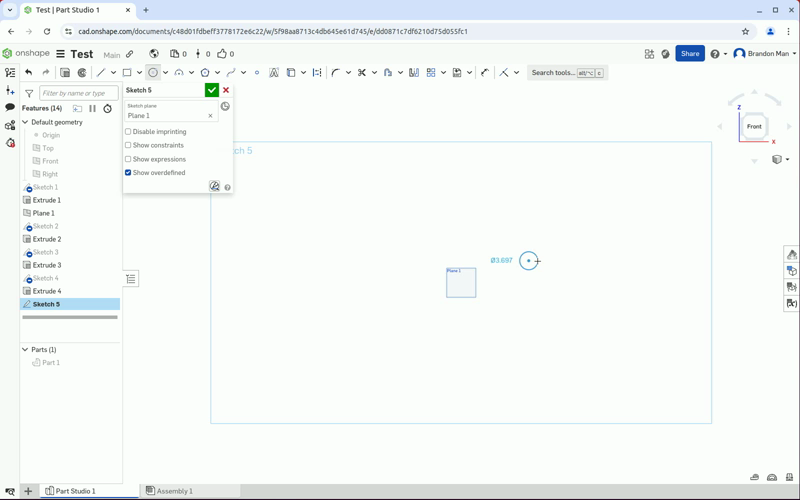
key(esc)
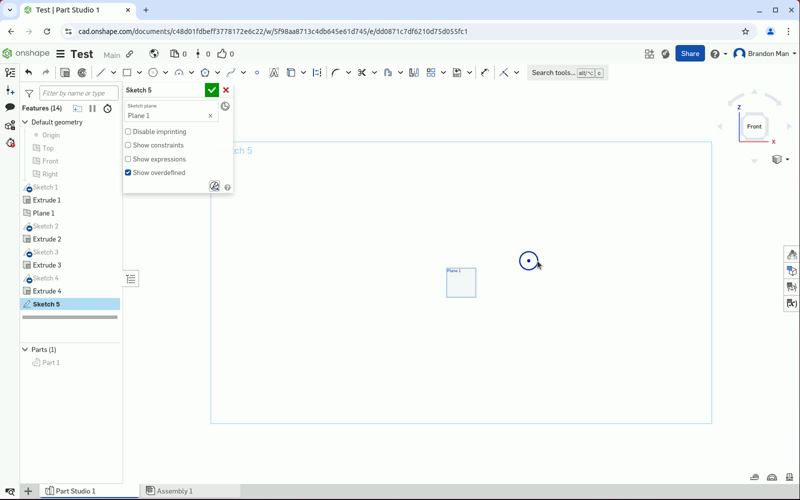
mouse_move(527, 266)
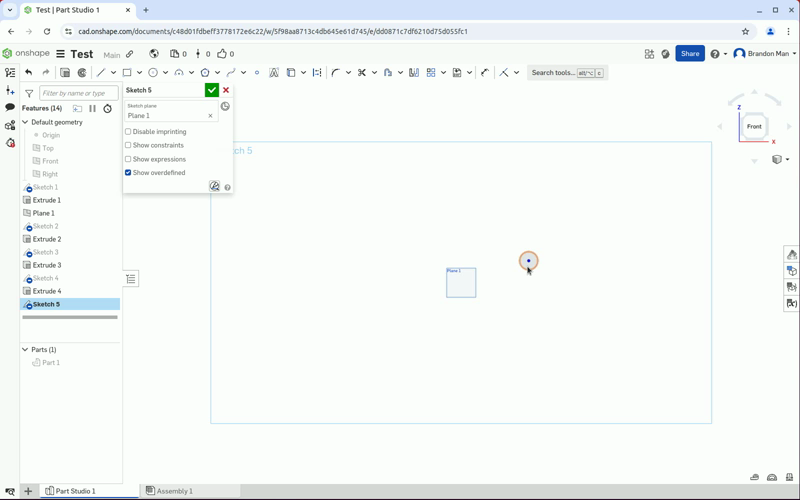
scroll(6)
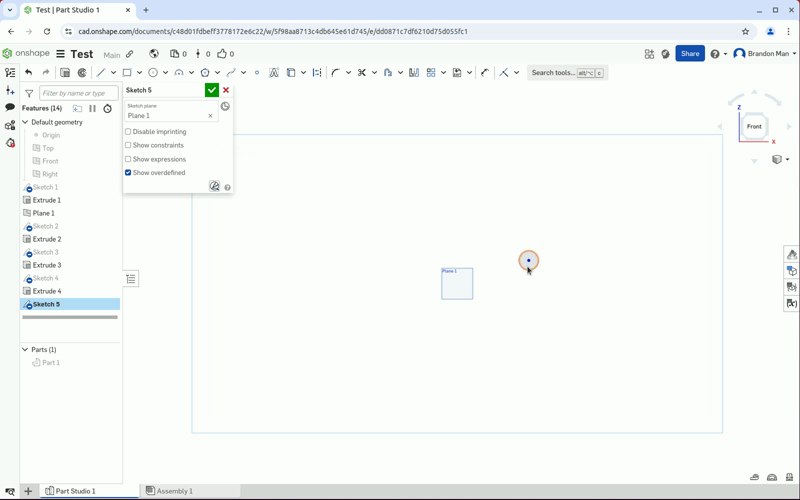
scroll(6)
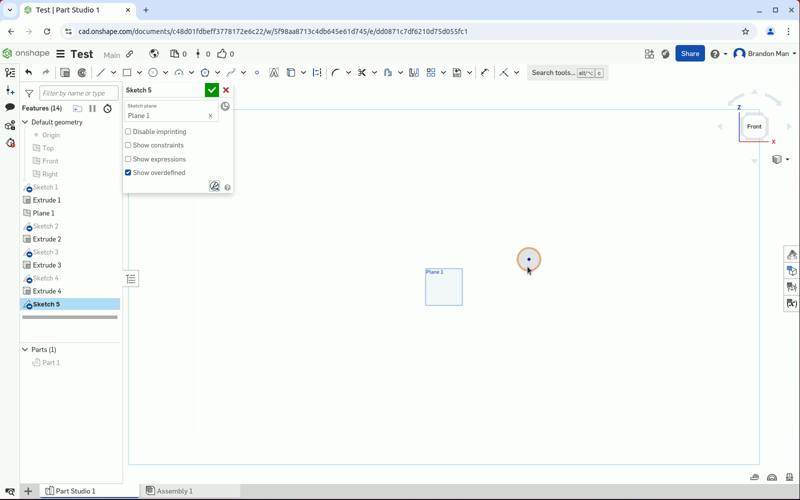
scroll(6)
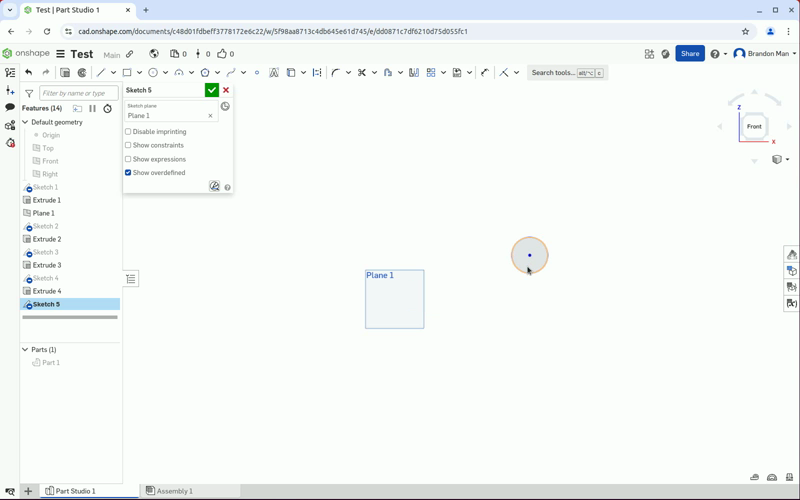
scroll(6)
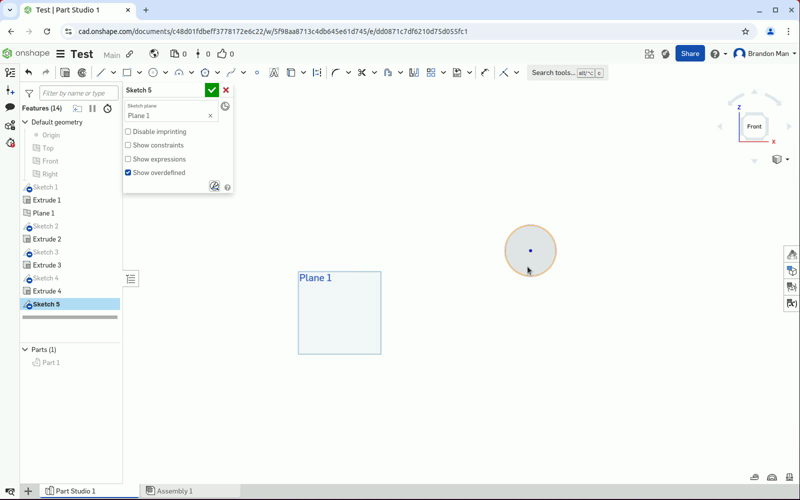
scroll(6)
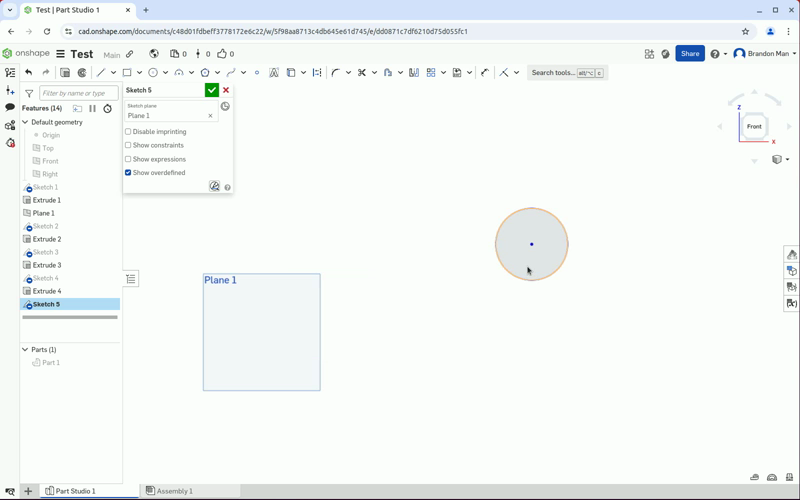
scroll(6)
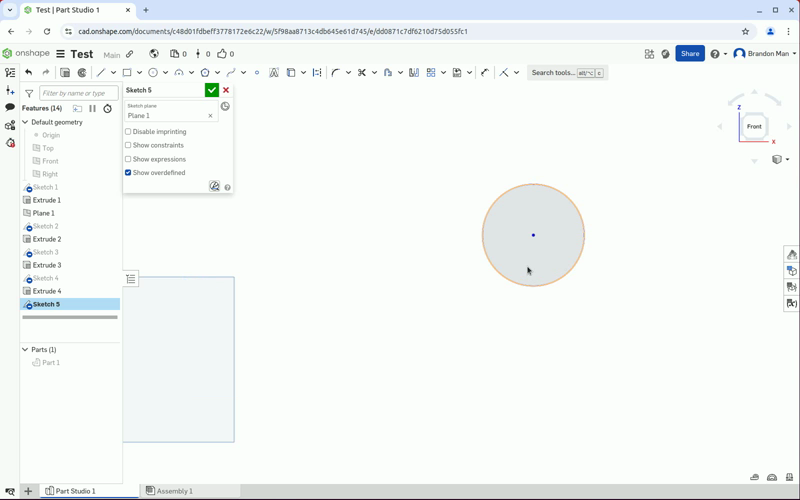
scroll(6)
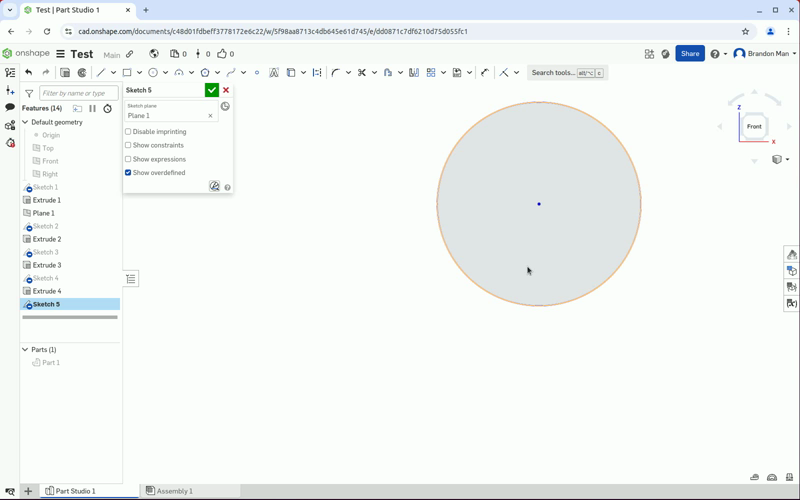
click(527, 266)
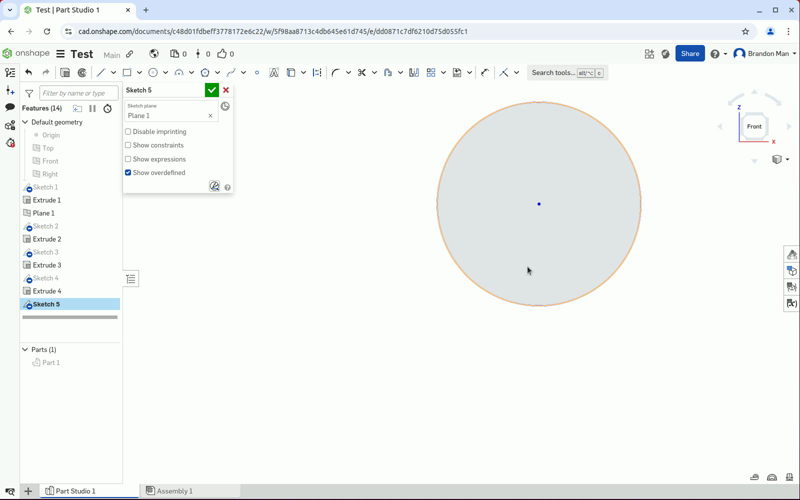
scroll(-6)
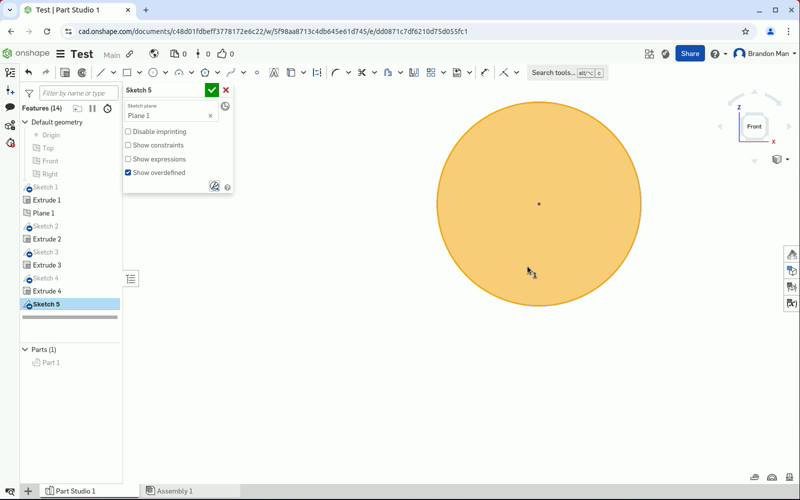
scroll(-6)
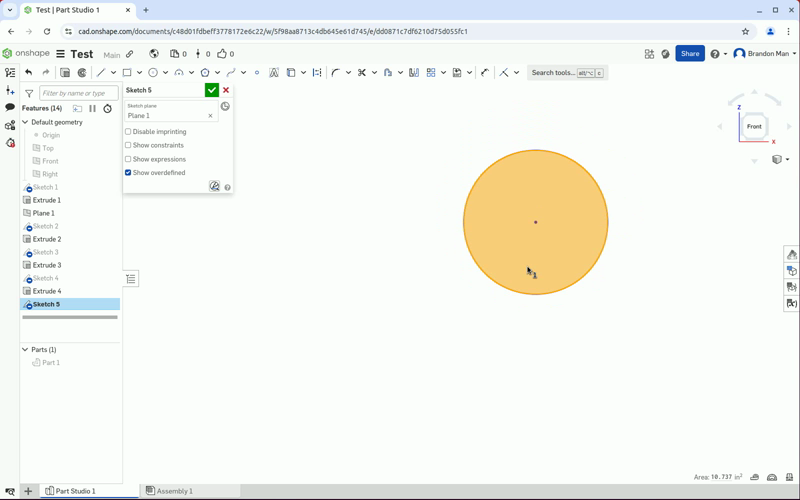
scroll(-6)
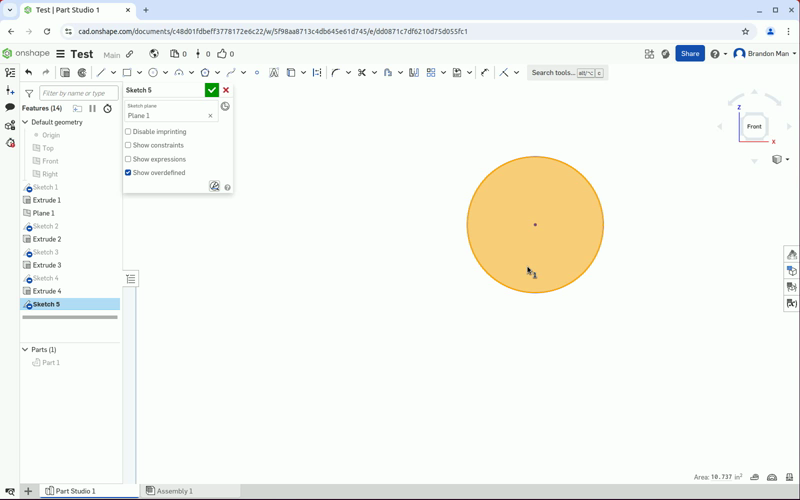
scroll(-6)
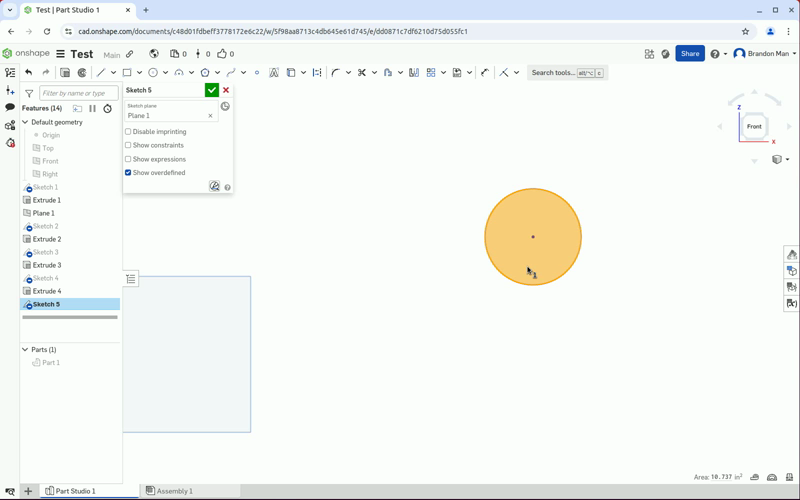
scroll(-6)
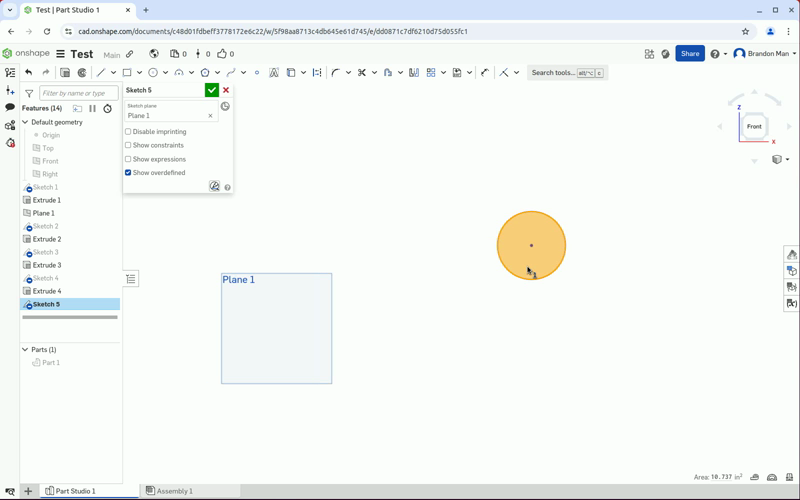
scroll(-6)
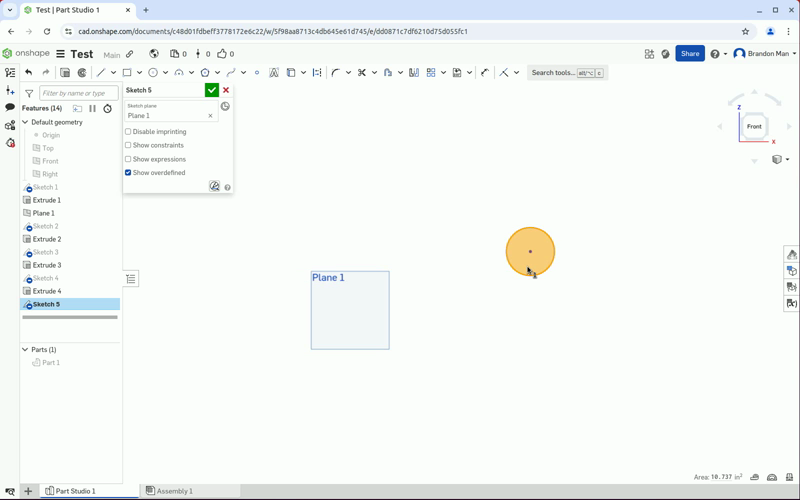
scroll(-6)
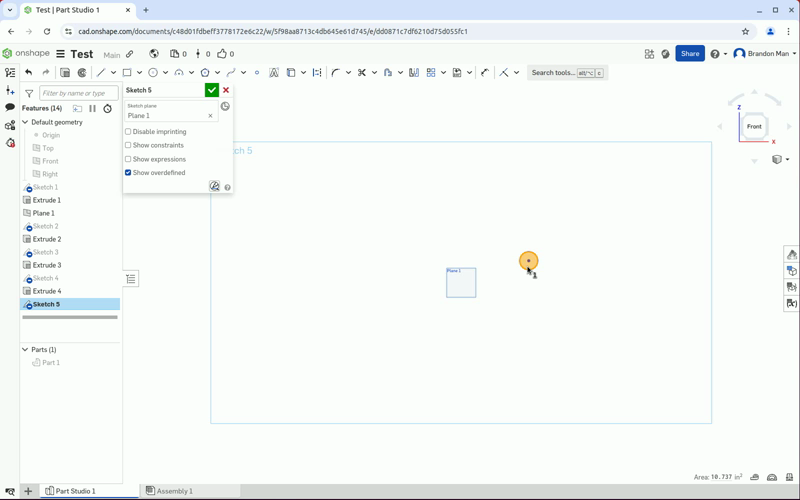
mouse_move(73, 352)
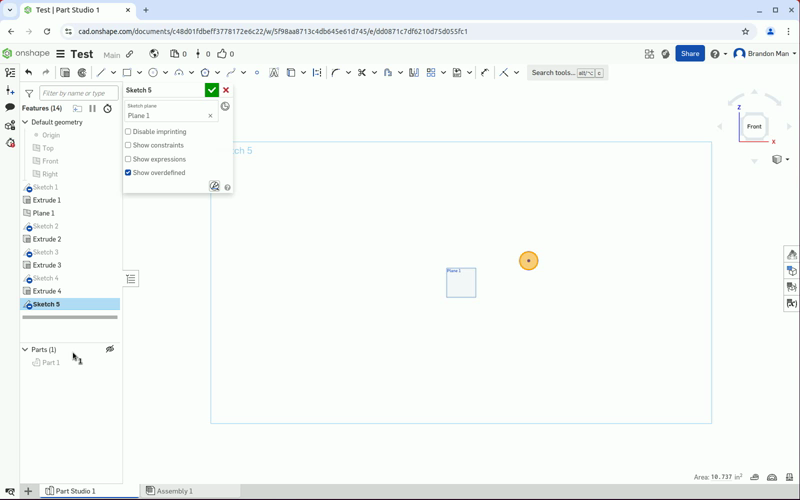
key(shift+y)
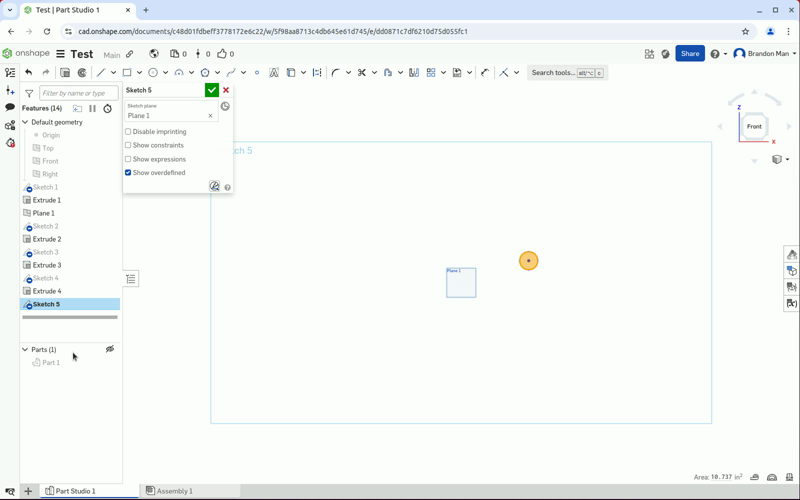
key(shift+e)
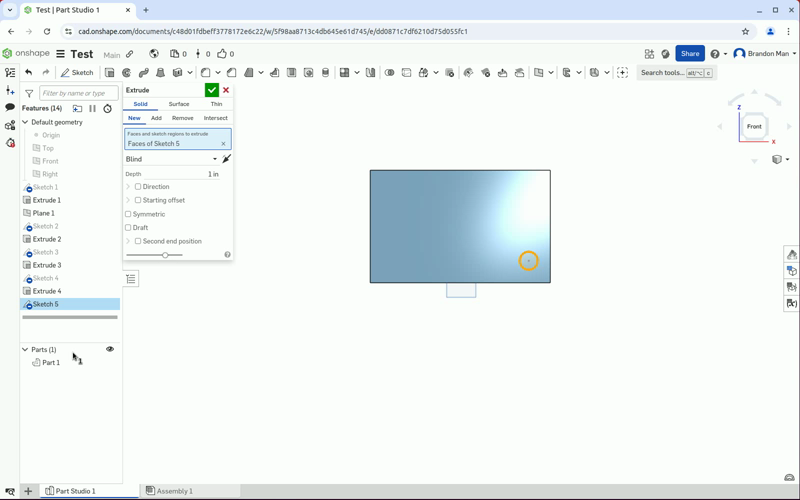
mouse_move(143, 106)
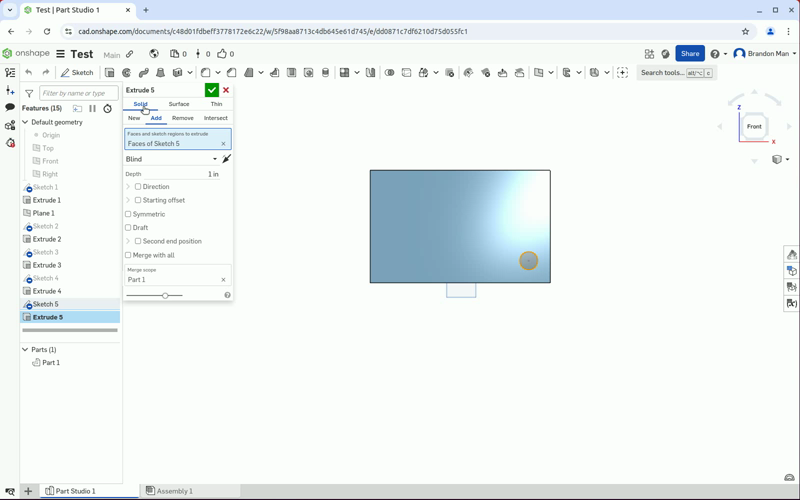
click(143, 106)
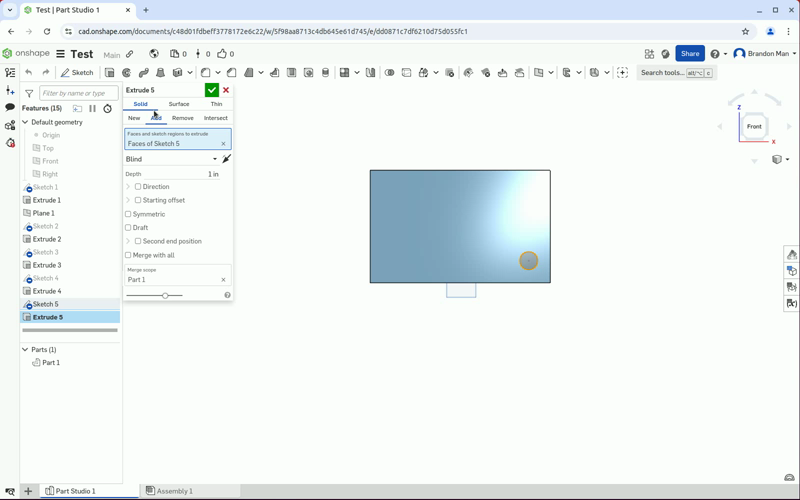
mouse_move(186, 120)
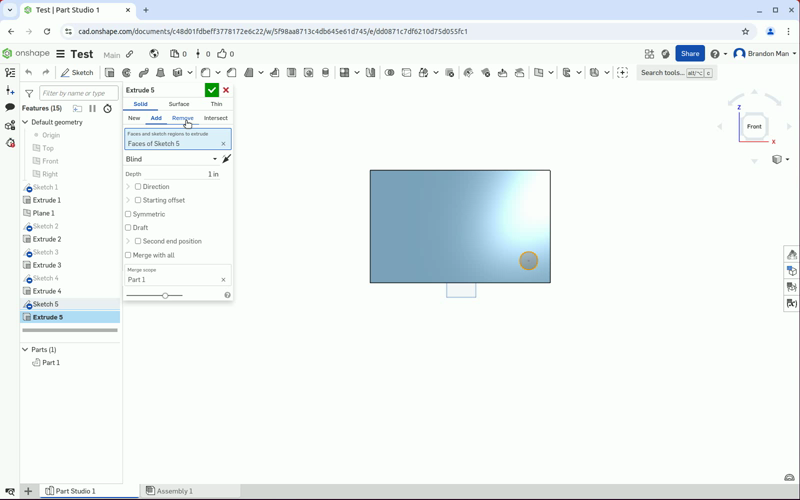
click(186, 120)
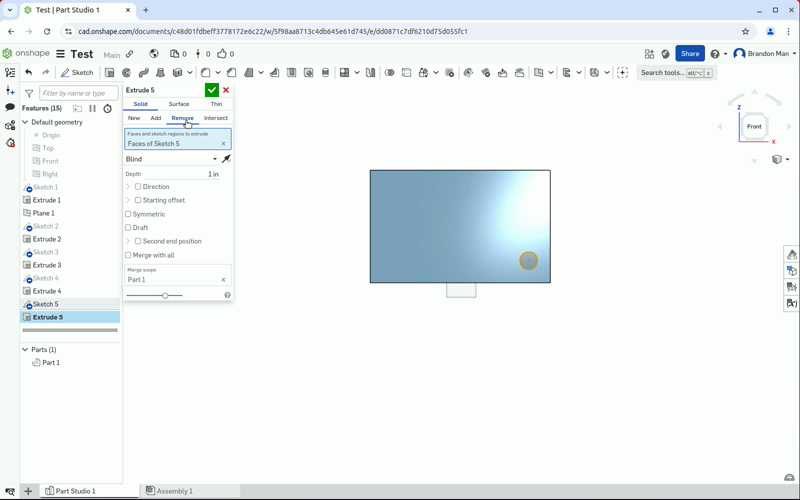
key(tab, 4)
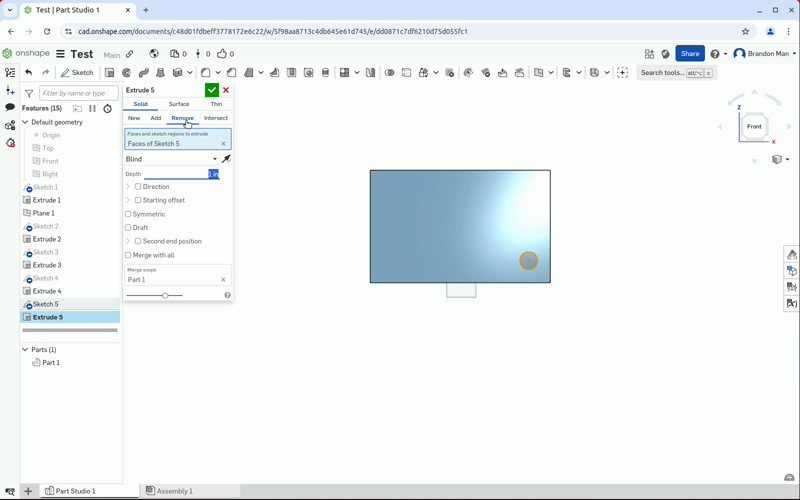
text(23.108)
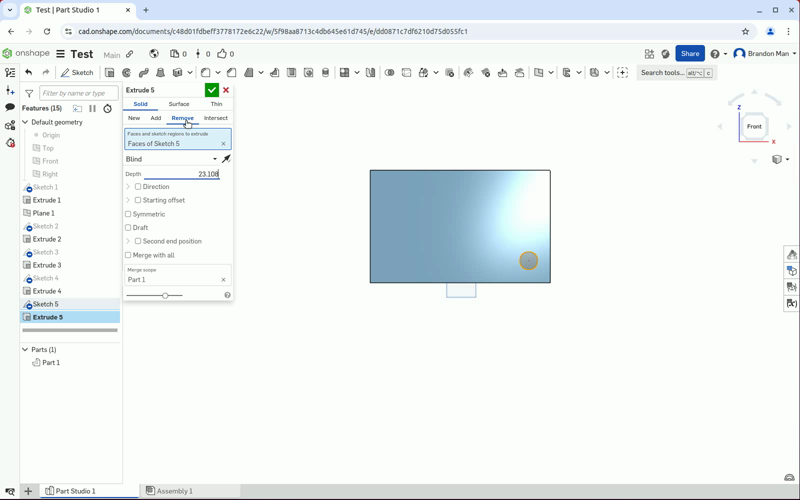
key(tab, 6)
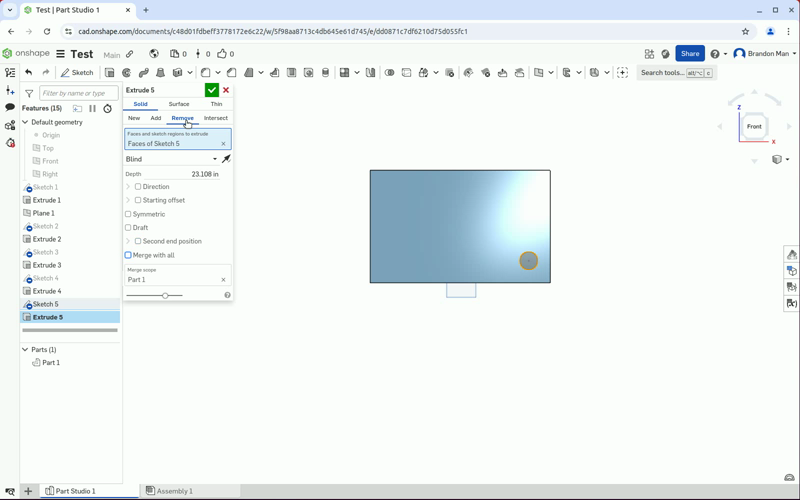
key(space)
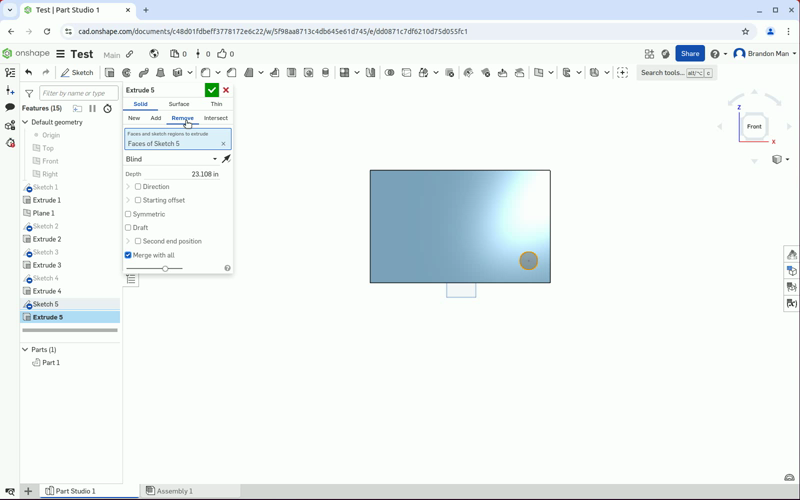
key(enter)
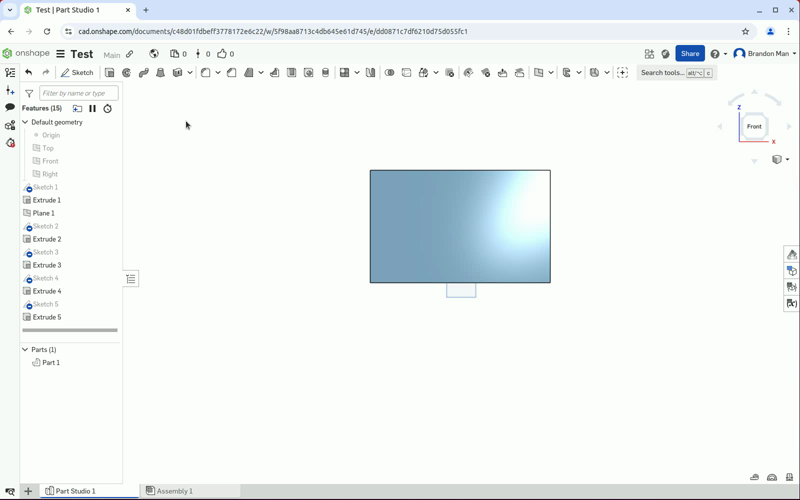
key(shift+h)
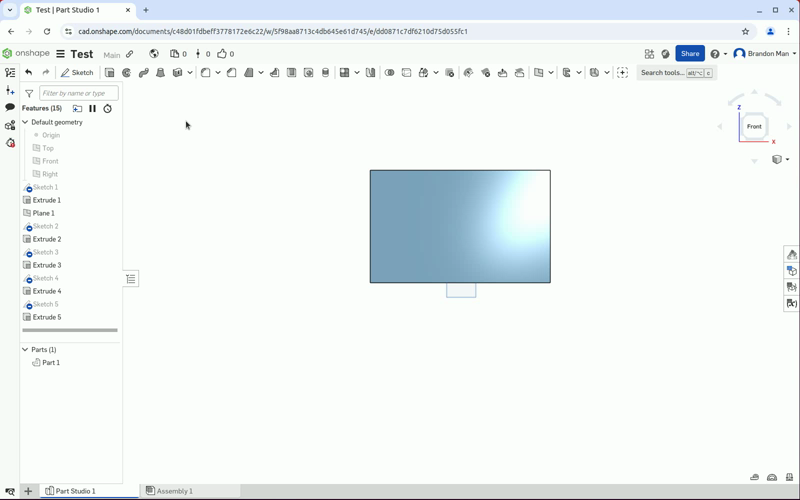
key(shift+h)
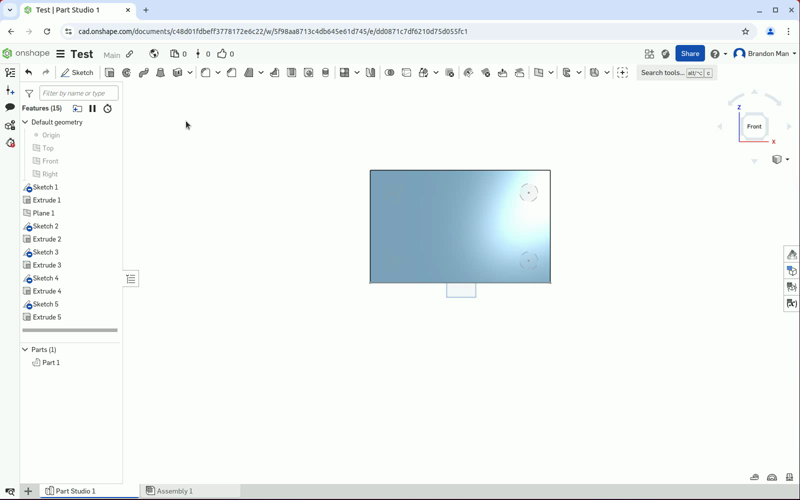
key(shift+7)
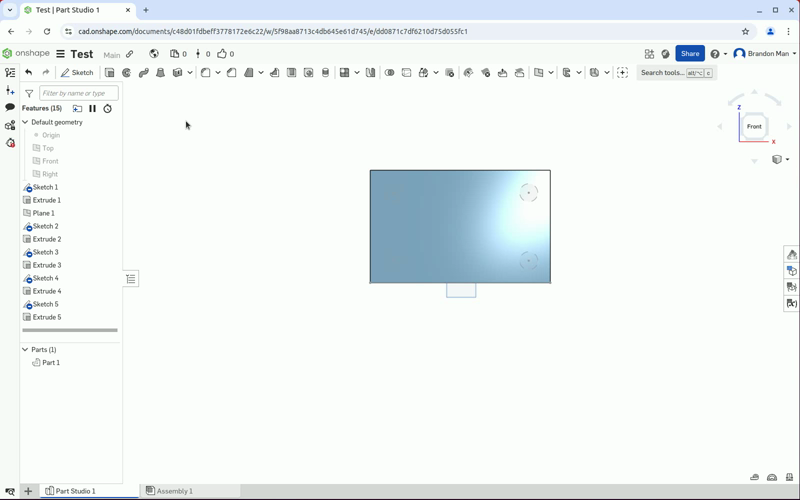
key(left, 2)
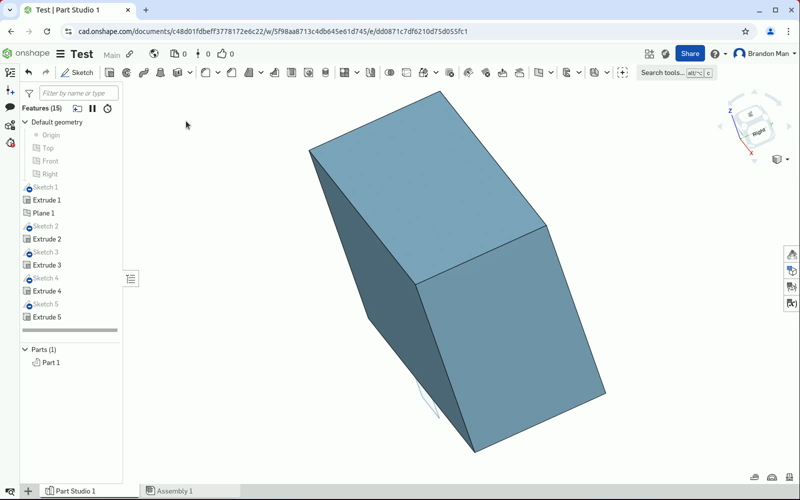
key(down, 2)
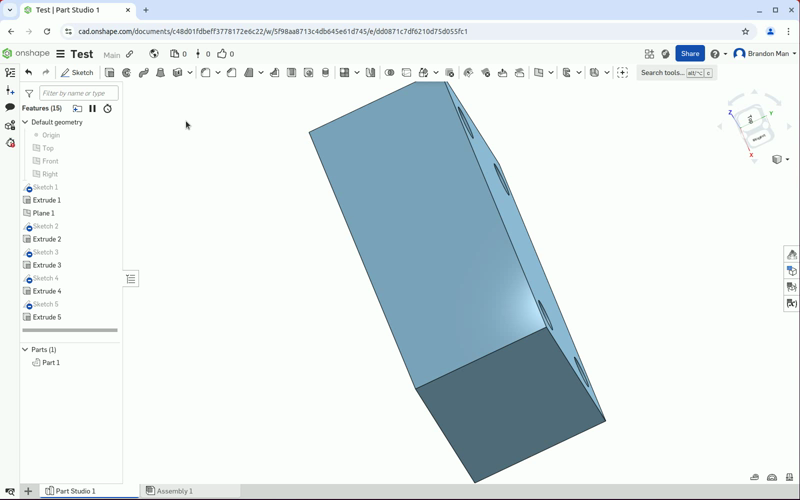
key(up, 2)
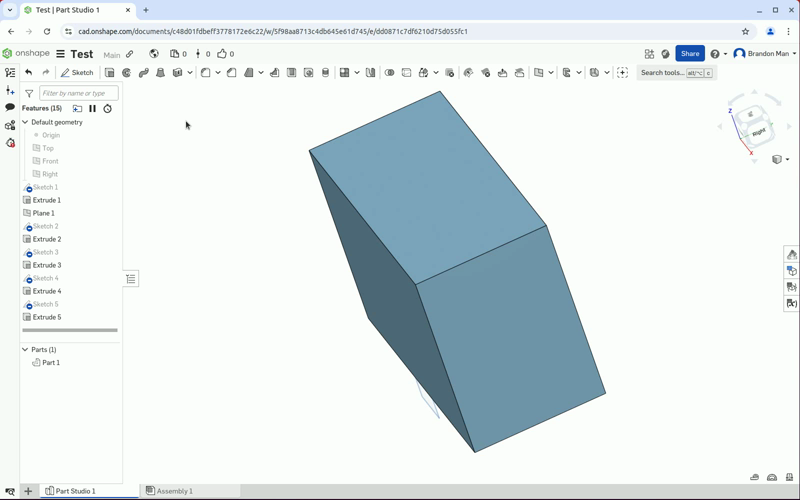
key(right, 2)
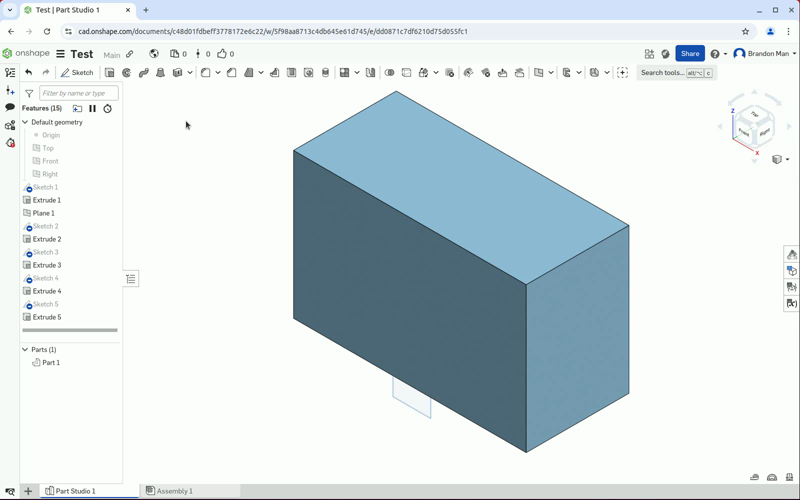
mouse_move(73, 189)
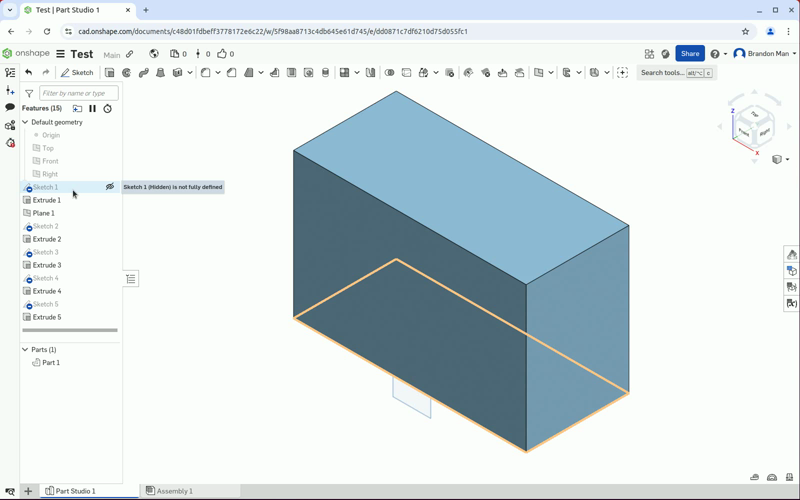
click(73, 189)